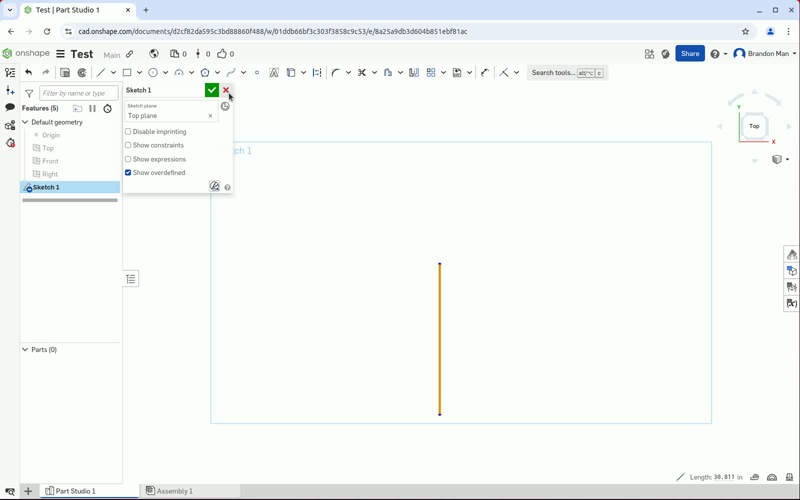
key(shift+h)
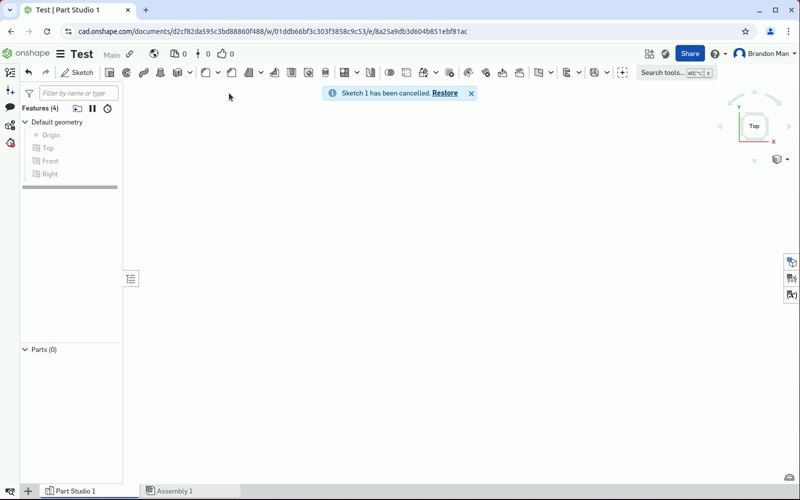
mouse_move(73, 352)
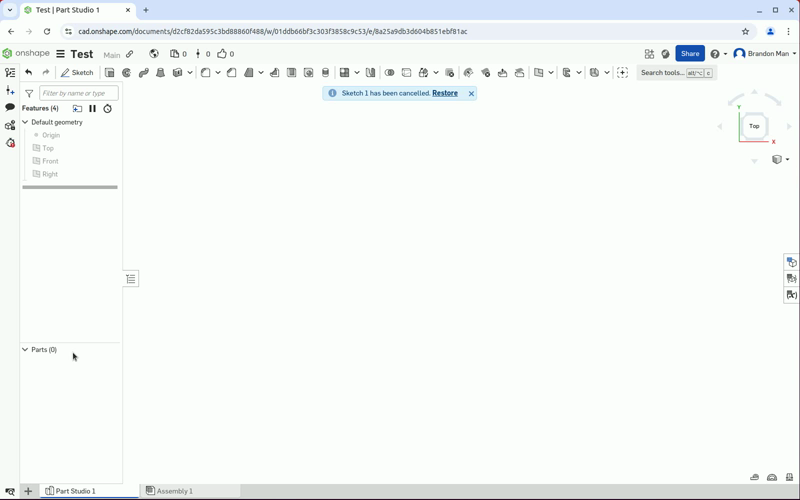
key(y)
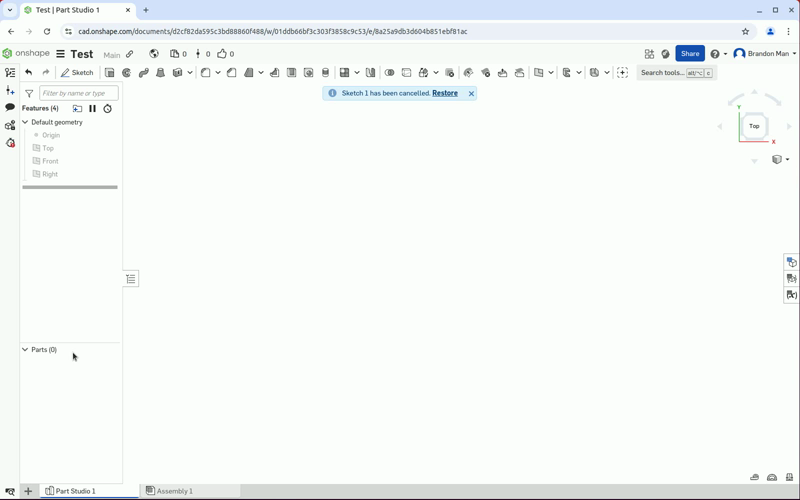
key(shift+p)
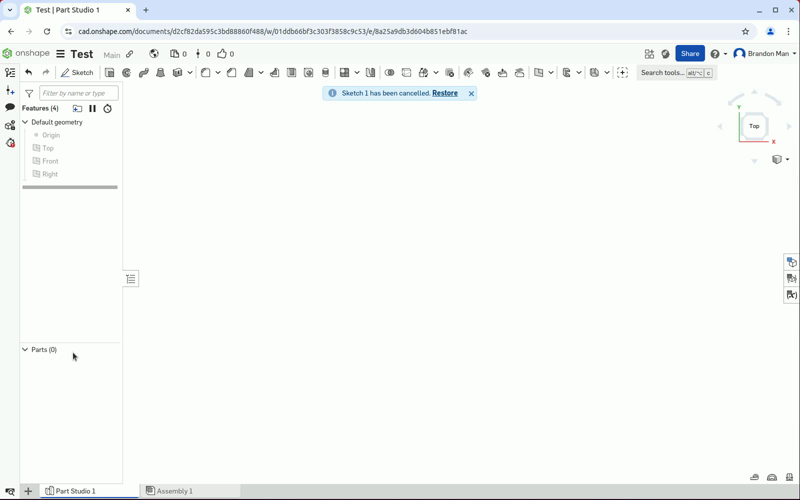
key(space)
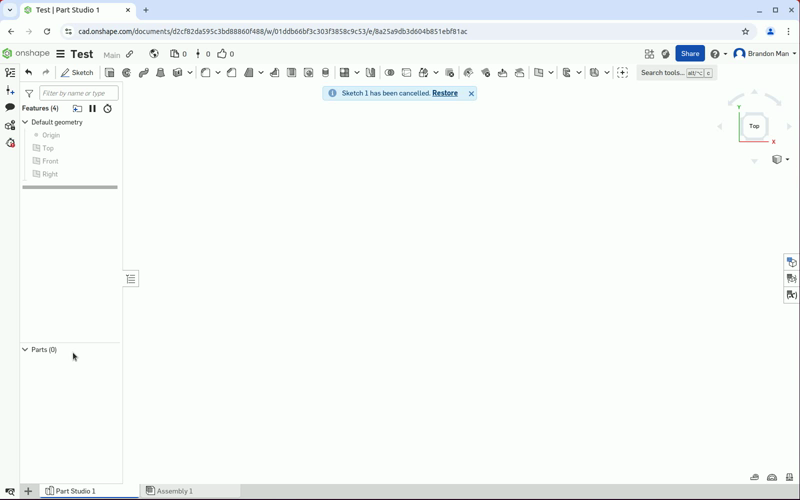
key_down(shift)
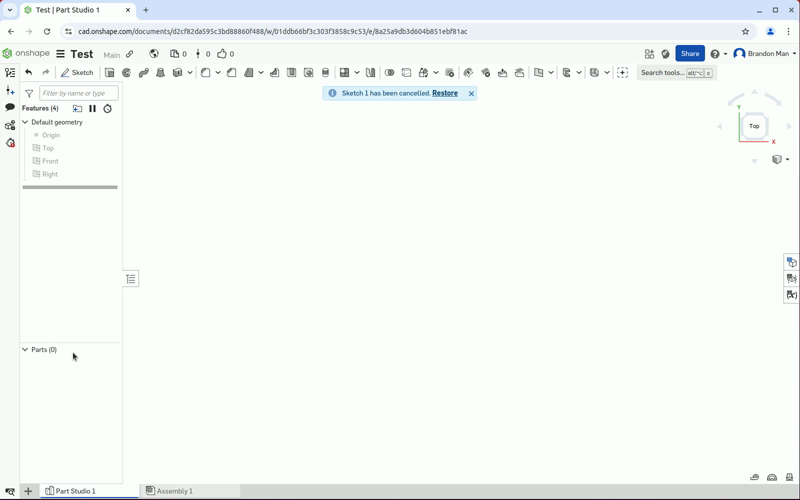
key(up)
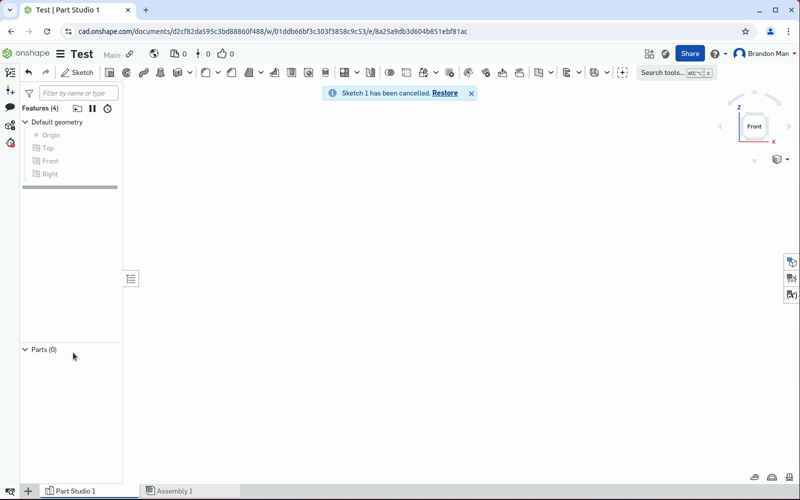
key_up(shift)
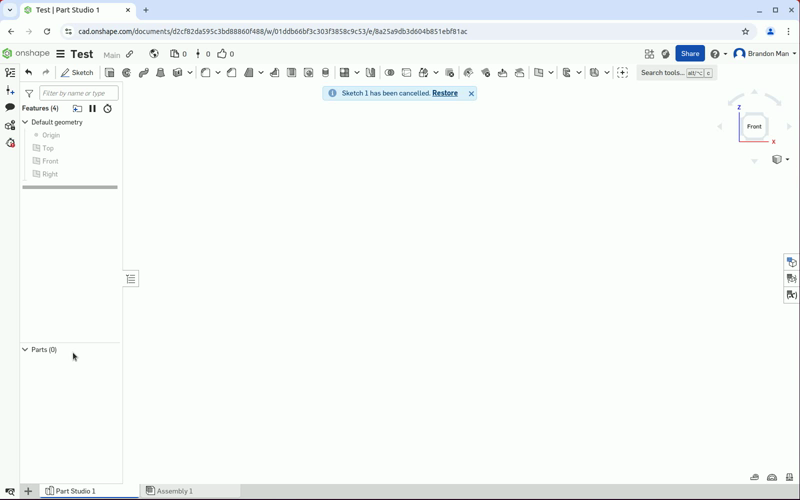
mouse_move(73, 352)
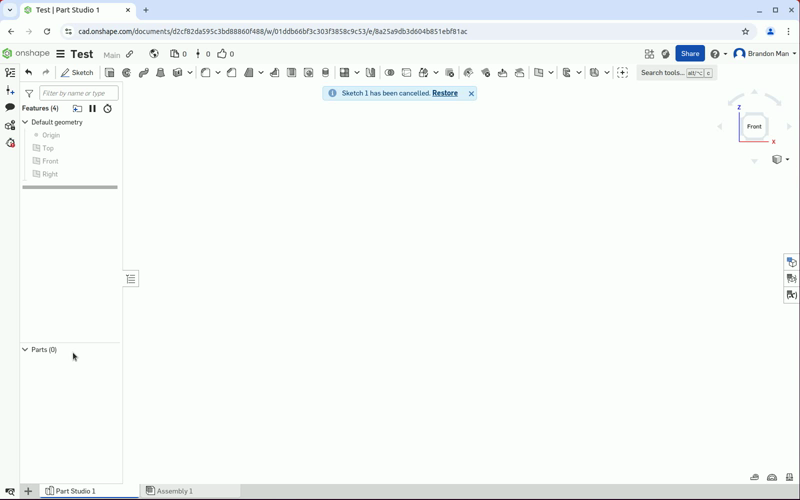
key(shift+y)
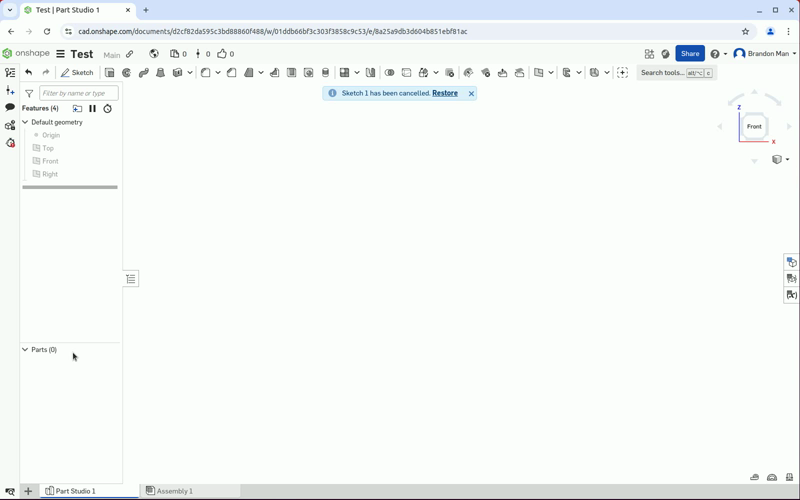
key(shift+s)
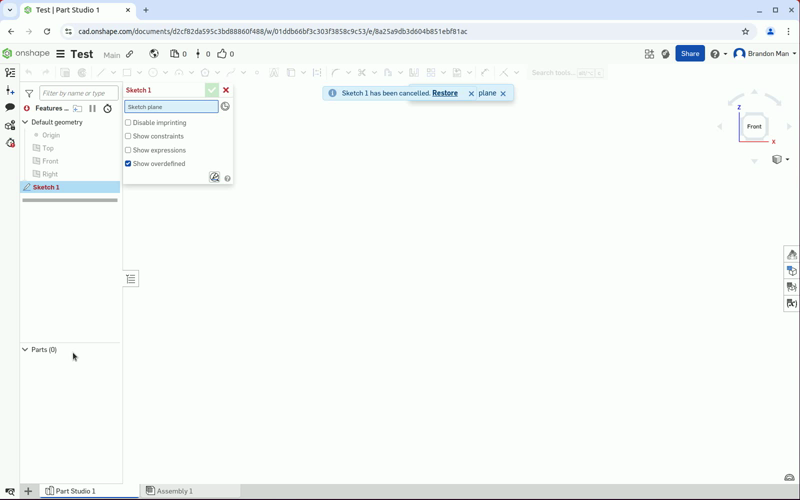
mouse_move(73, 163)
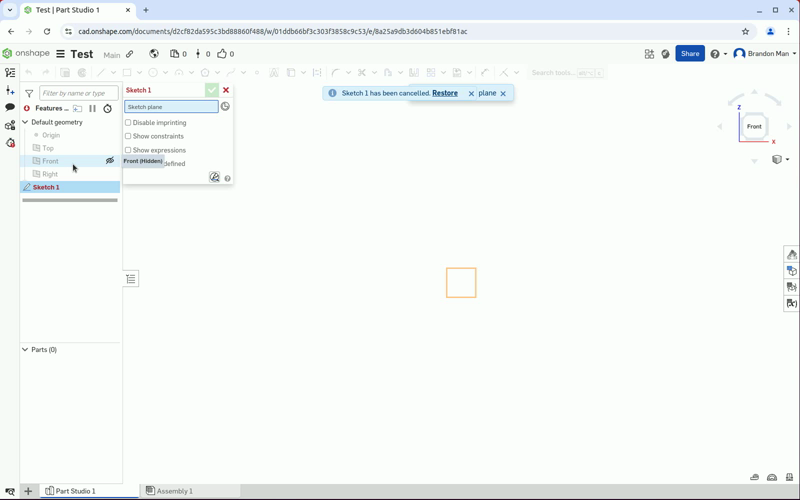
click(73, 163)
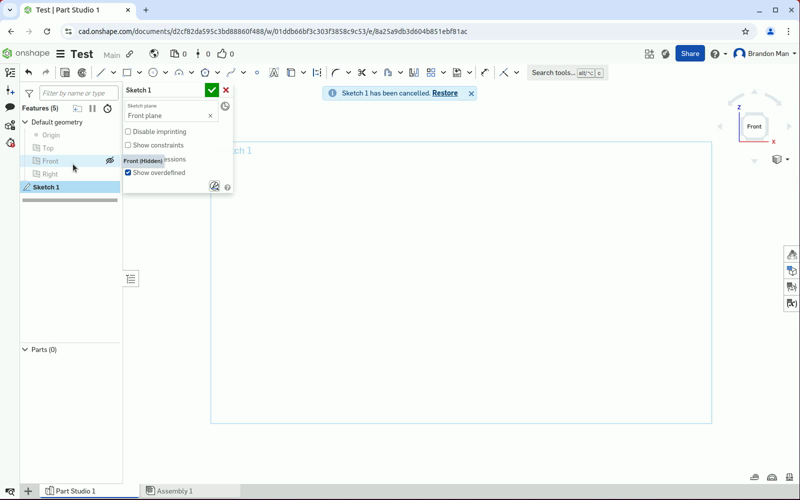
mouse_move(73, 352)
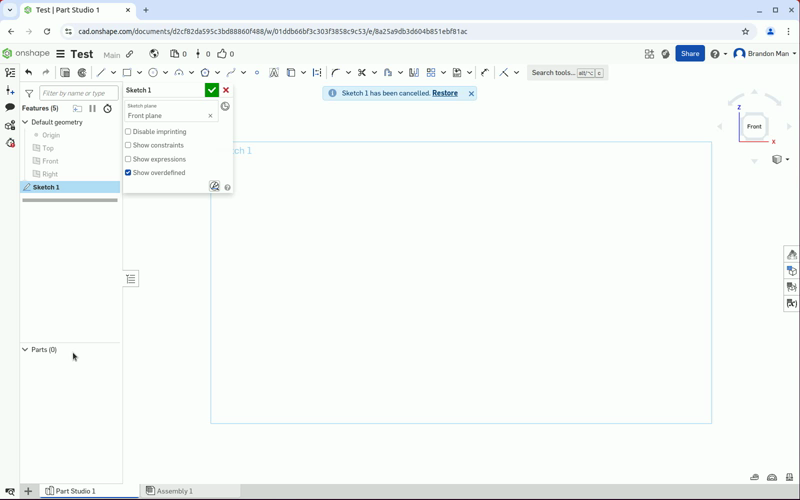
key(y)
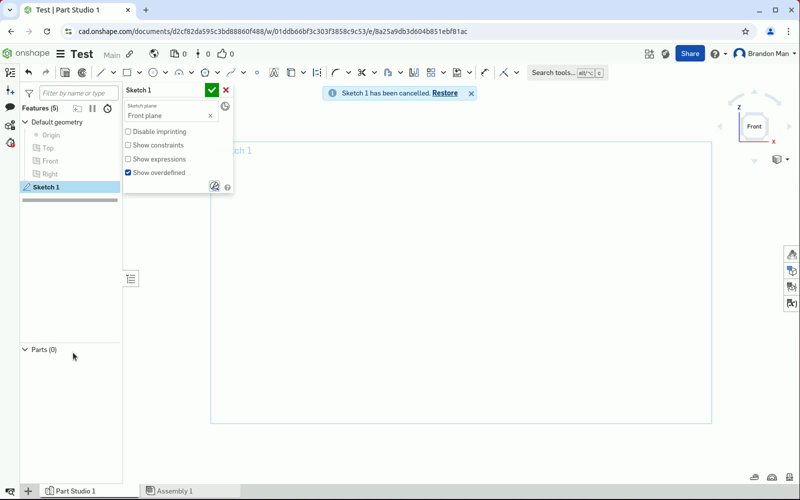
key(l)
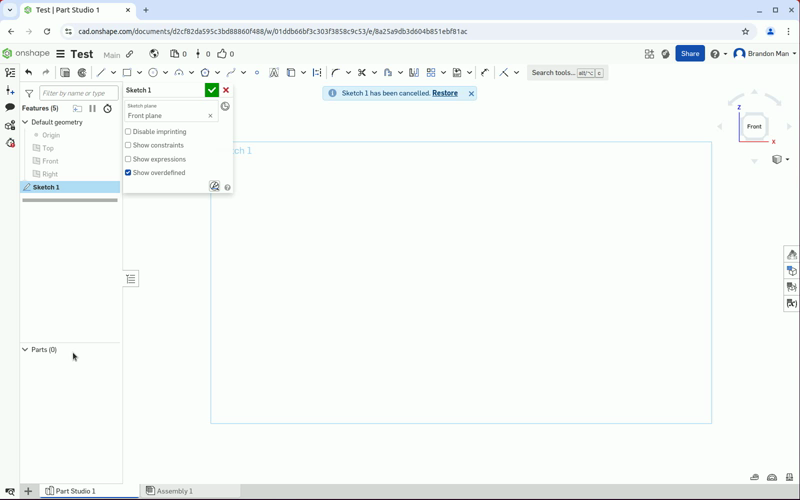
key_down(shift)
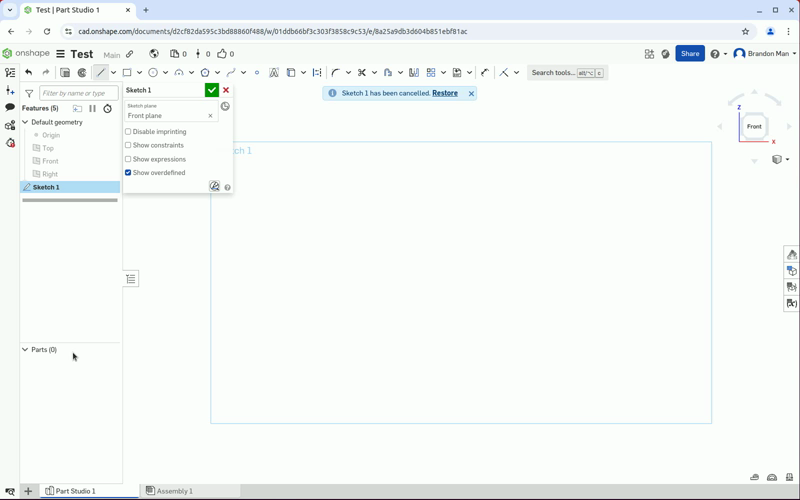
mouse_move(348, 282)
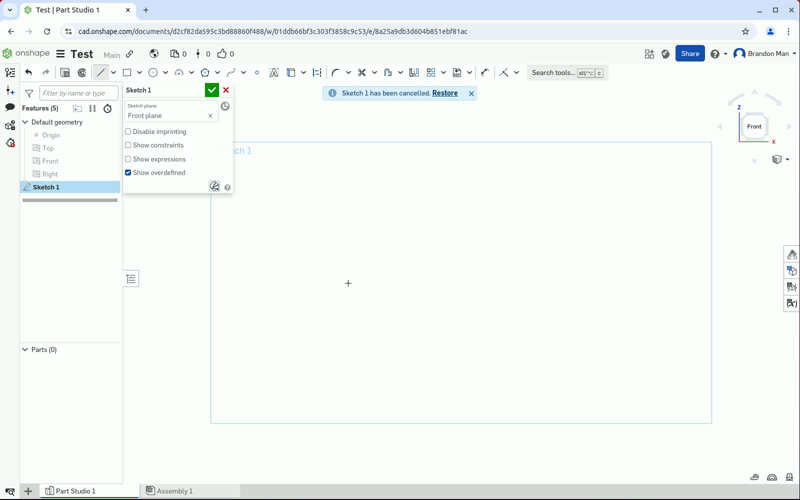
click(348, 282)
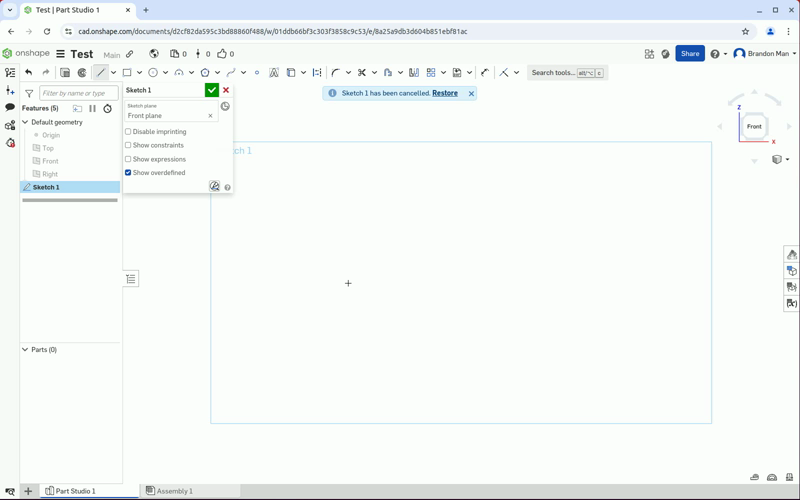
key_up(shift)
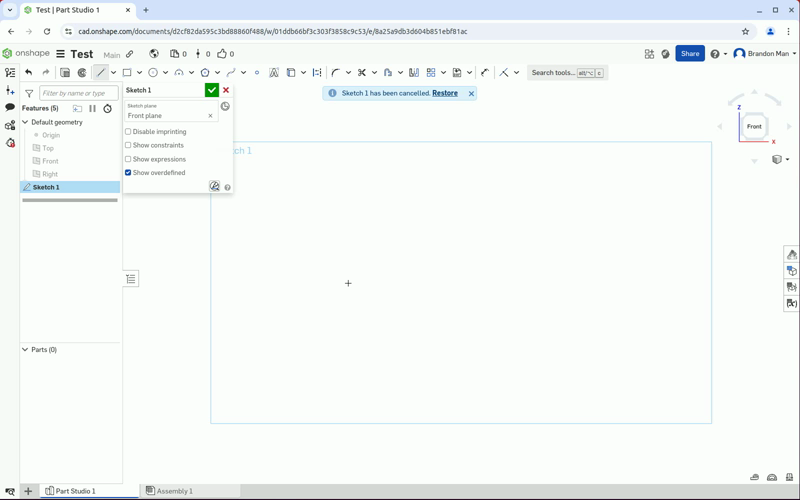
key_down(shift)
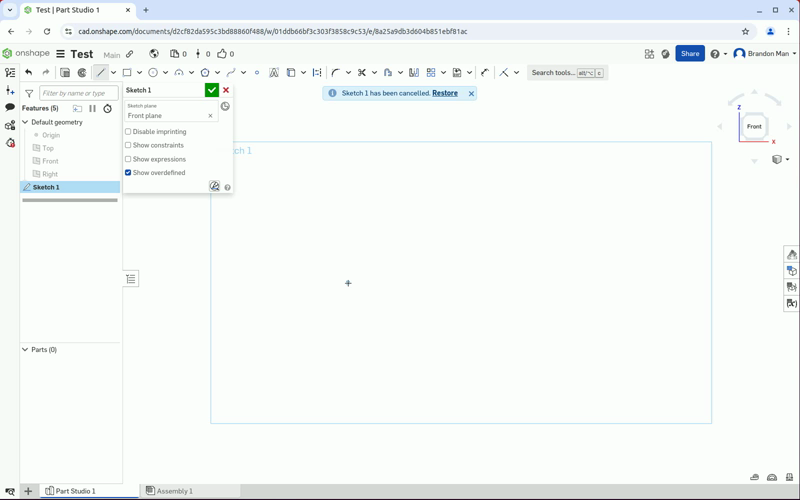
mouse_move(460, 282)
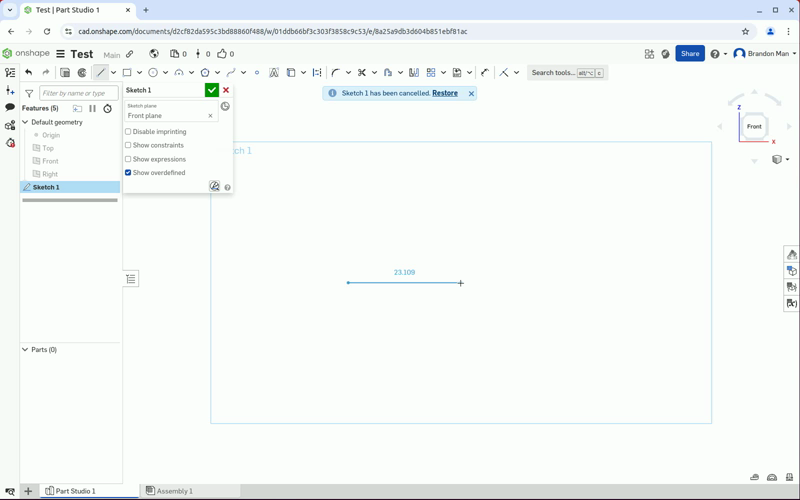
click(460, 282)
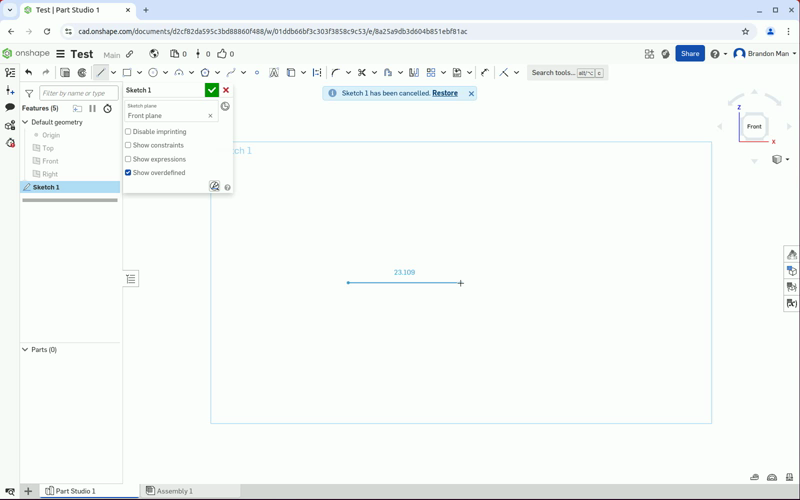
key_up(shift)
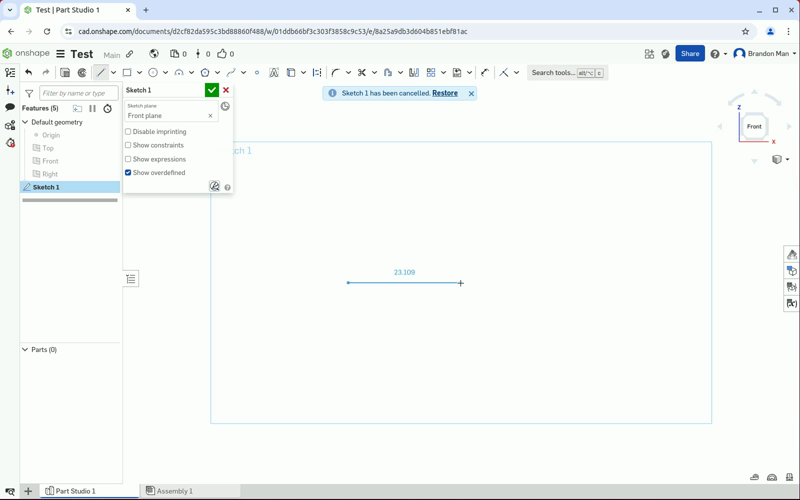
key_down(shift)
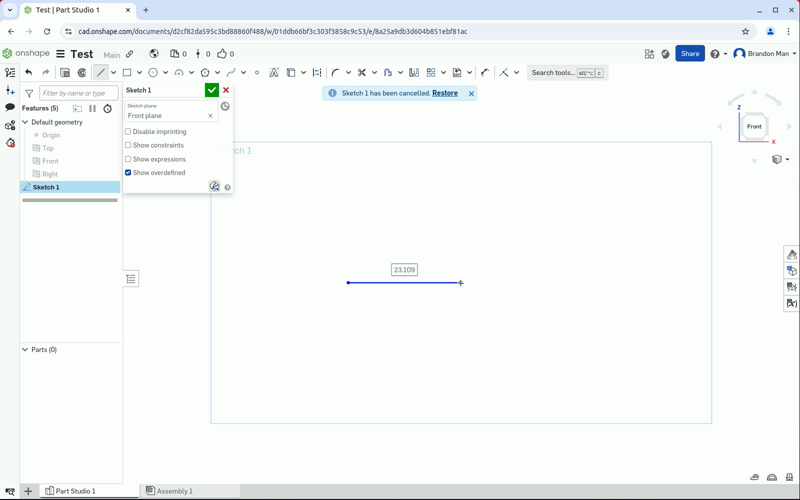
mouse_move(460, 170)
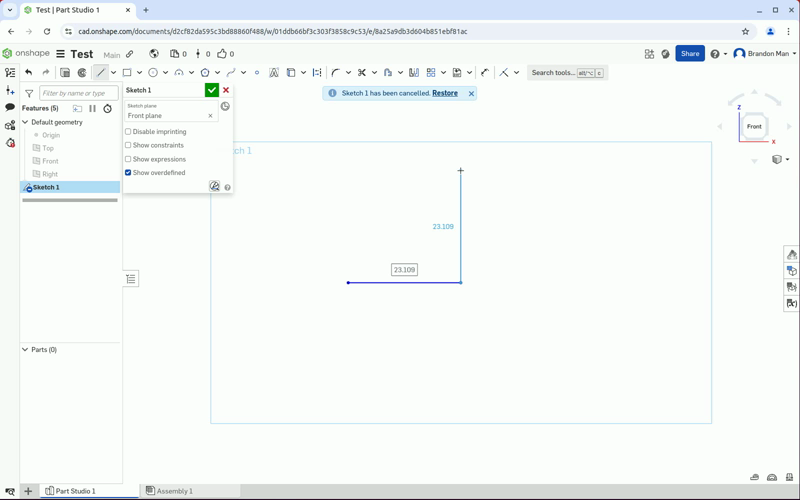
click(460, 170)
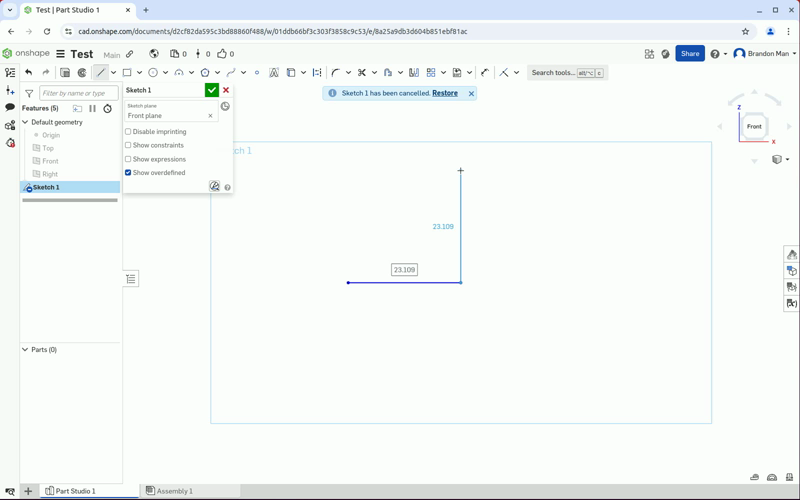
key_up(shift)
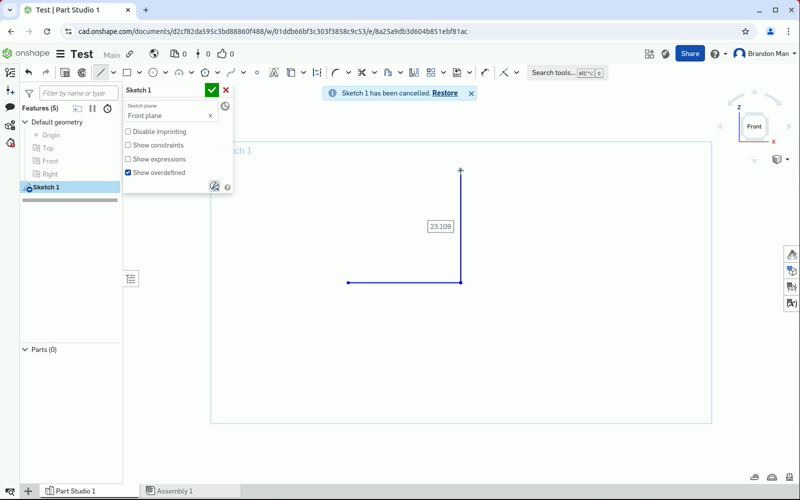
key_down(shift)
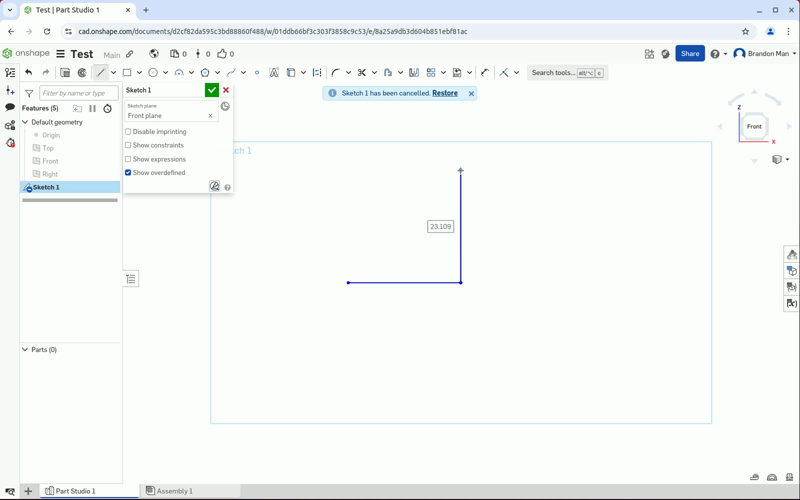
mouse_move(348, 170)
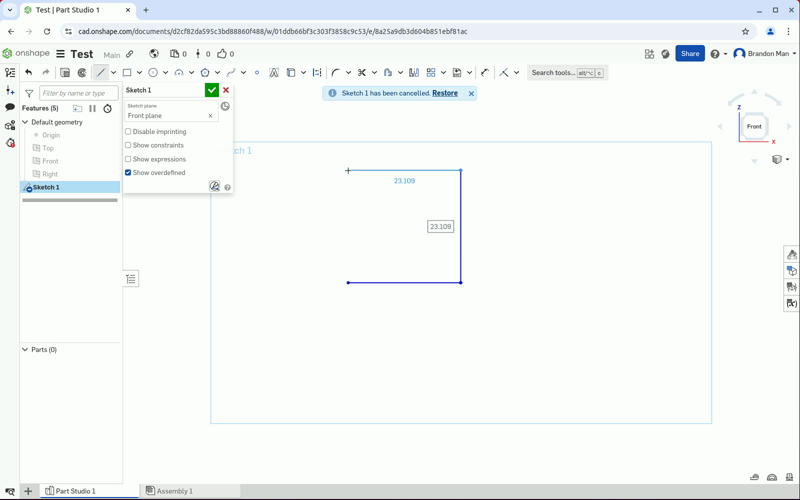
click(348, 170)
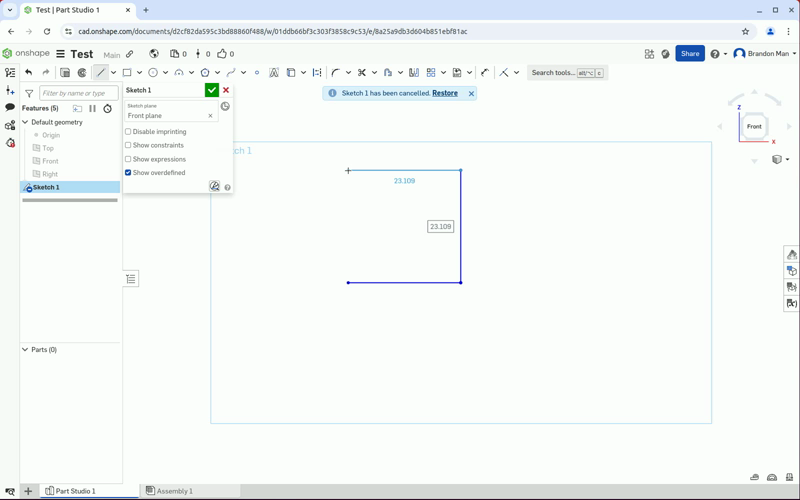
key_up(shift)
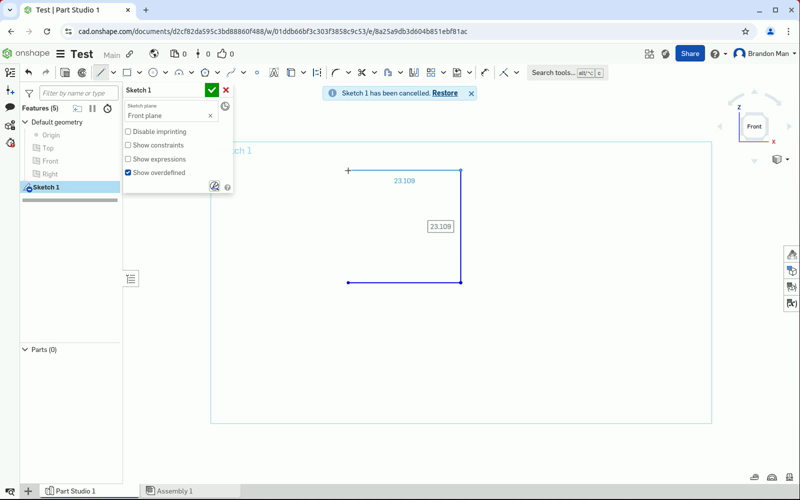
key_down(shift)
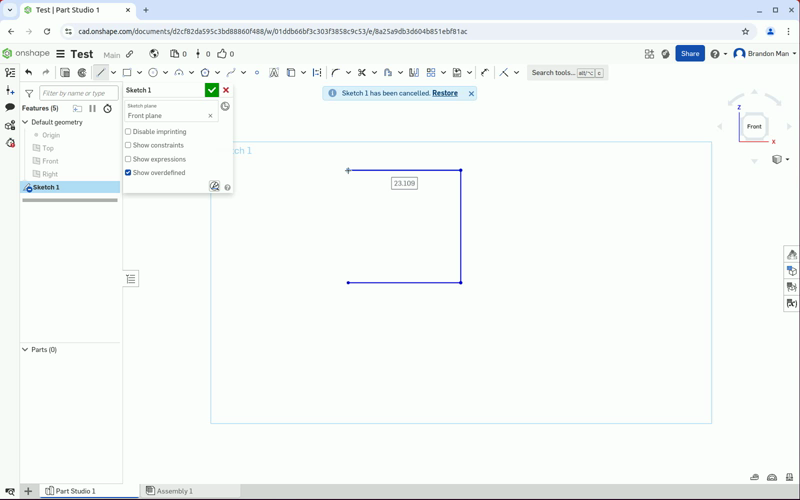
mouse_move(348, 282)
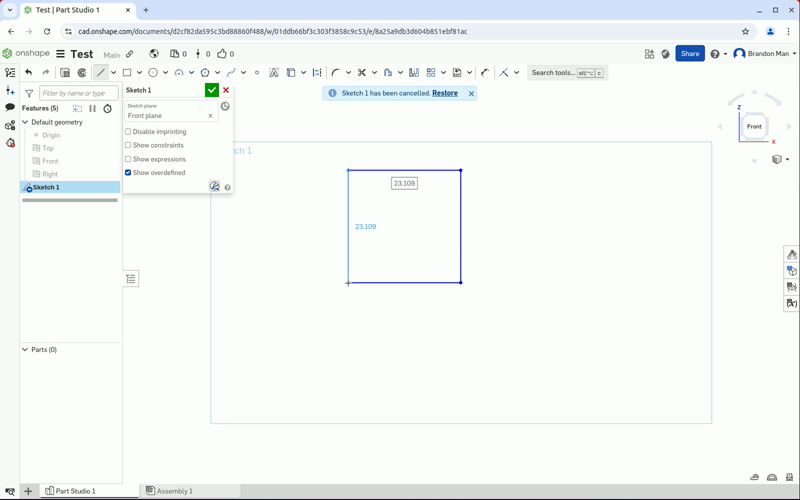
key_up(shift)
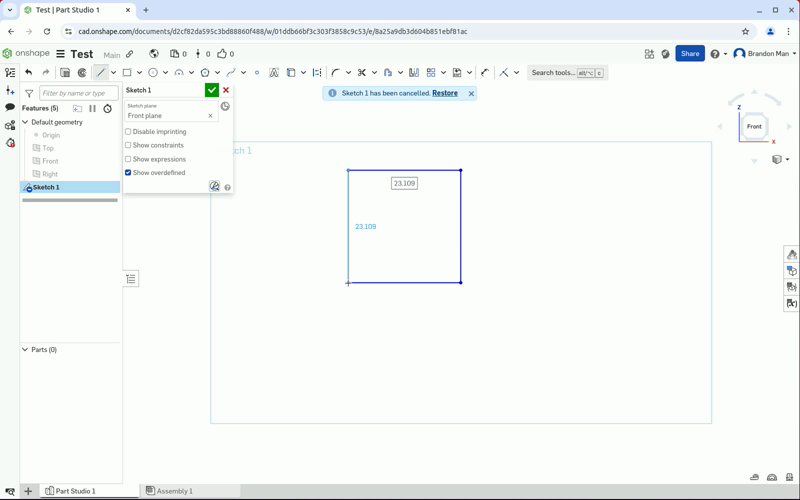
click(348, 282)
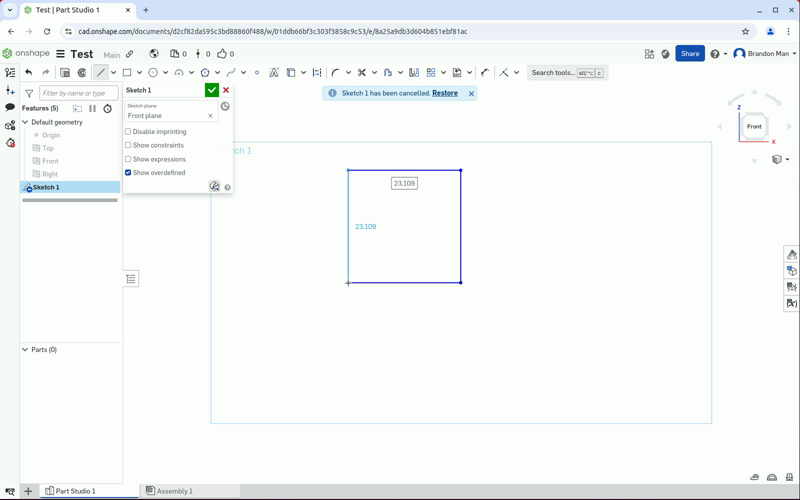
key(esc)
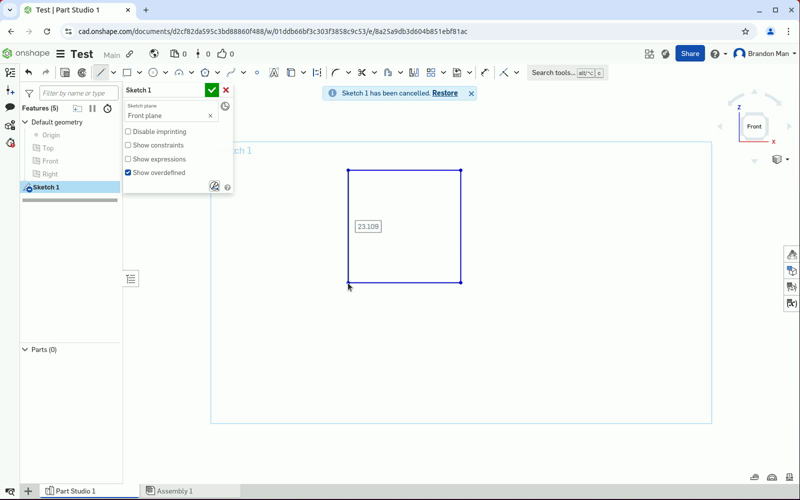
mouse_move(411, 237)
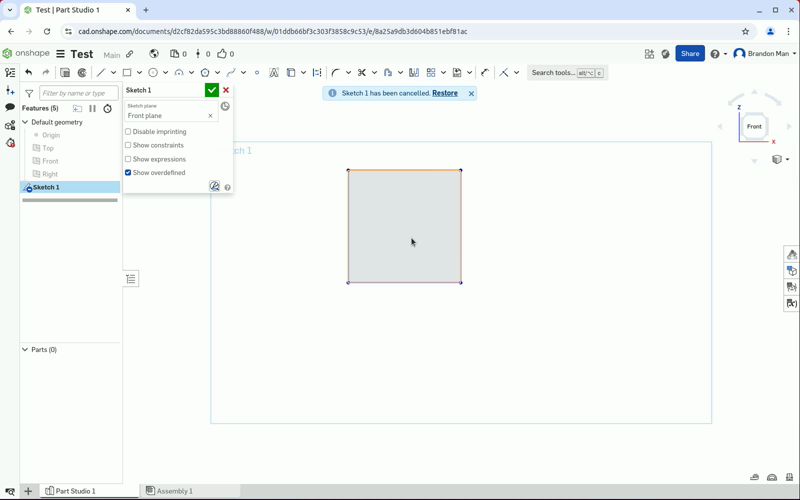
click(411, 237)
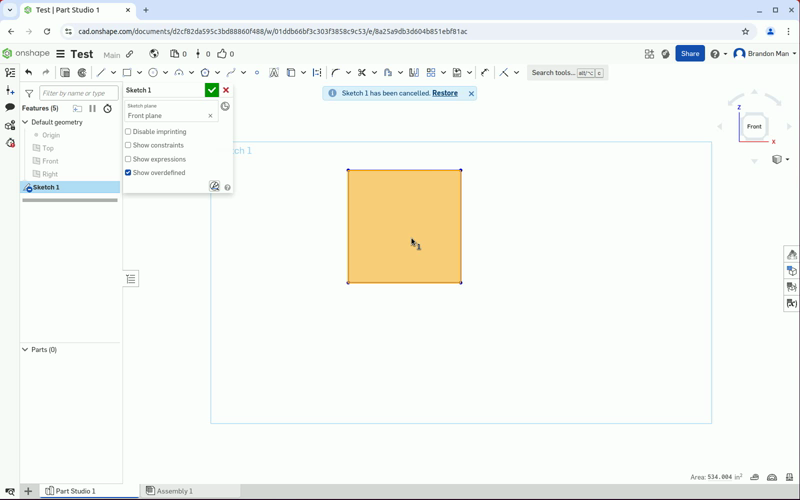
mouse_move(73, 352)
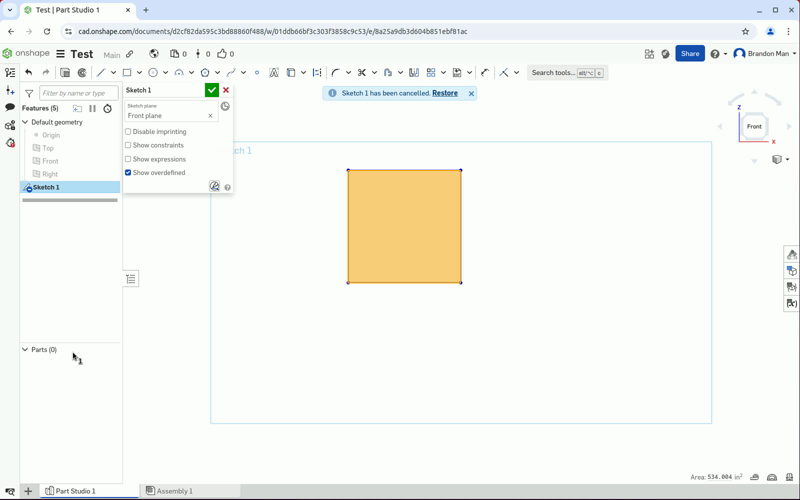
key(shift+y)
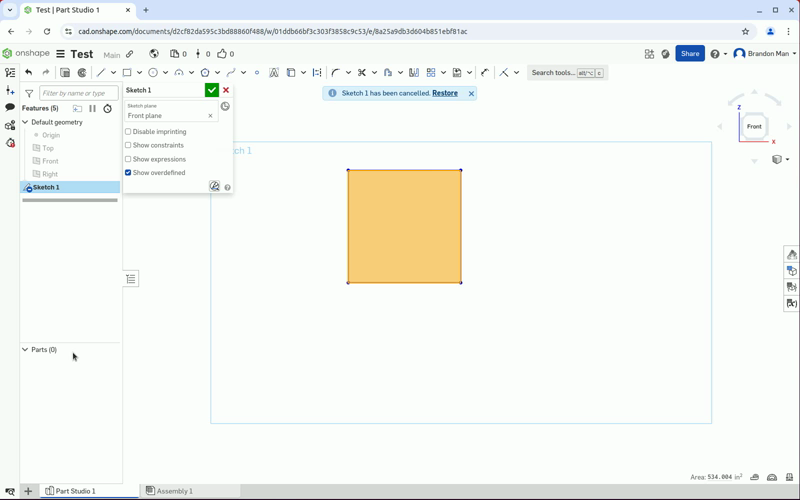
key(shift+e)
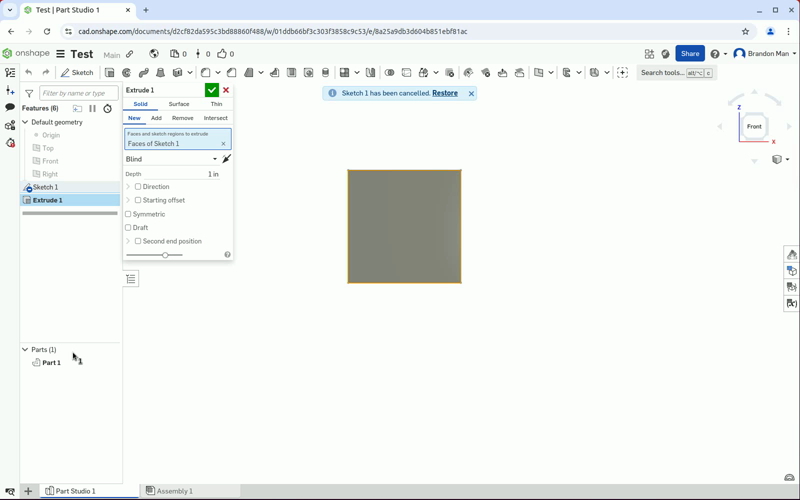
mouse_move(143, 106)
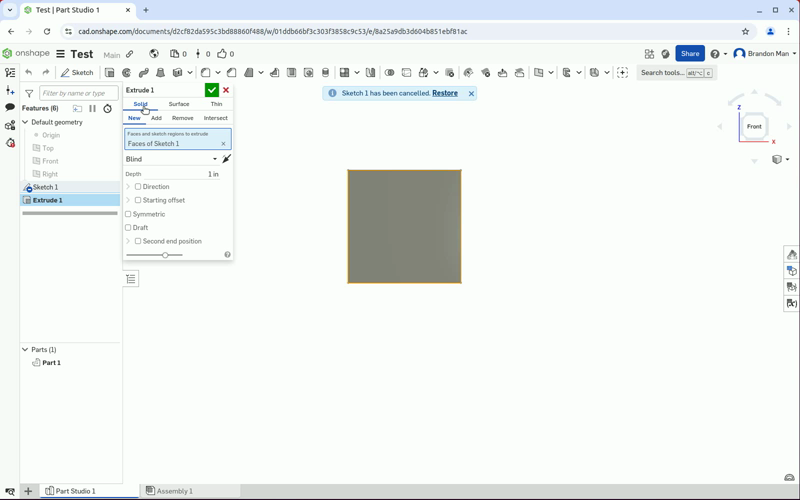
click(143, 106)
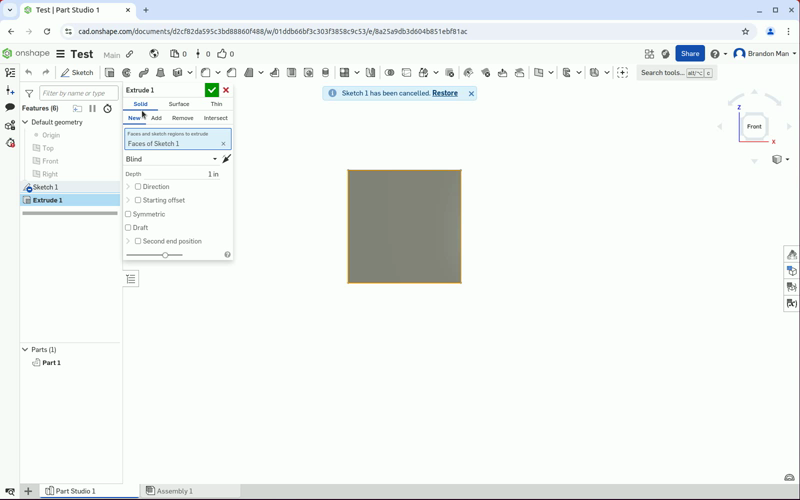
mouse_move(137, 120)
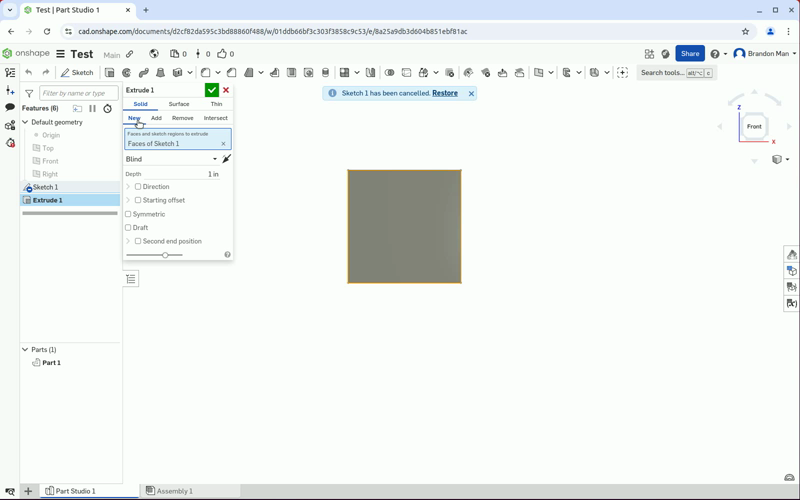
click(137, 120)
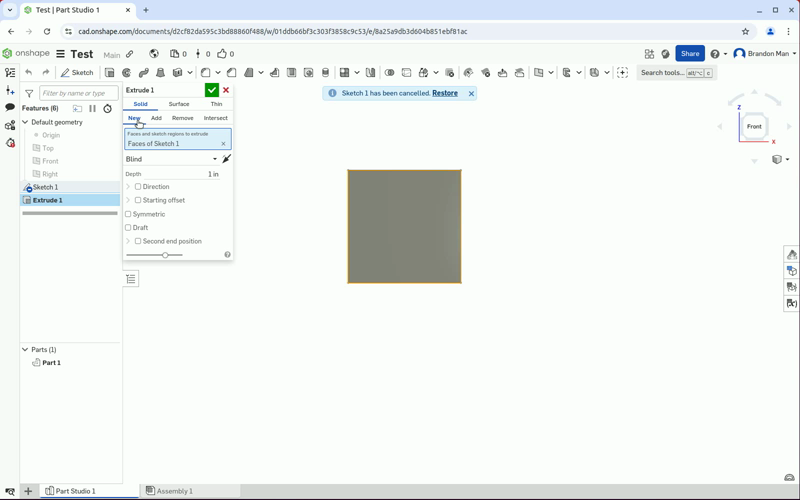
key(tab, 4)
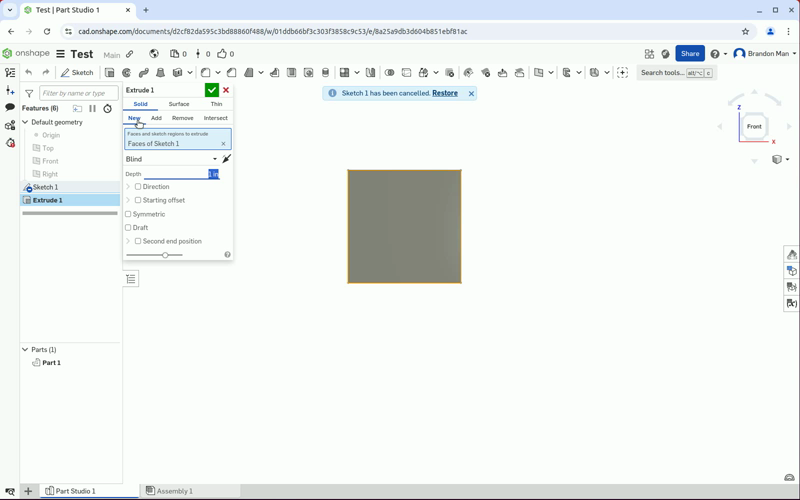
text(23.108)
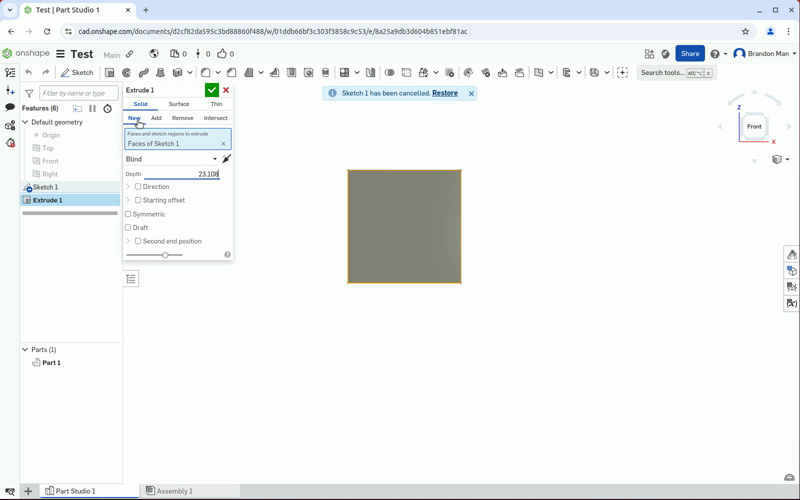
key(enter)
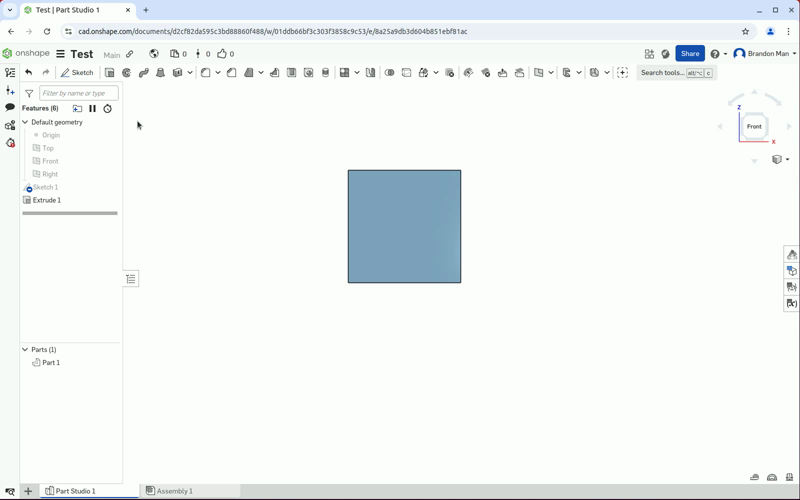
key(shift+h)
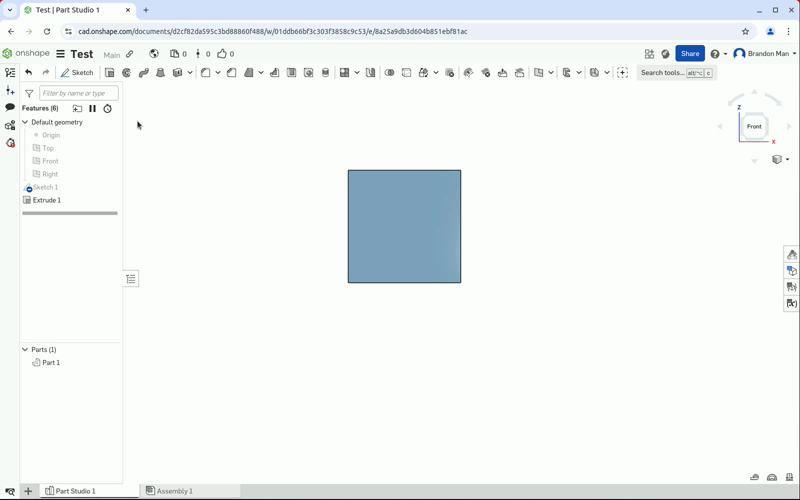
key(shift+h)
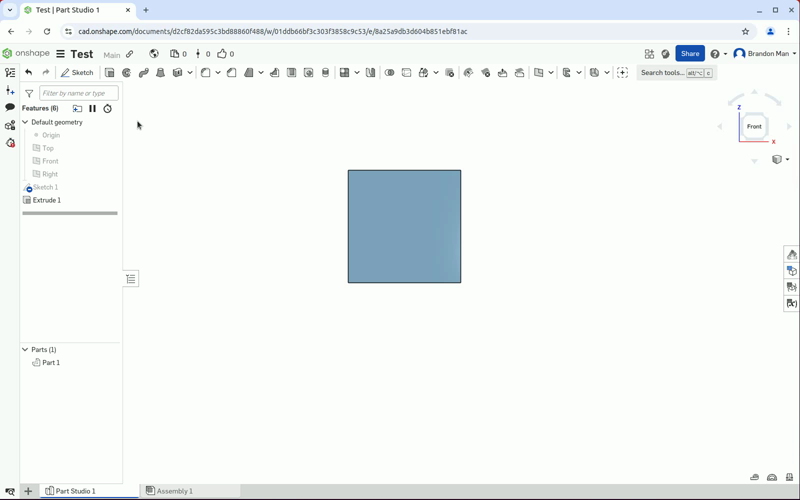
mouse_move(73, 189)
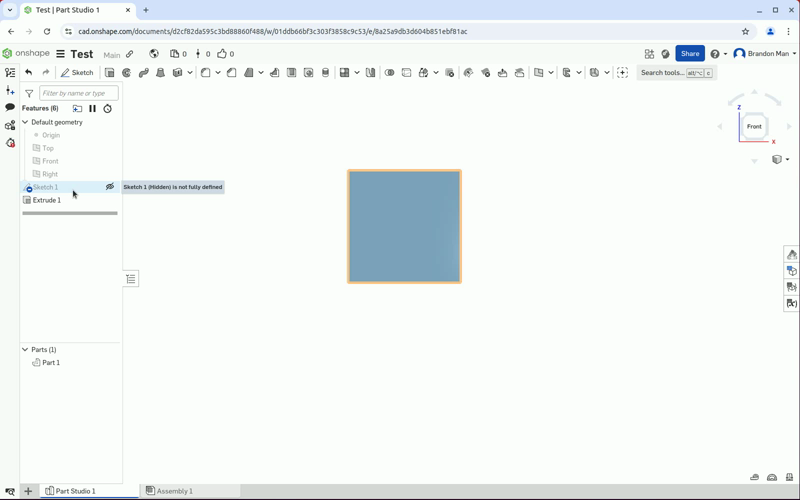
click(73, 189)
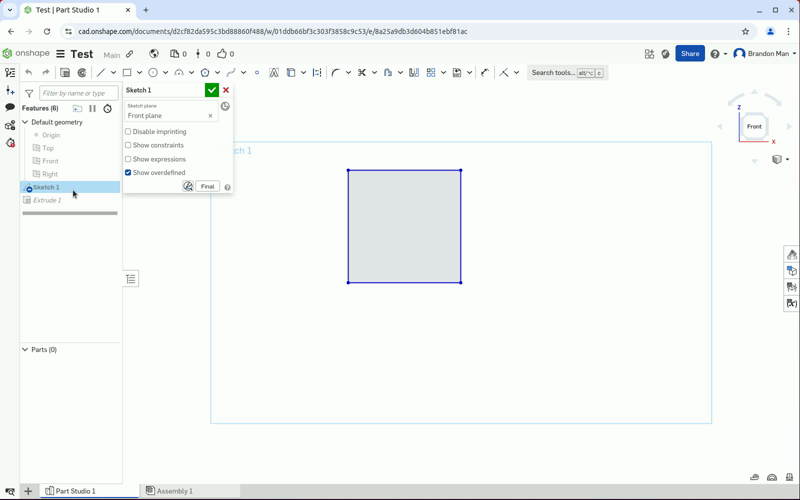
mouse_move(229, 92)
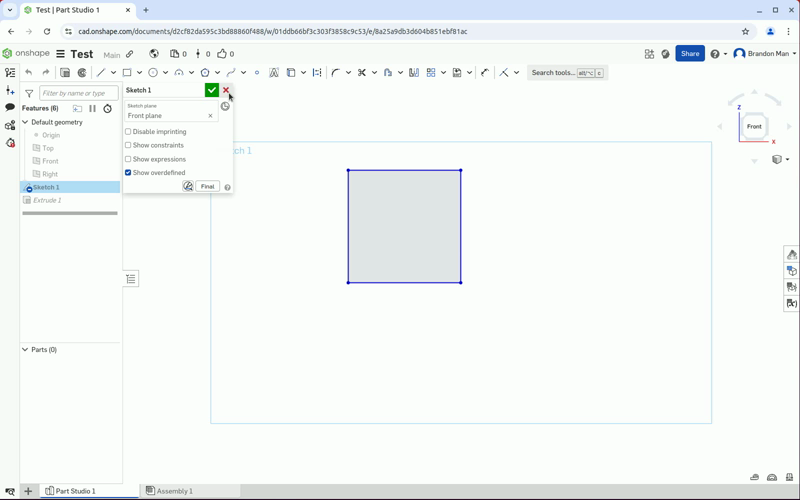
click(229, 92)
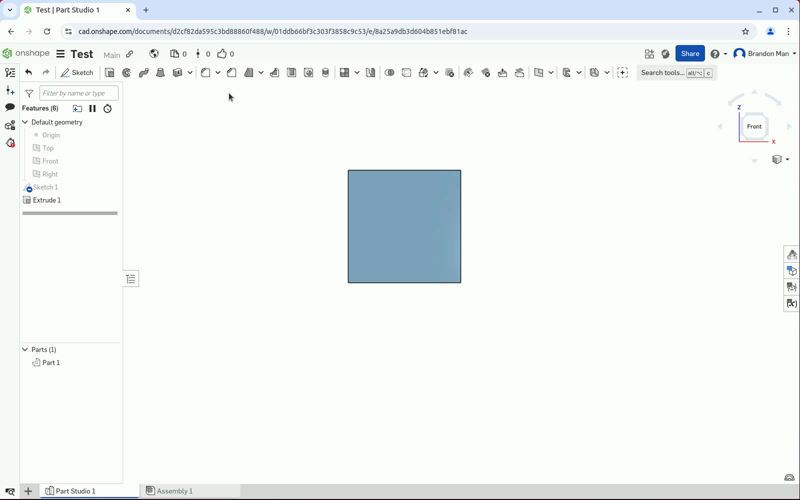
mouse_move(541, 75)
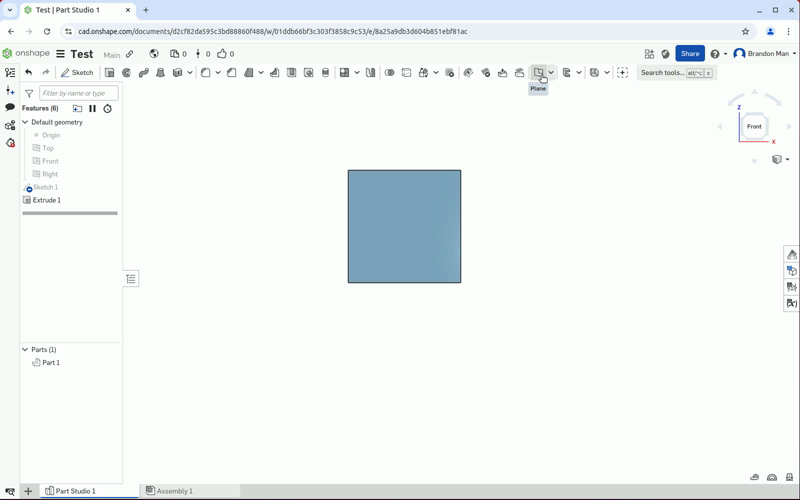
click(541, 75)
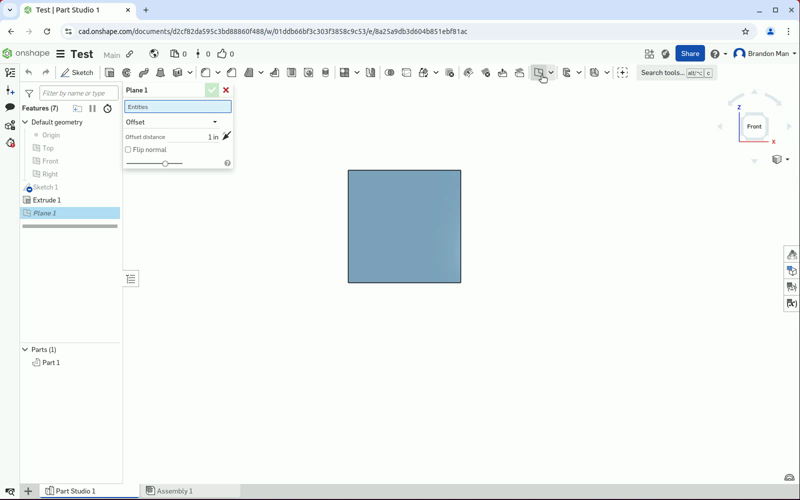
mouse_move(73, 163)
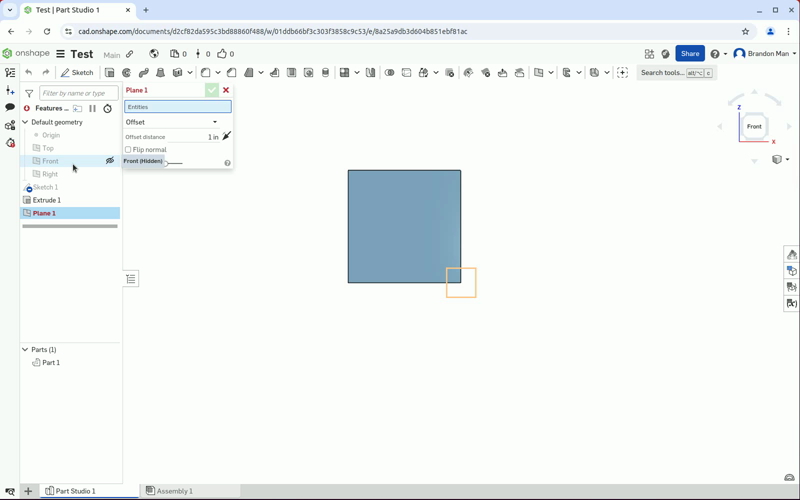
click(73, 163)
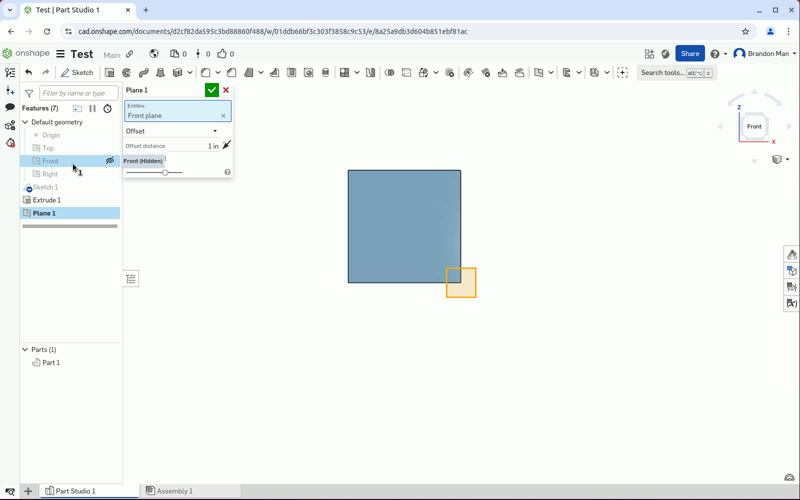
key(tab, 2)
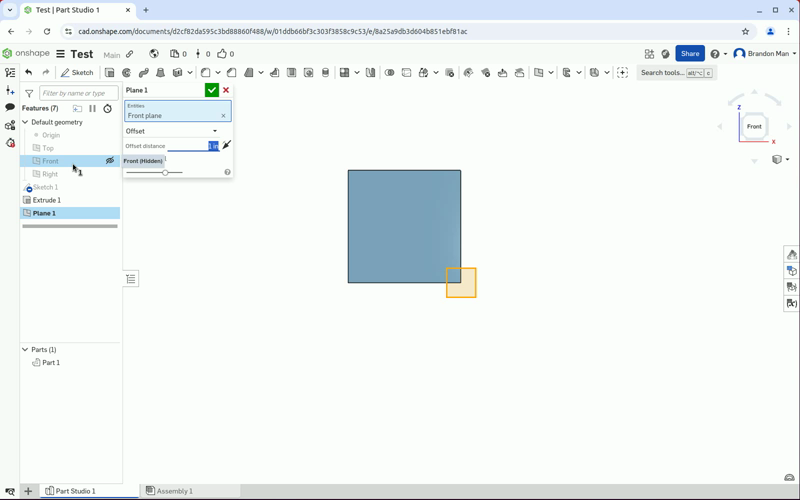
text(23.108)
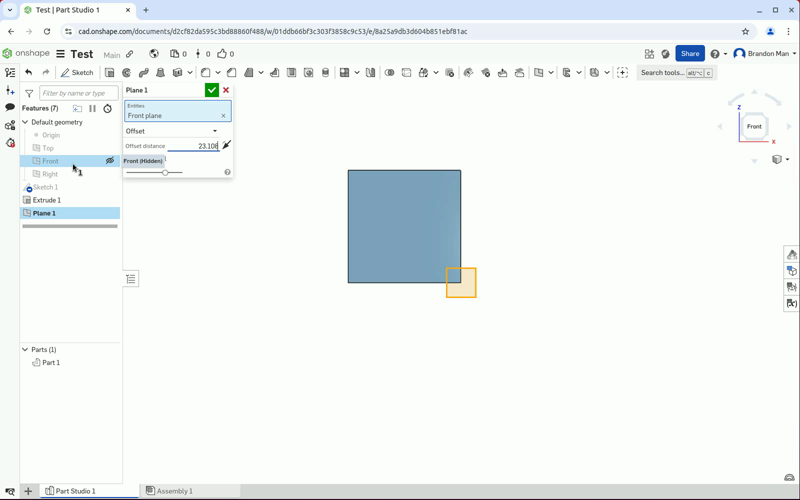
key(enter, 2)
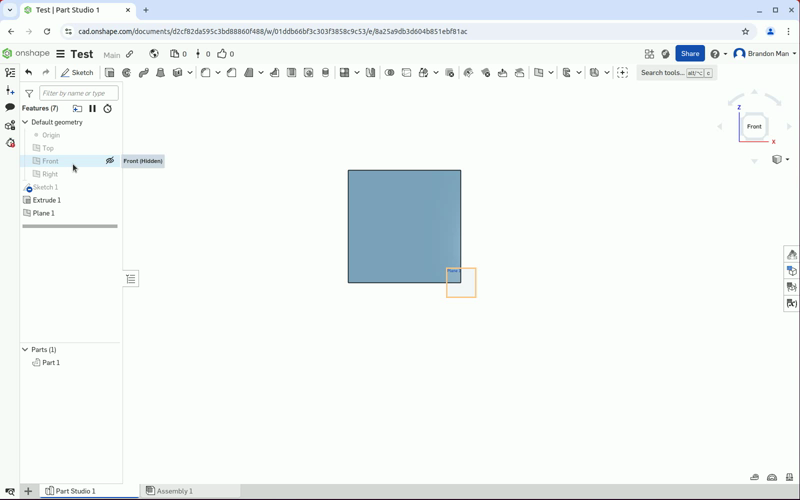
key(shift+s)
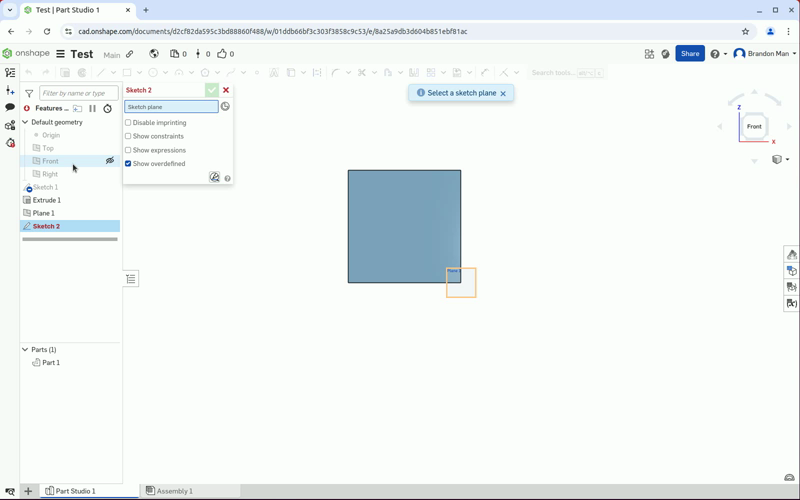
mouse_move(73, 215)
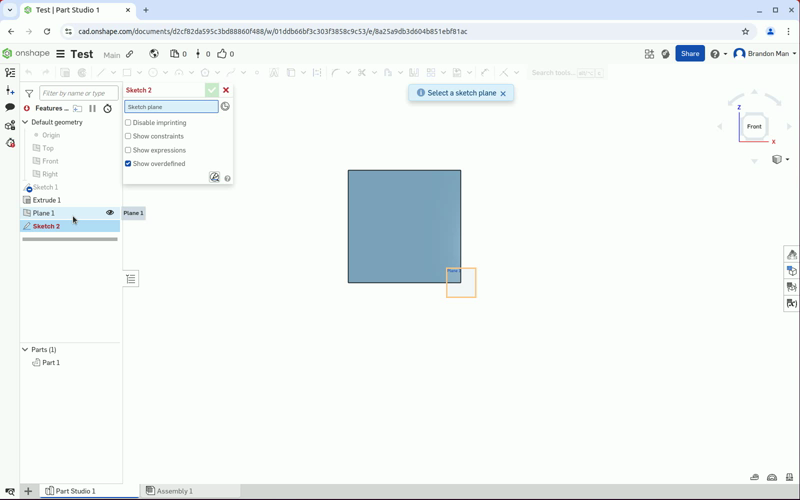
click(73, 215)
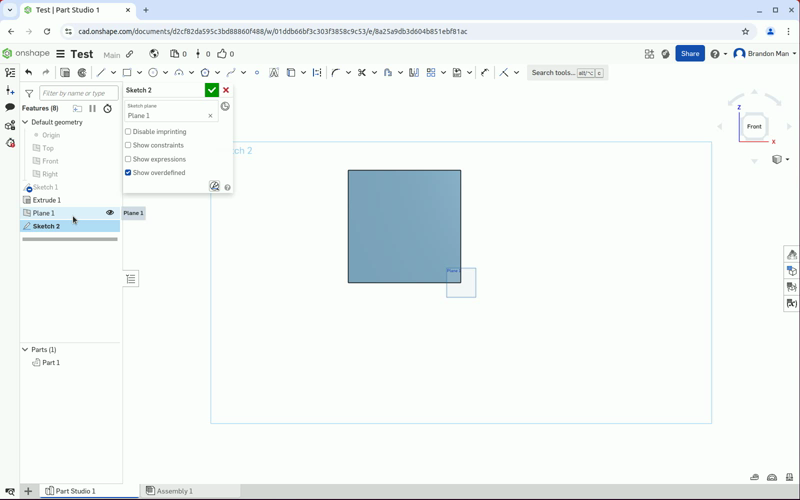
mouse_move(73, 352)
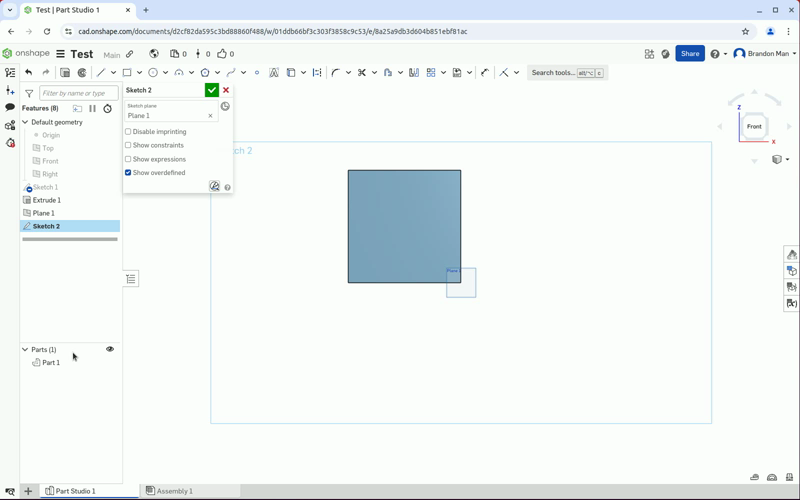
key(y)
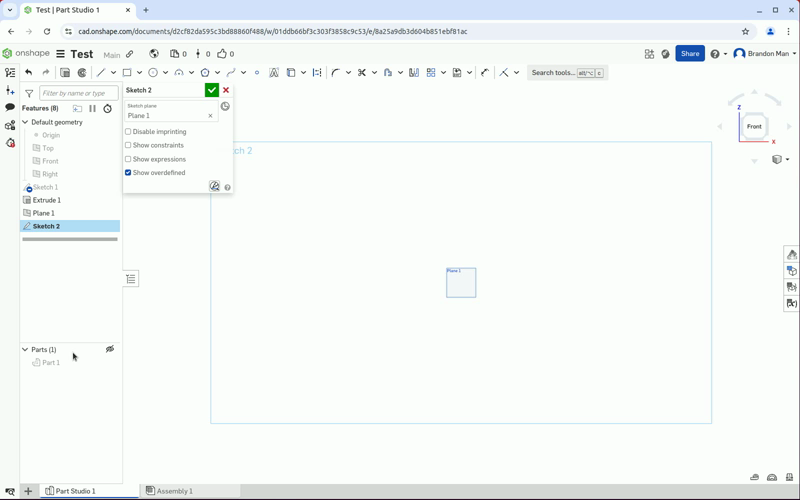
key(c)
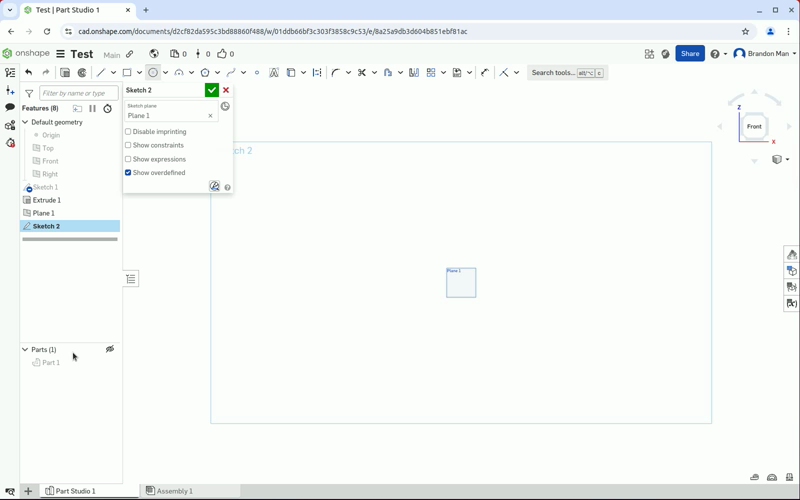
key_down(shift)
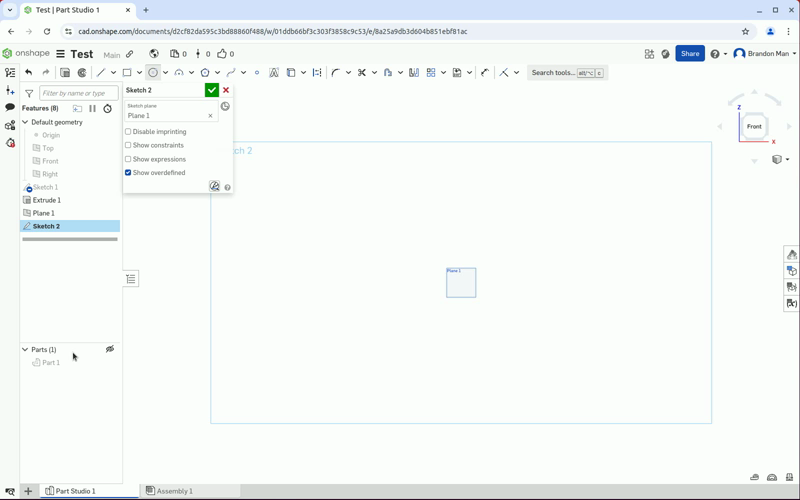
mouse_move(377, 198)
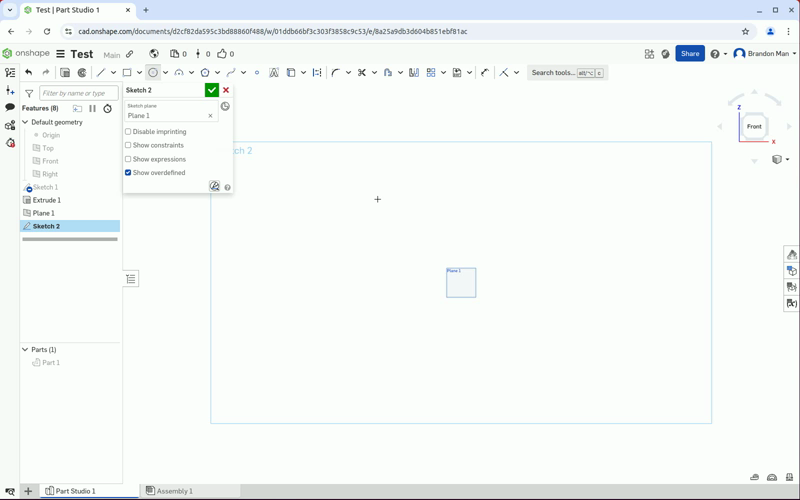
click(377, 198)
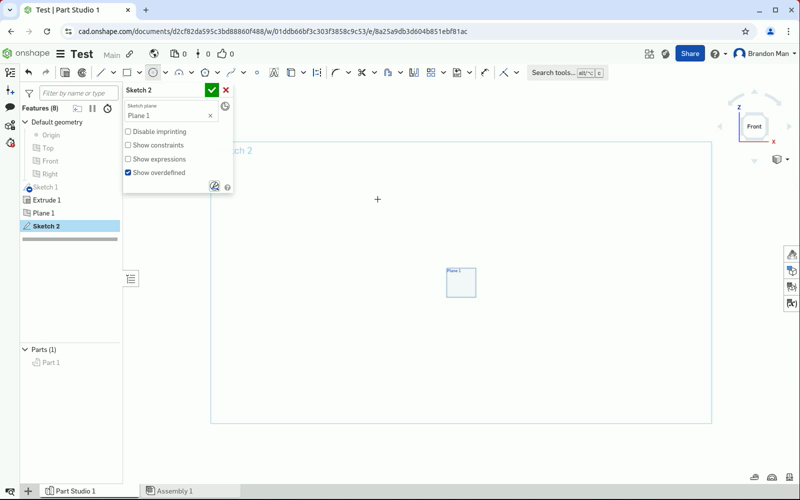
key_up(shift)
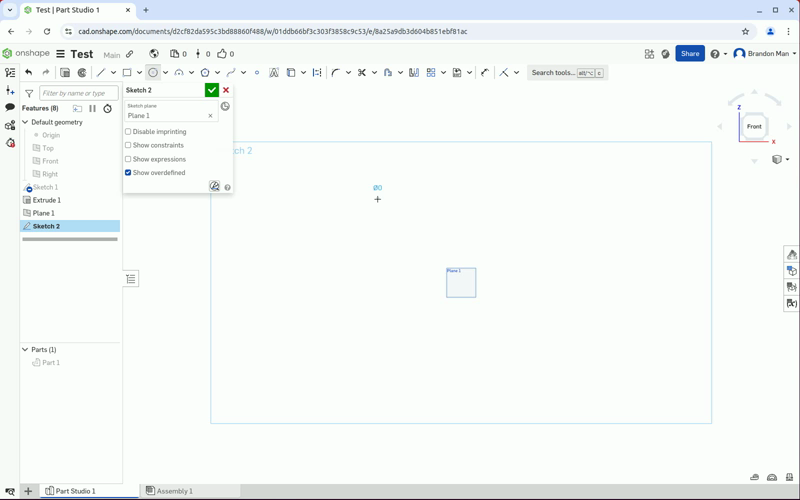
mouse_move(392, 198)
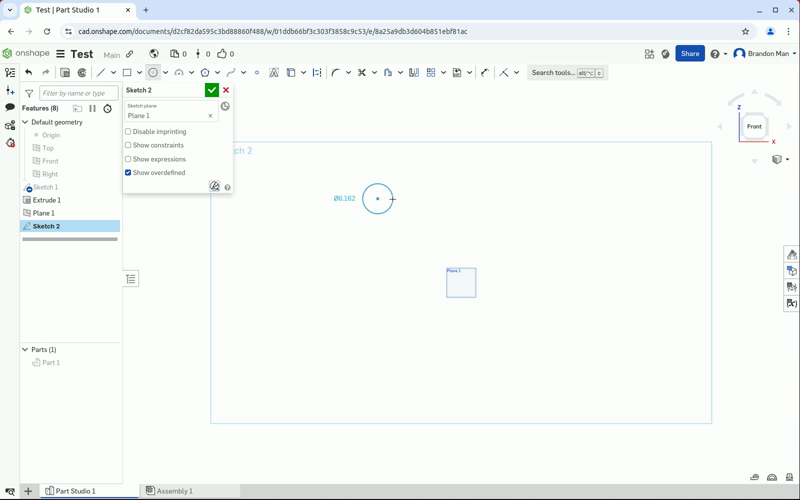
click(392, 198)
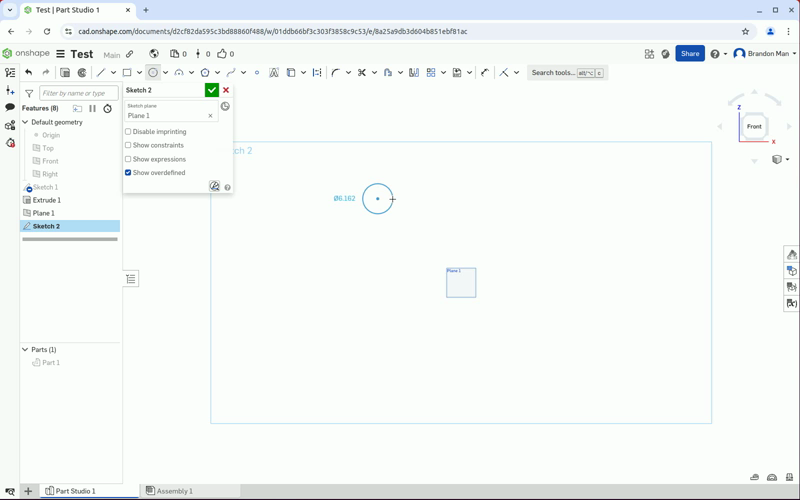
key(esc)
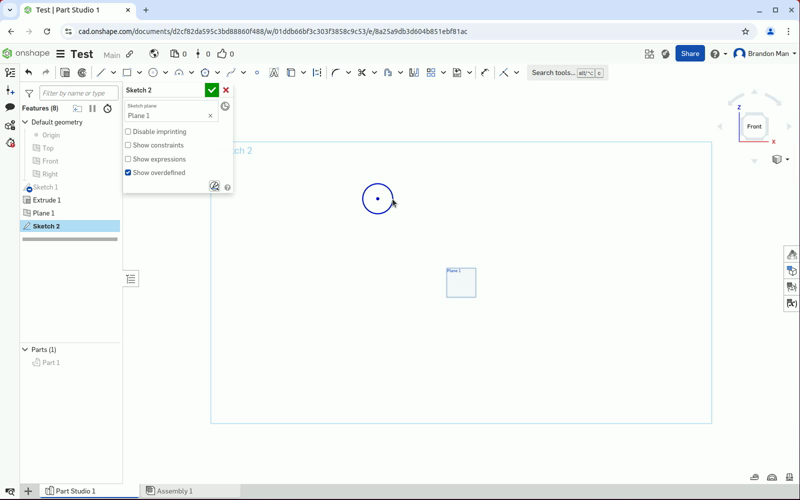
mouse_move(385, 201)
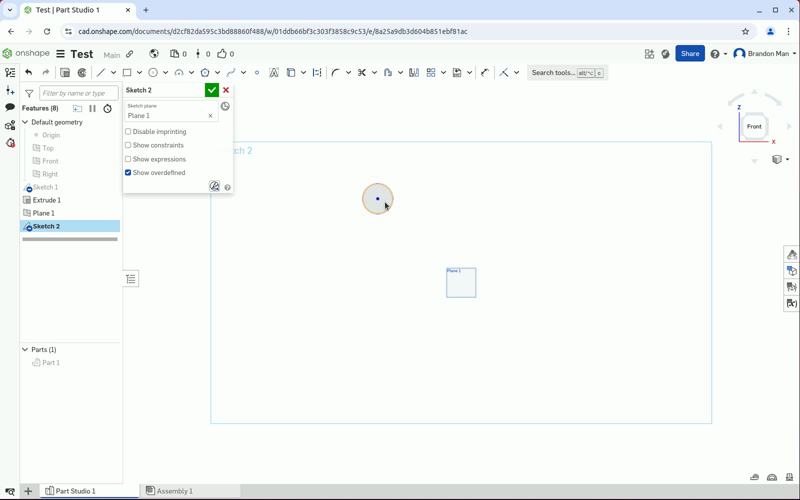
scroll(6)
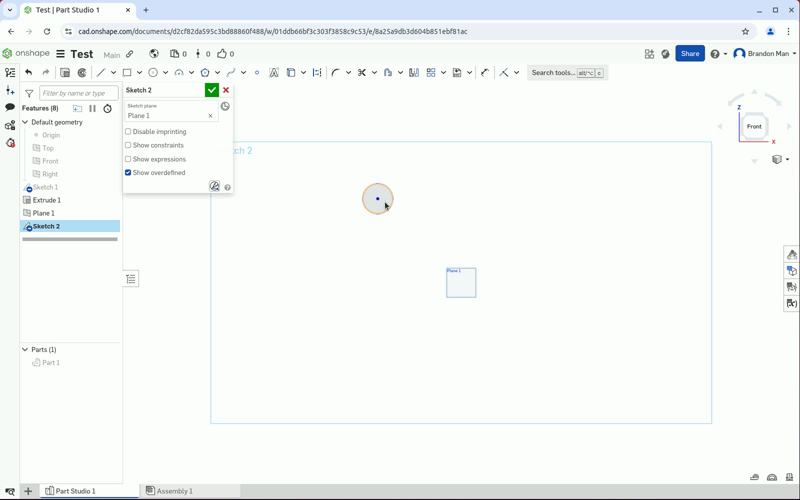
scroll(6)
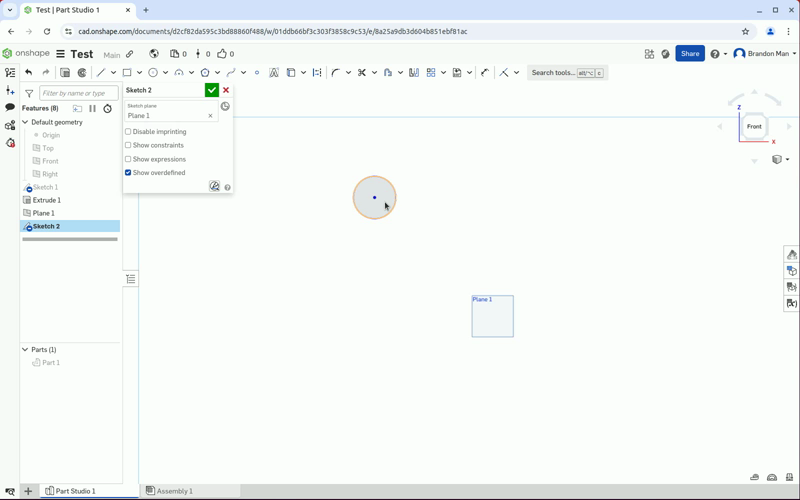
scroll(6)
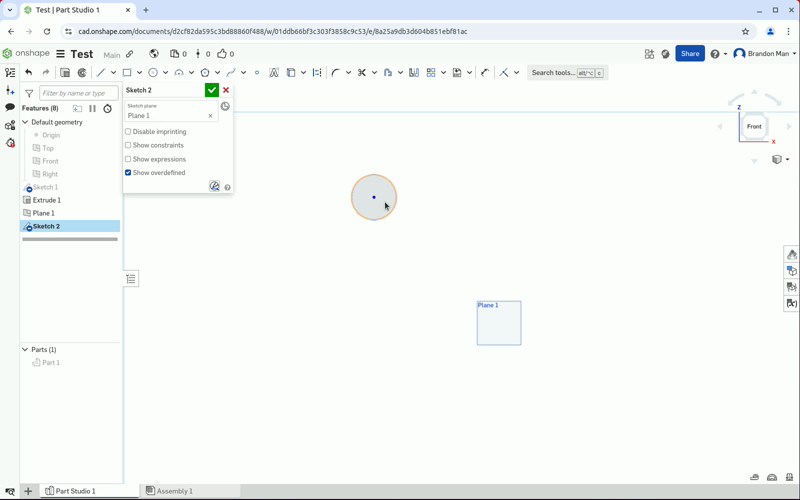
scroll(6)
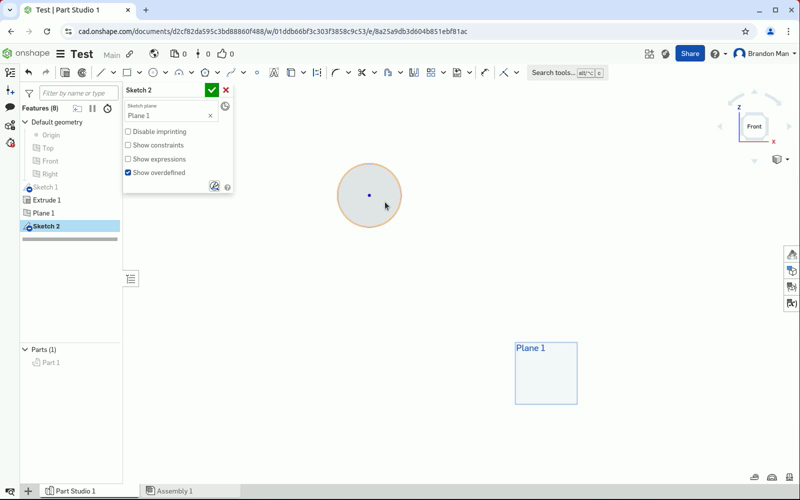
scroll(6)
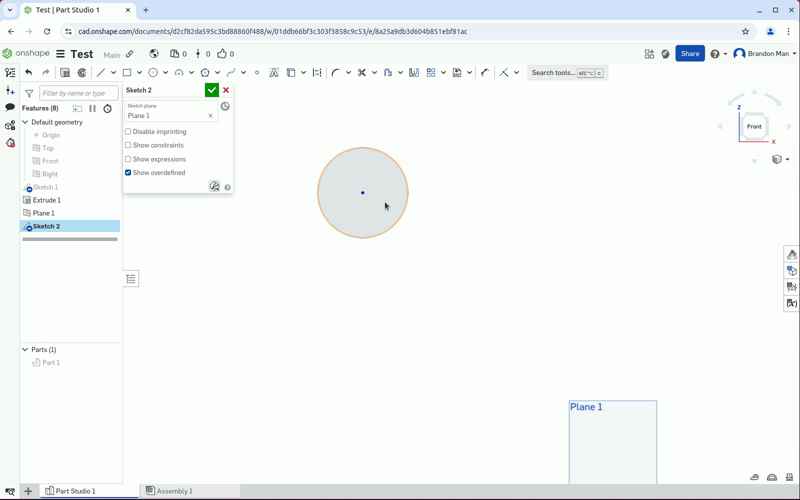
scroll(6)
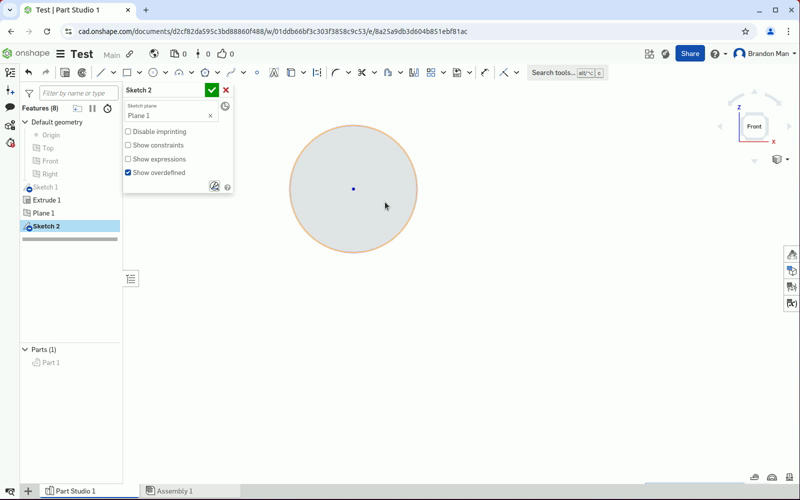
scroll(6)
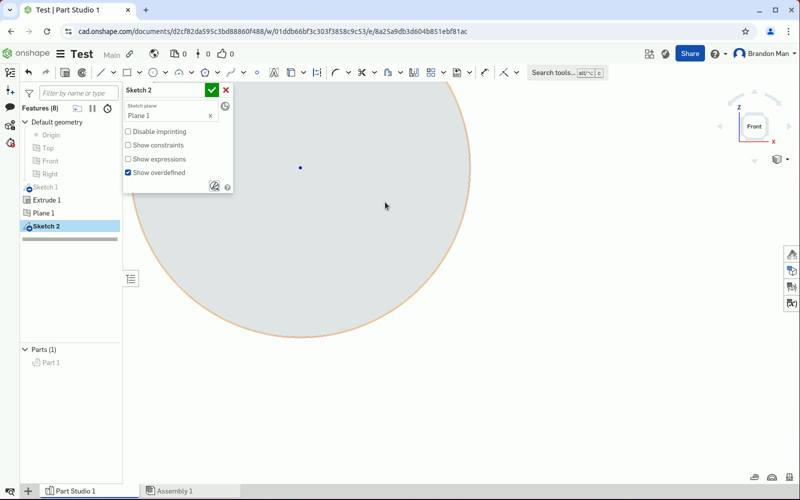
click(385, 201)
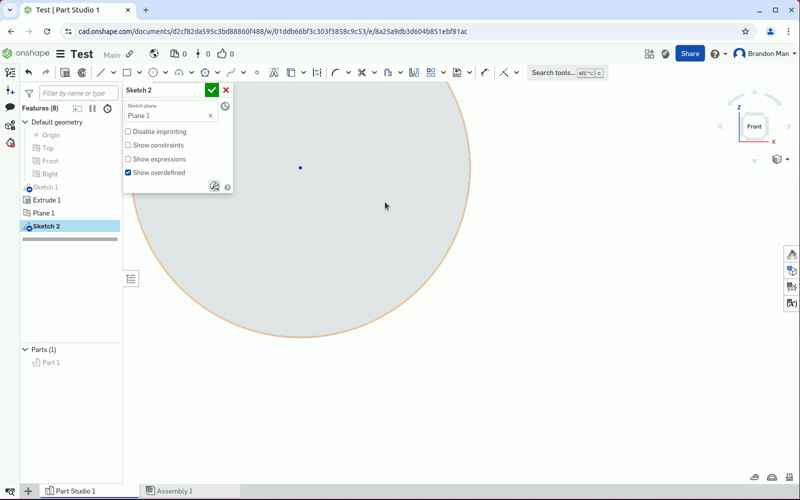
scroll(-6)
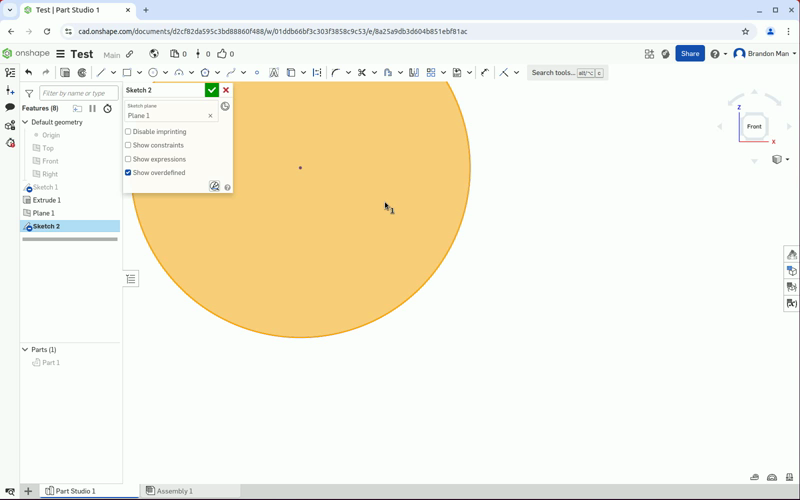
scroll(-6)
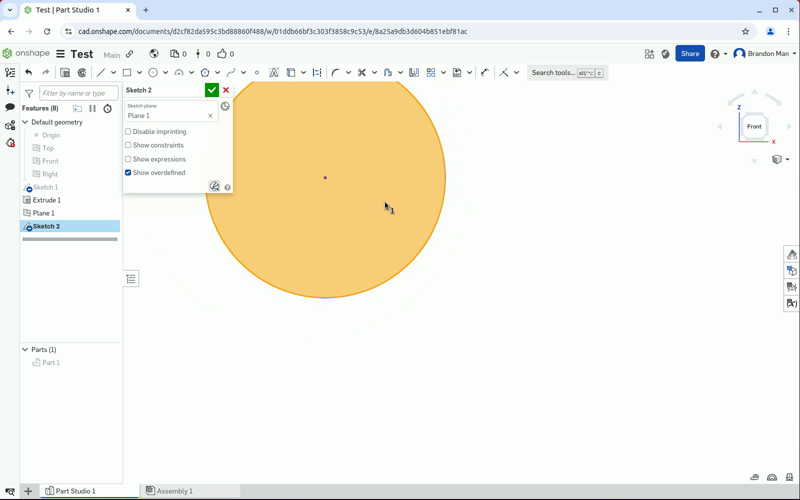
scroll(-6)
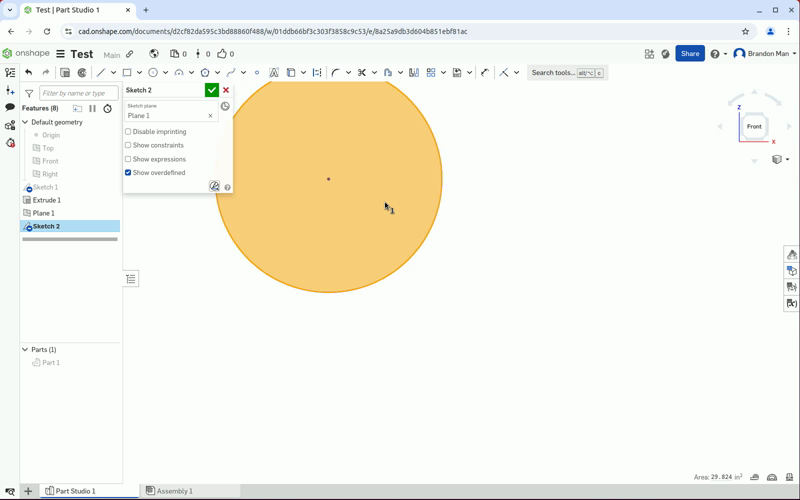
scroll(-6)
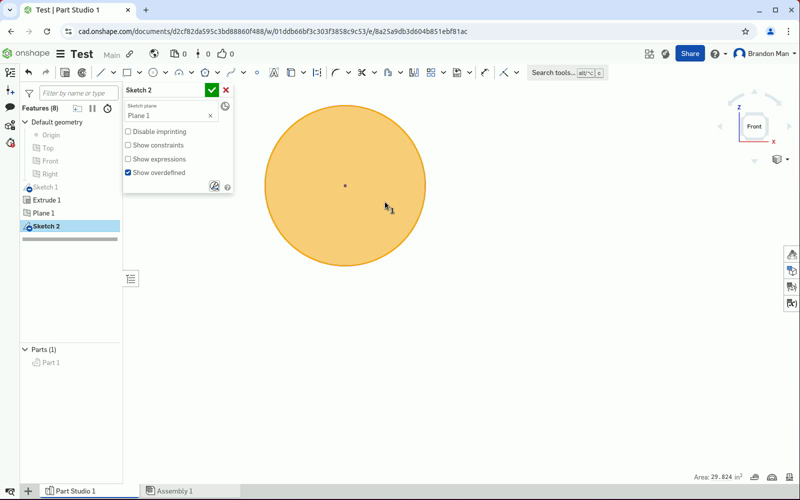
scroll(-6)
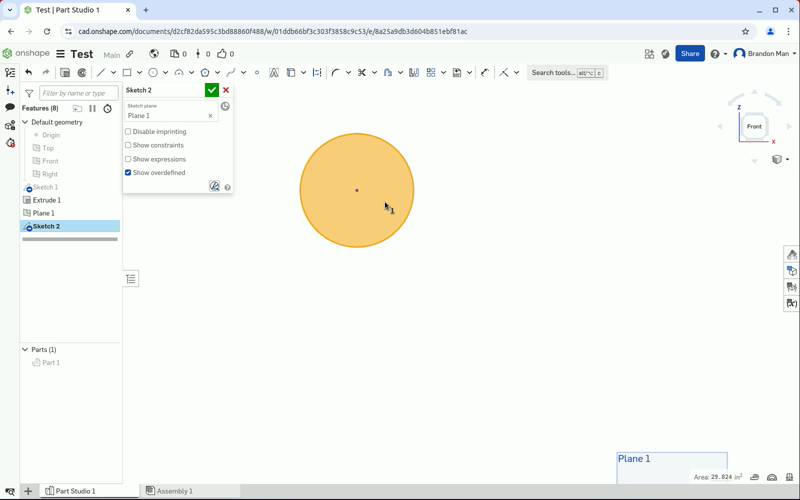
scroll(-6)
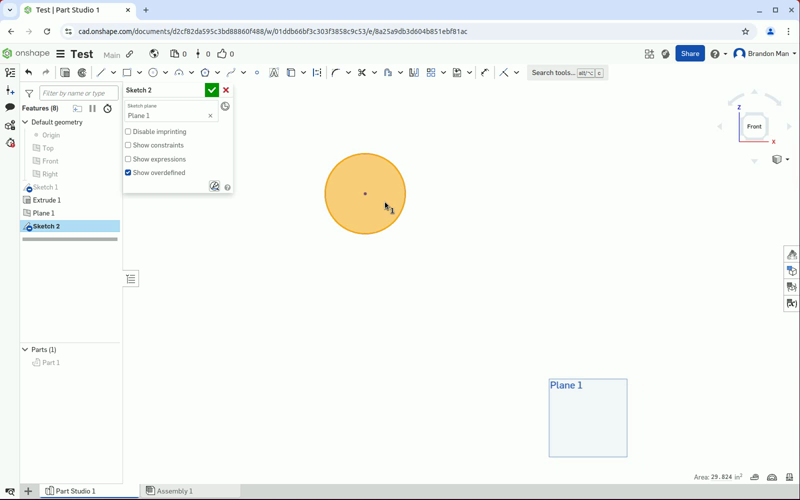
scroll(-6)
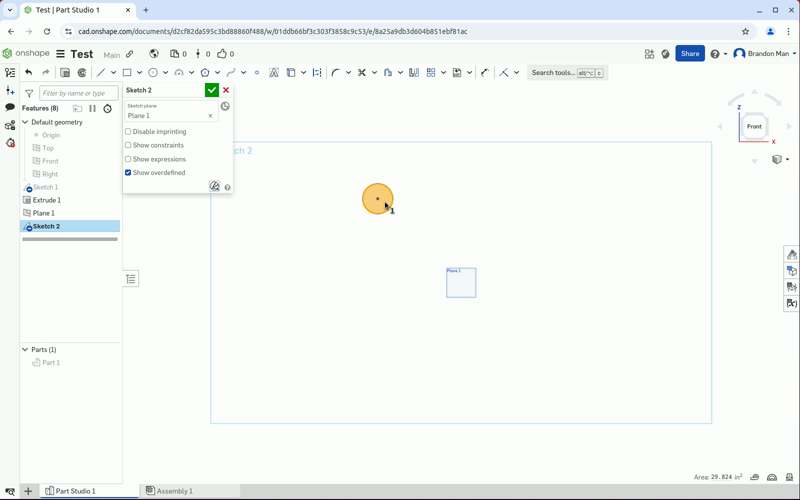
mouse_move(73, 352)
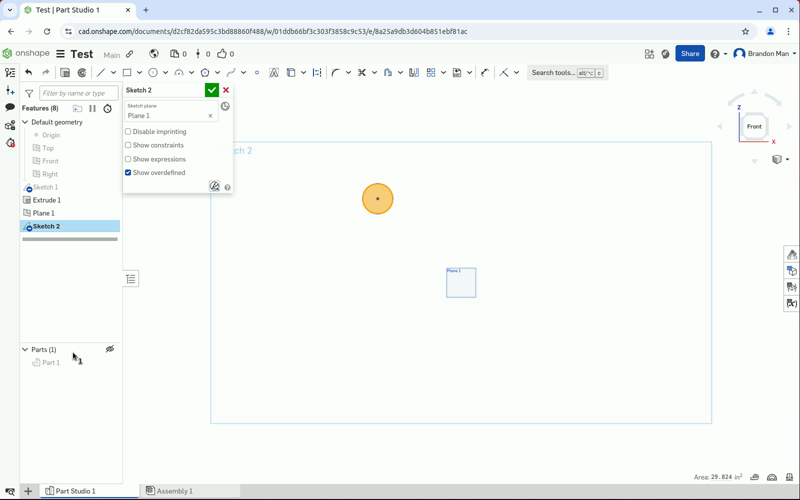
key(shift+y)
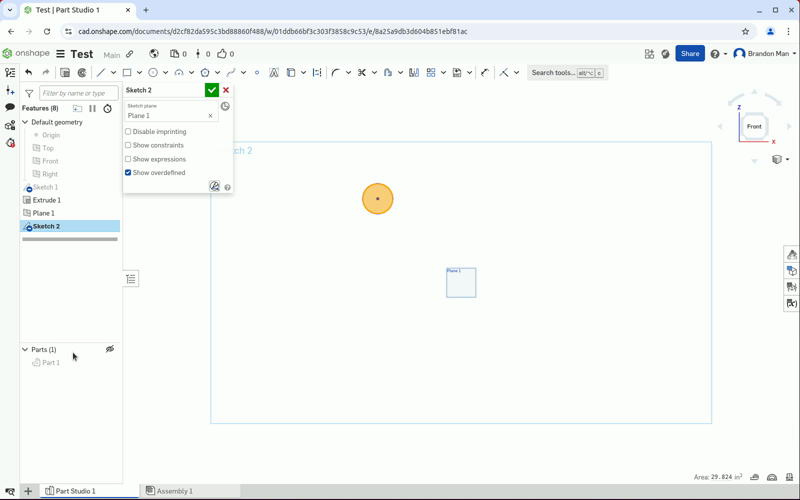
key(shift+e)
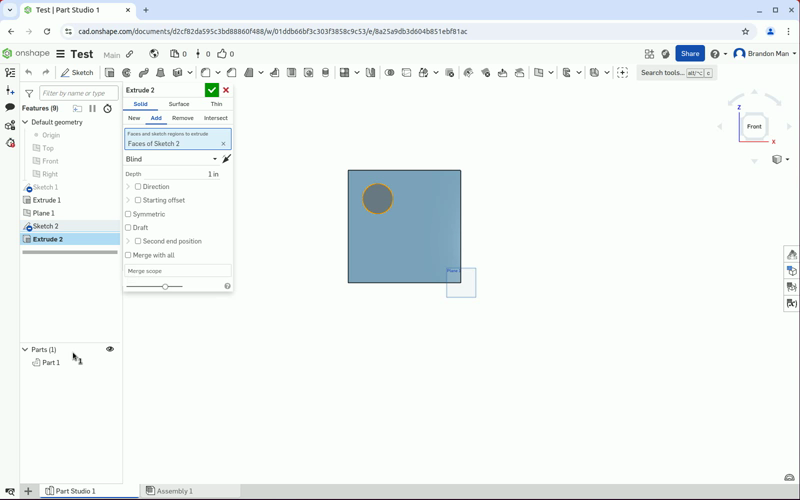
mouse_move(143, 106)
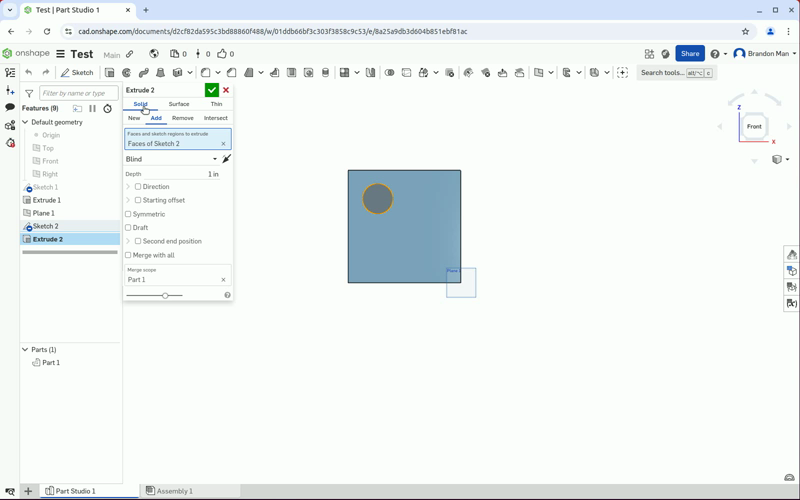
click(143, 106)
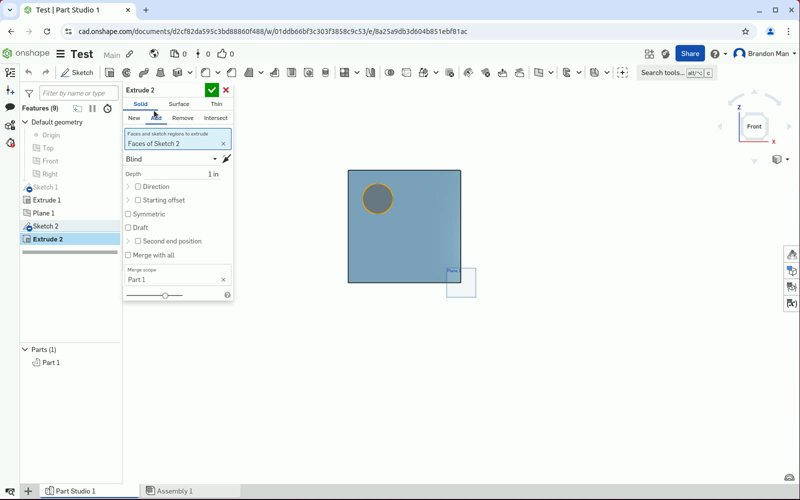
mouse_move(186, 120)
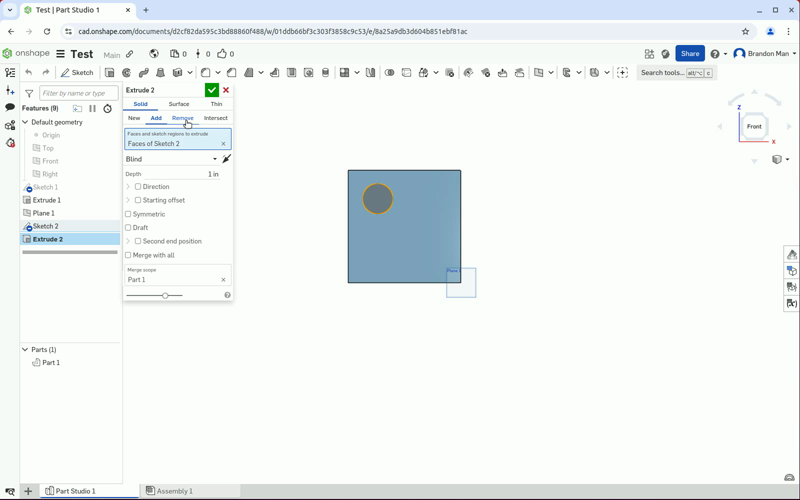
click(186, 120)
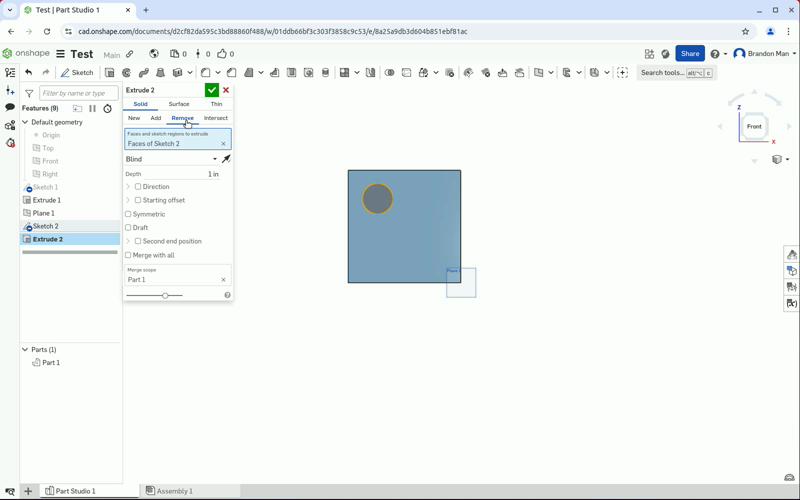
key(tab, 4)
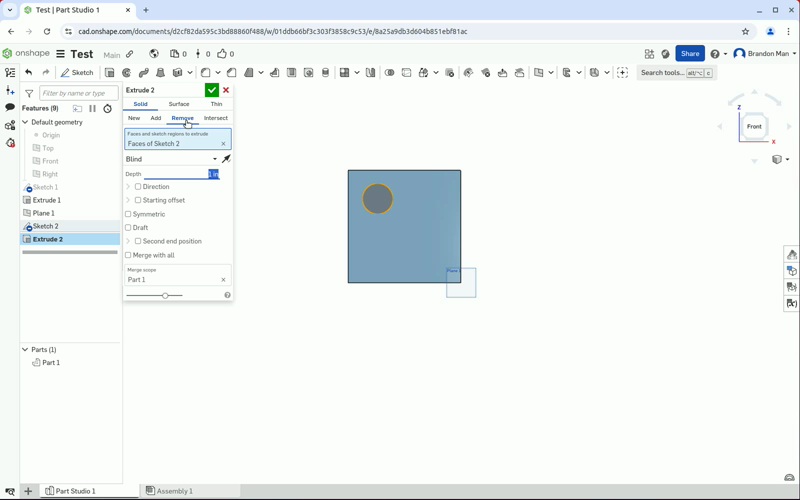
text(1.204)
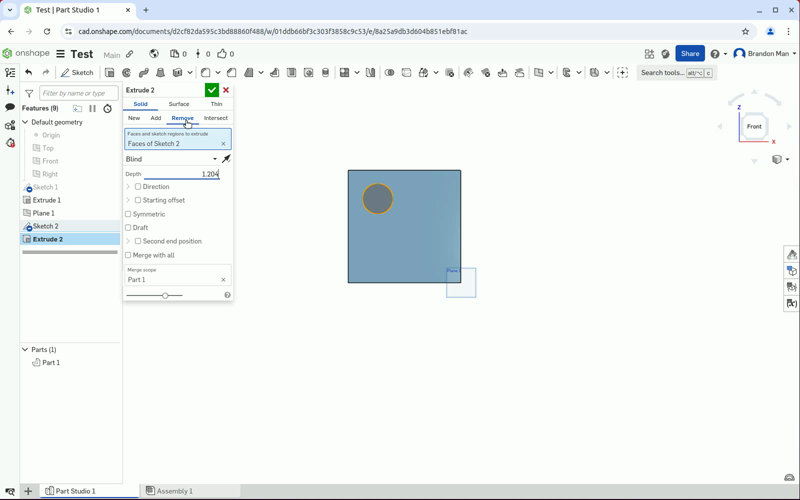
key(tab, 6)
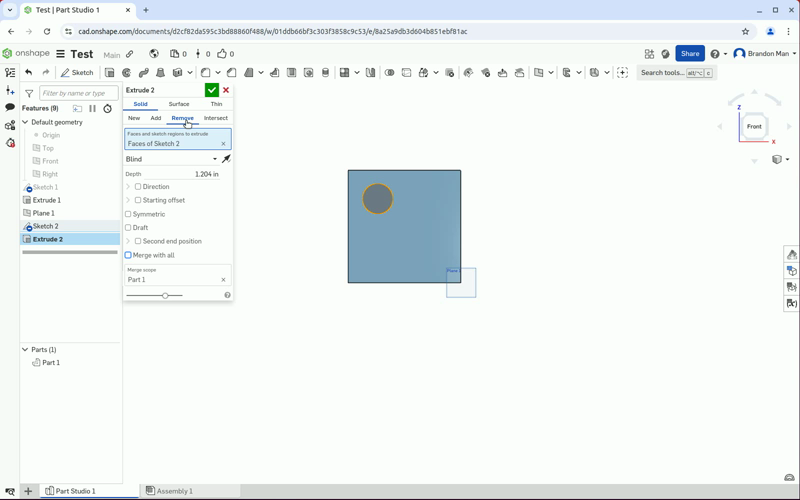
key(space)
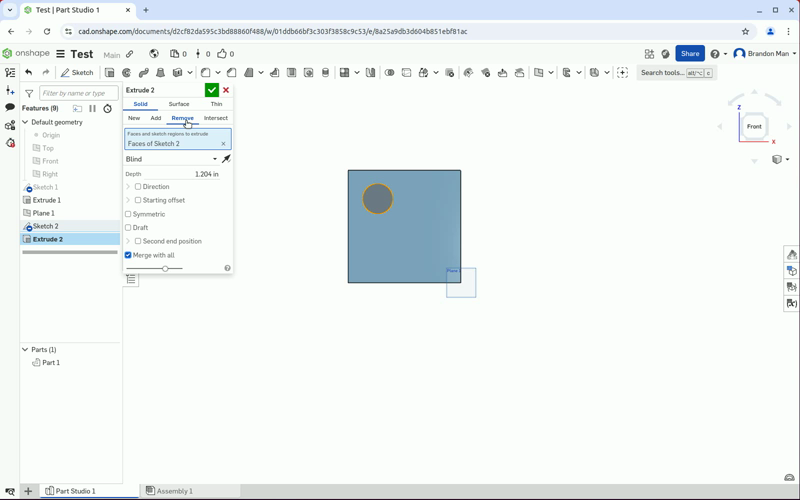
key(enter)
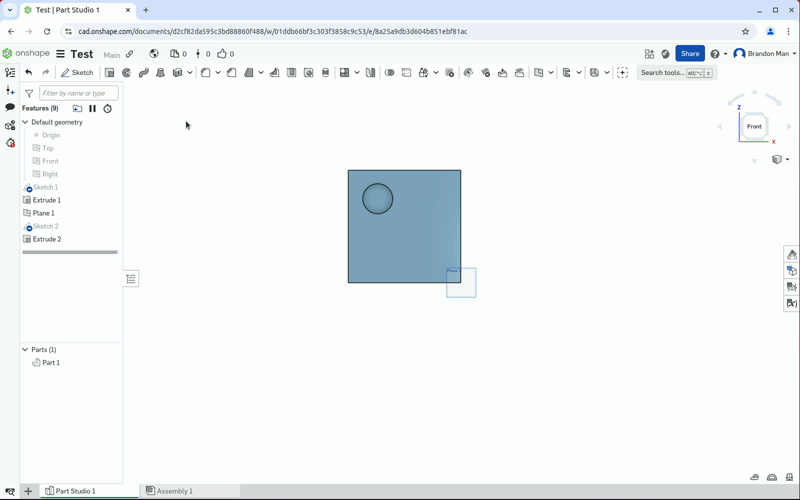
key(shift+h)
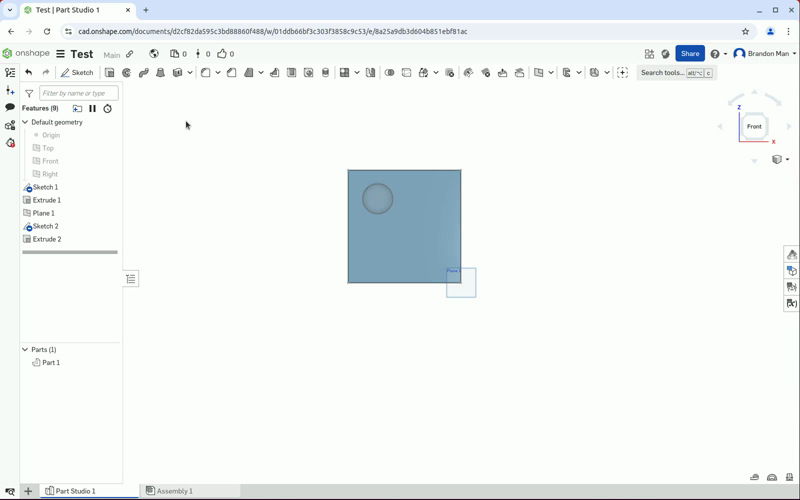
key(shift+h)
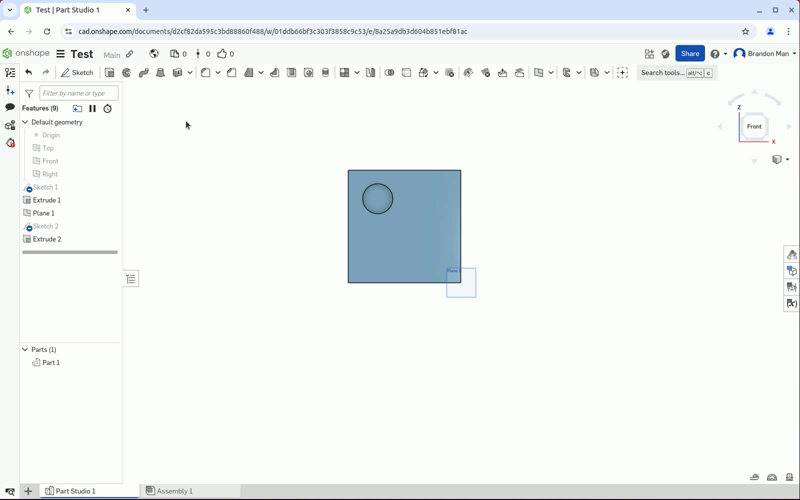
mouse_move(73, 189)
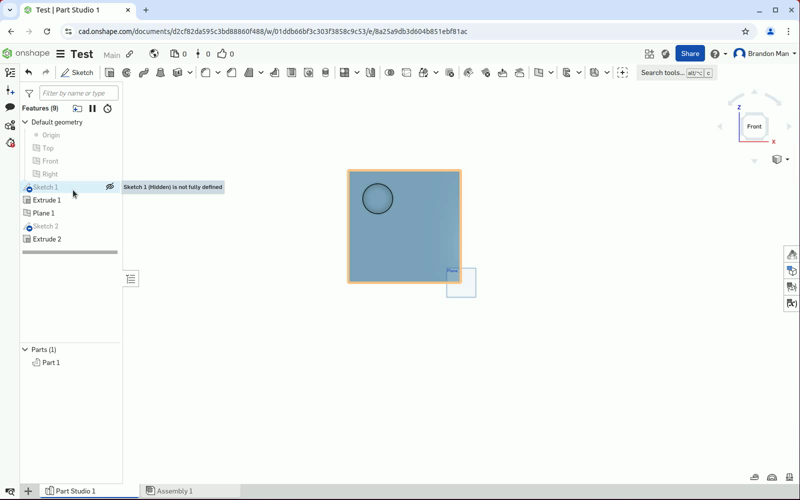
click(73, 189)
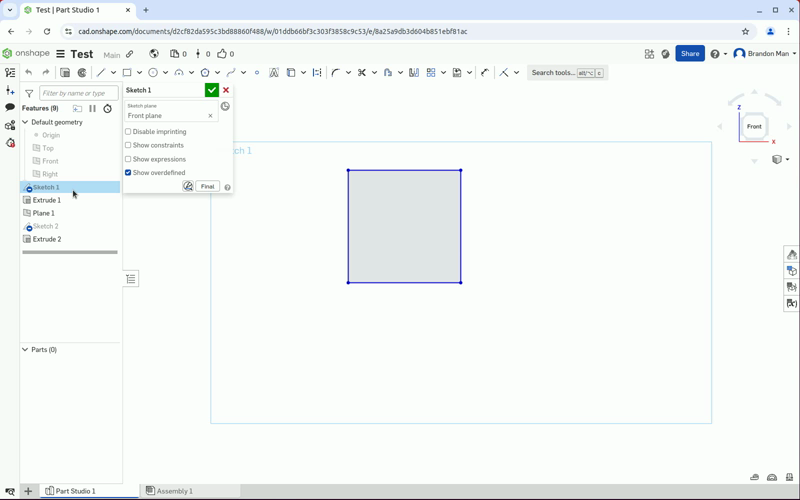
mouse_move(229, 92)
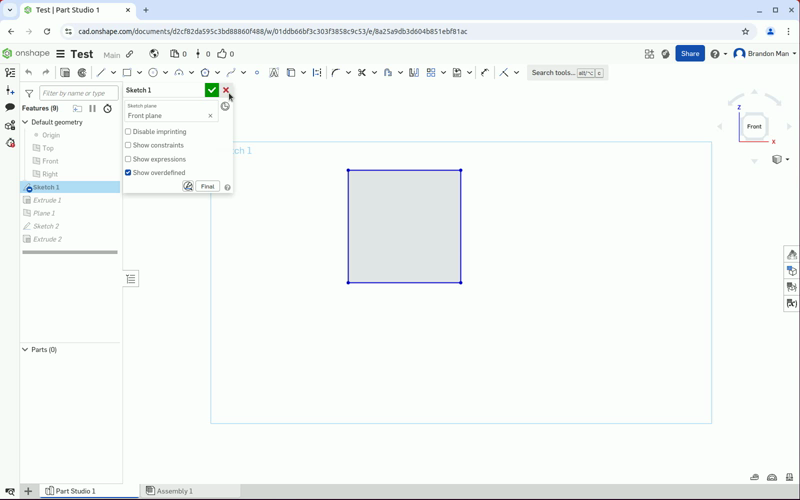
click(229, 92)
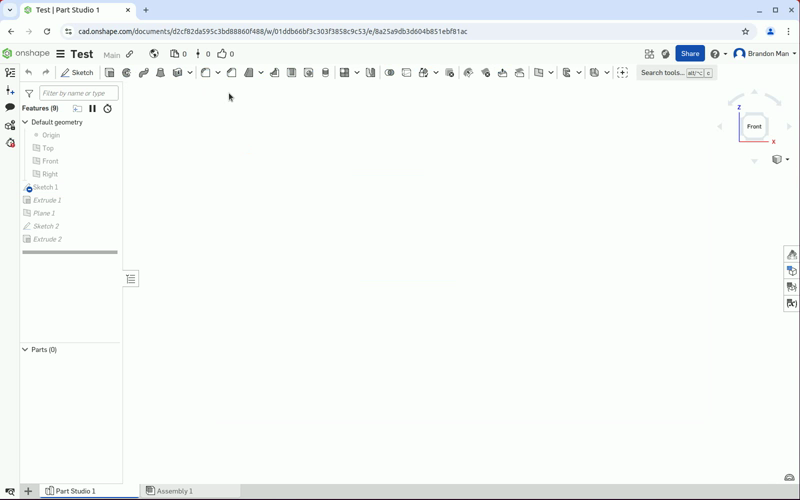
key(shift+s)
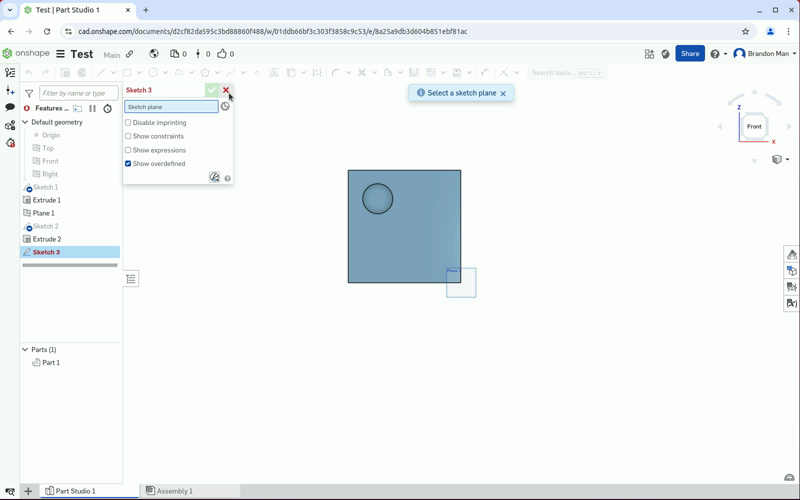
mouse_move(73, 215)
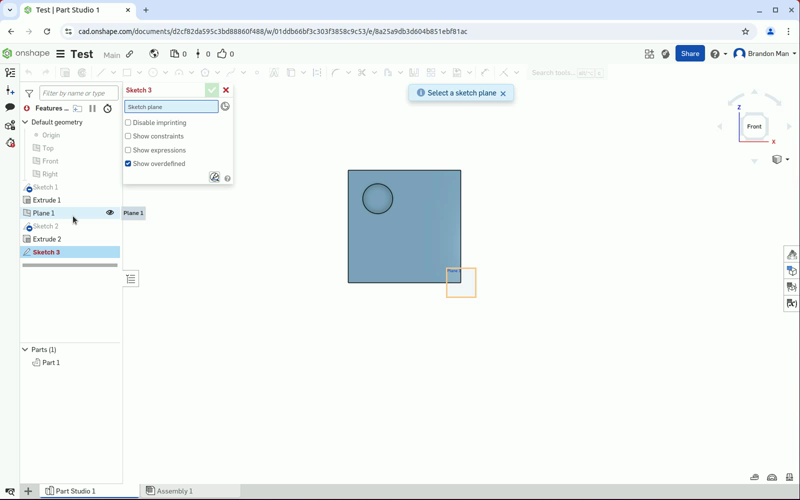
click(73, 215)
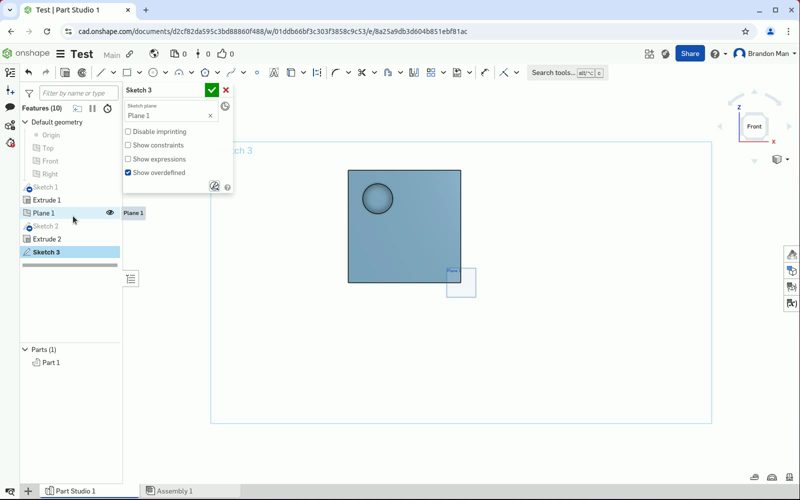
mouse_move(73, 352)
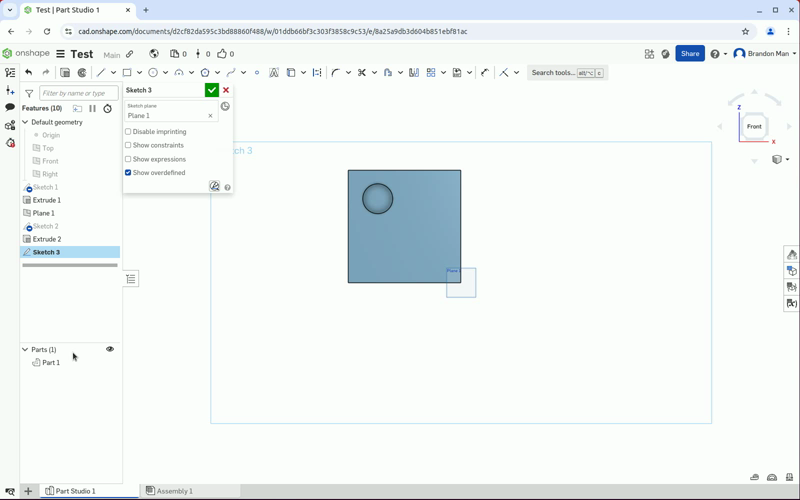
key(y)
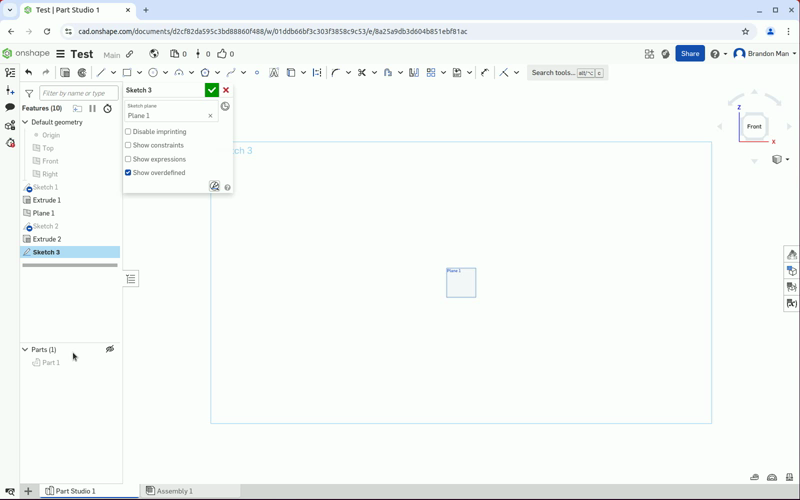
key(c)
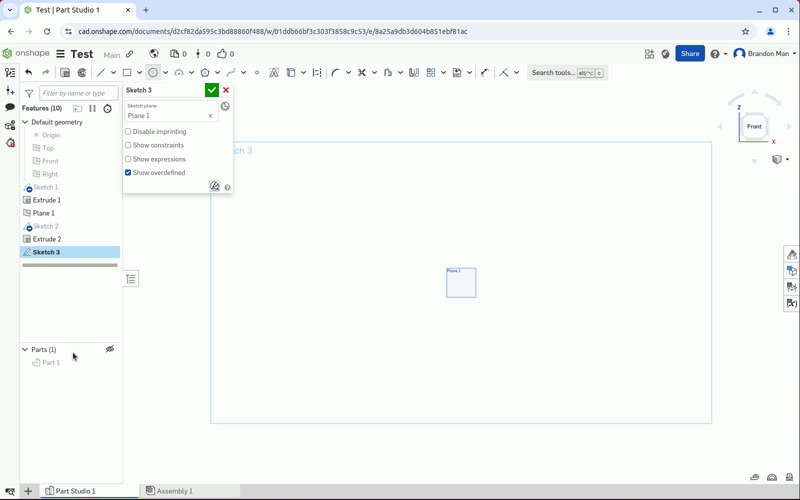
key_down(shift)
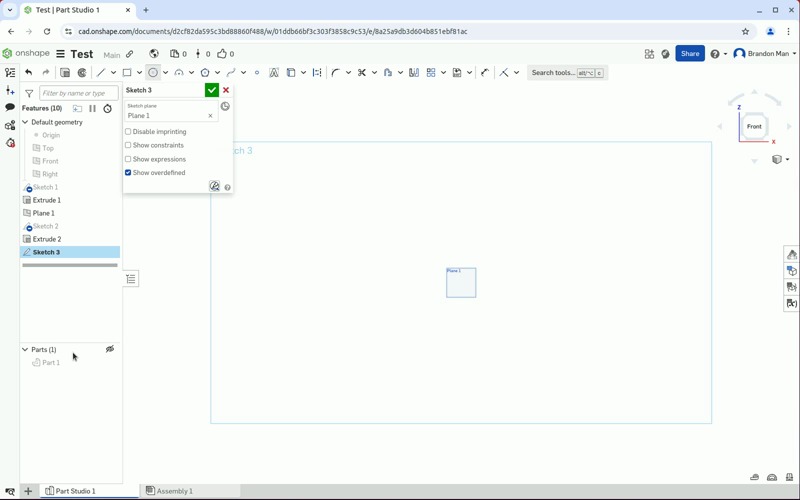
mouse_move(405, 226)
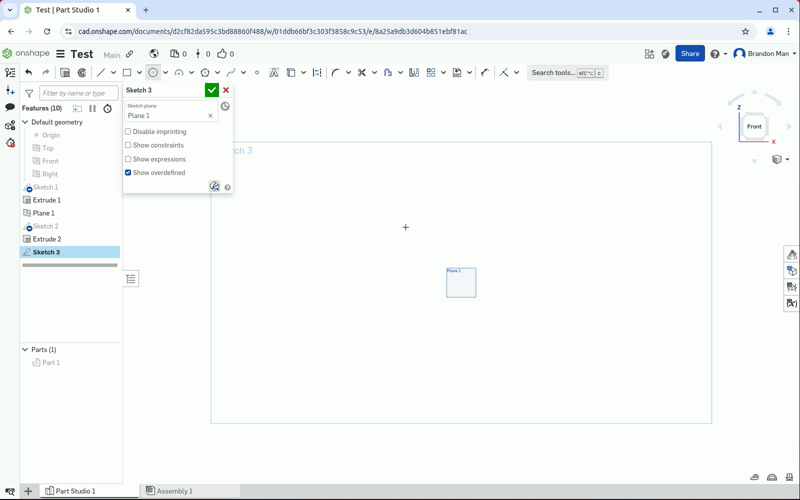
click(405, 226)
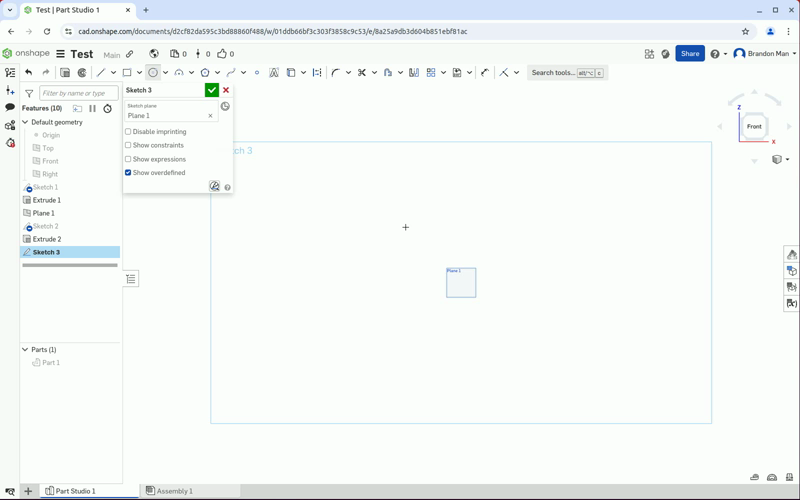
key_up(shift)
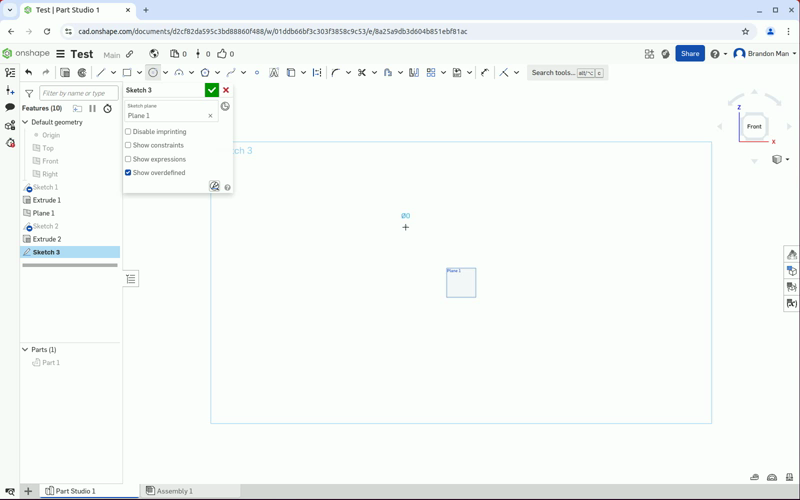
mouse_move(420, 226)
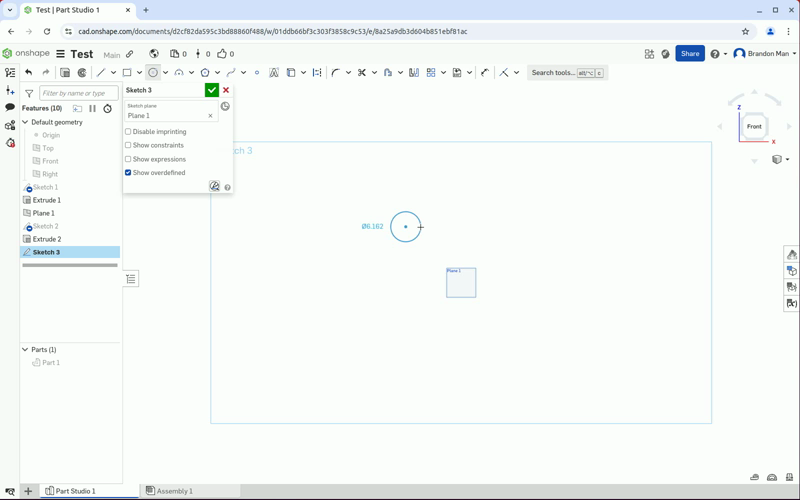
click(420, 226)
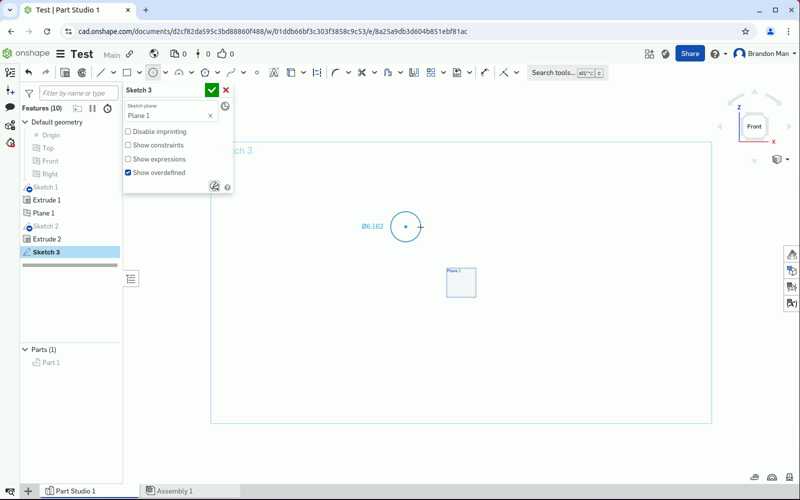
key(esc)
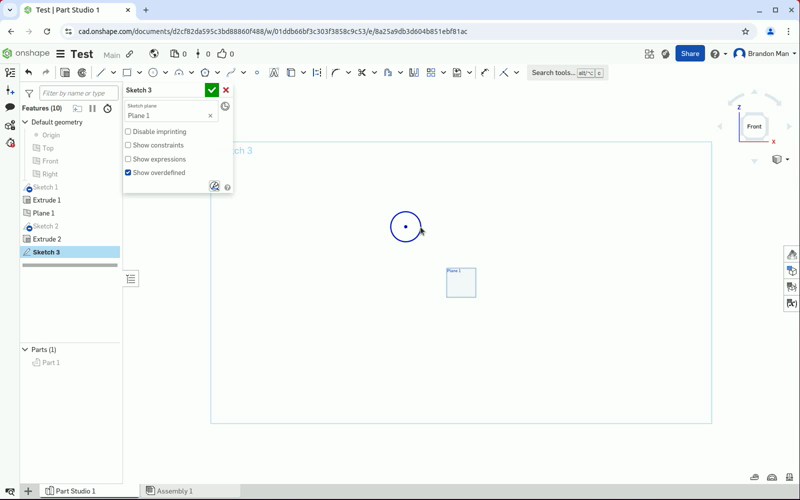
mouse_move(412, 218)
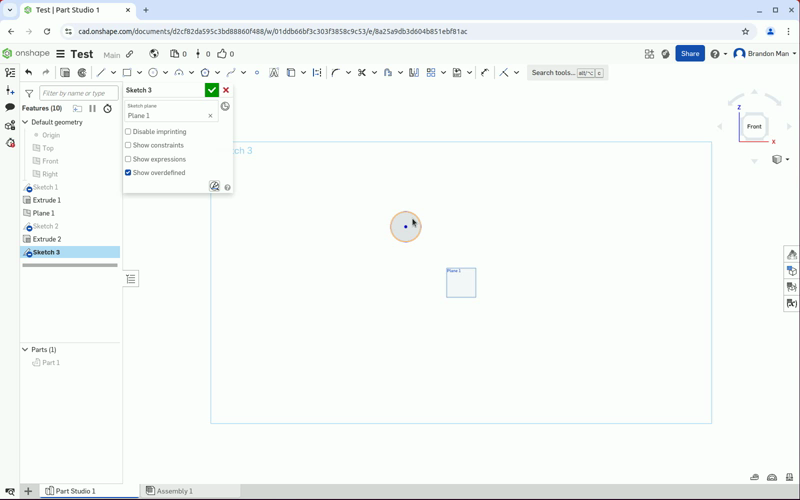
scroll(6)
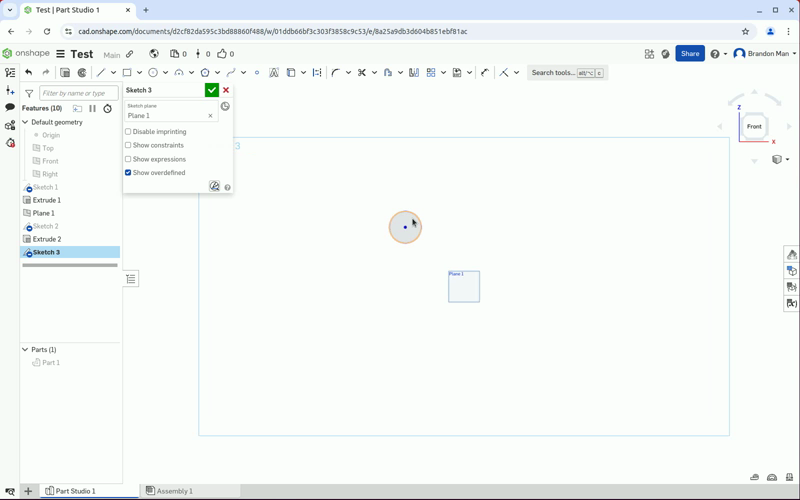
scroll(6)
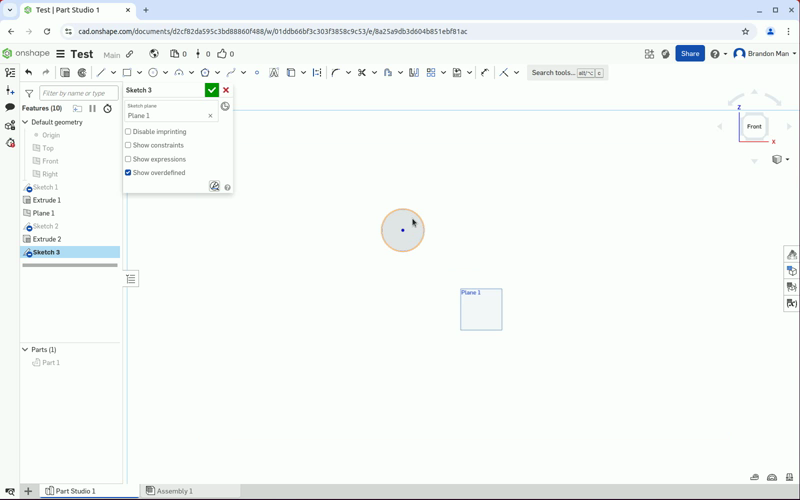
scroll(6)
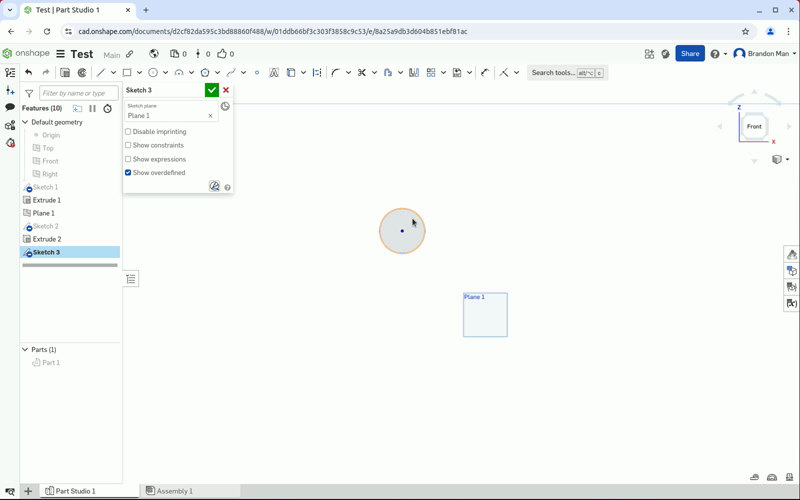
scroll(6)
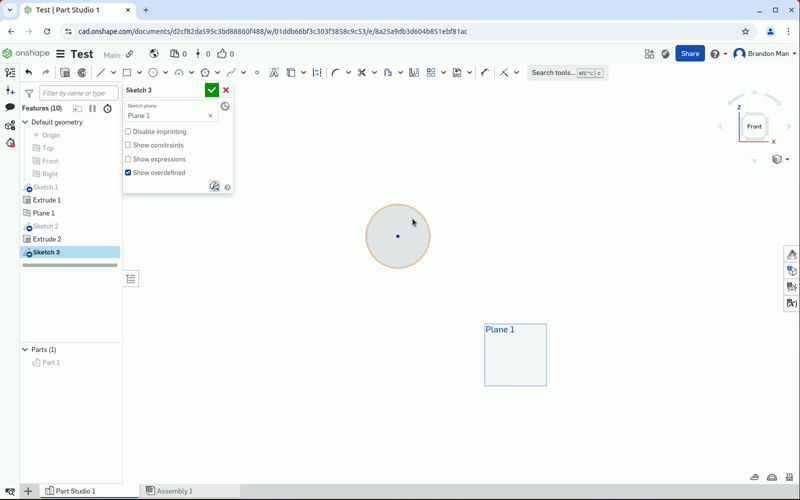
scroll(6)
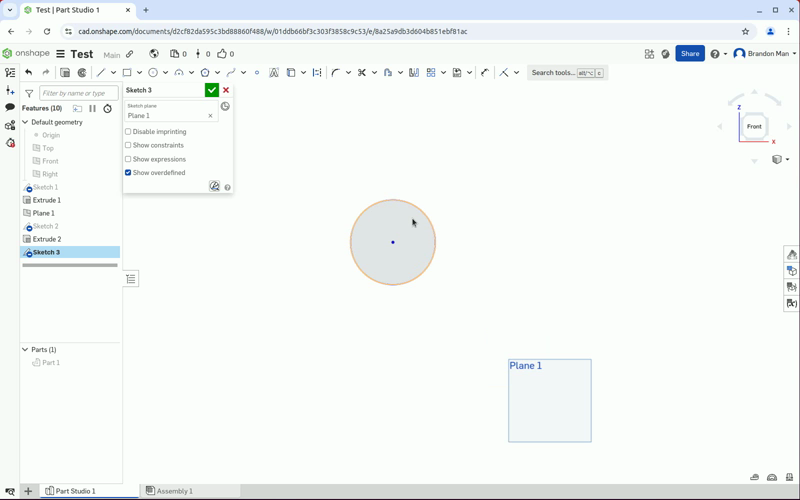
scroll(6)
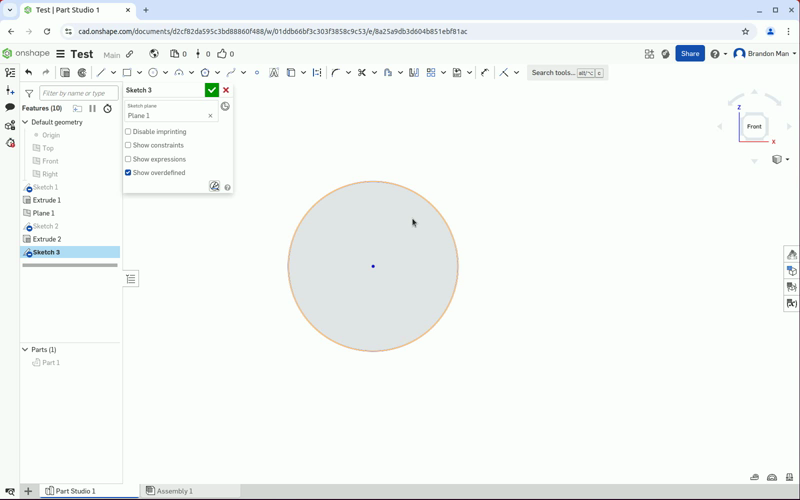
scroll(6)
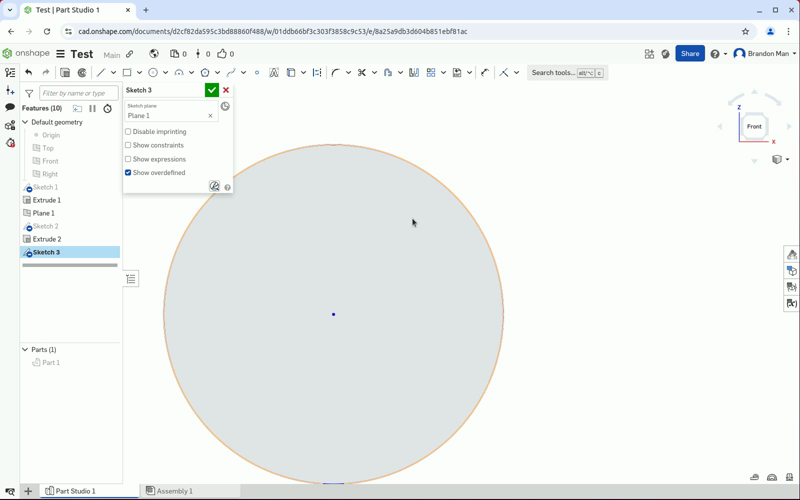
click(412, 218)
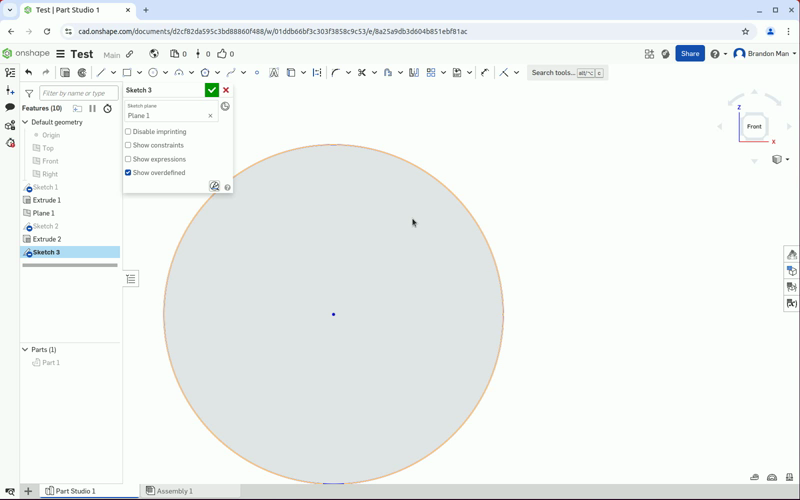
scroll(-6)
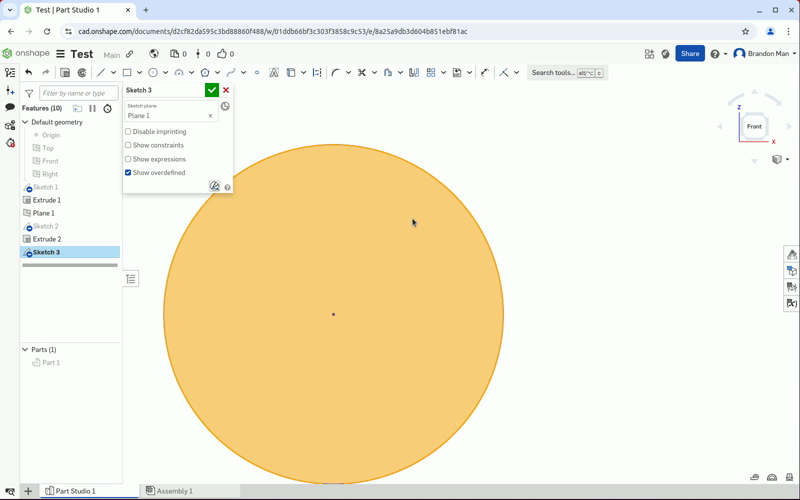
scroll(-6)
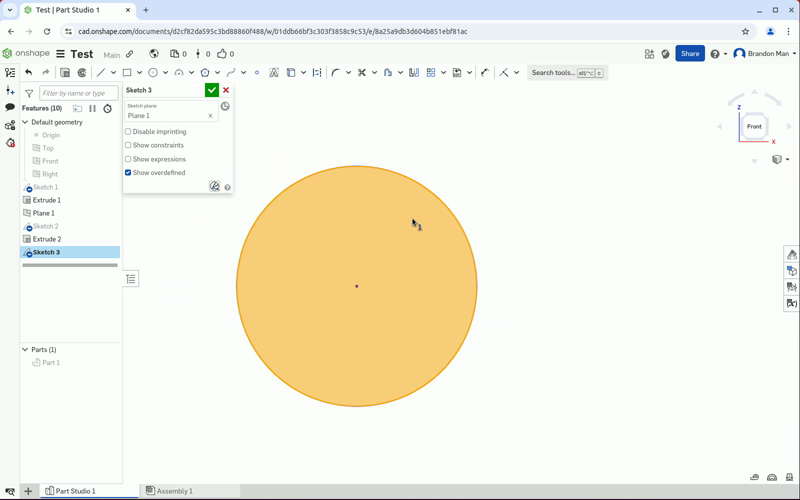
scroll(-6)
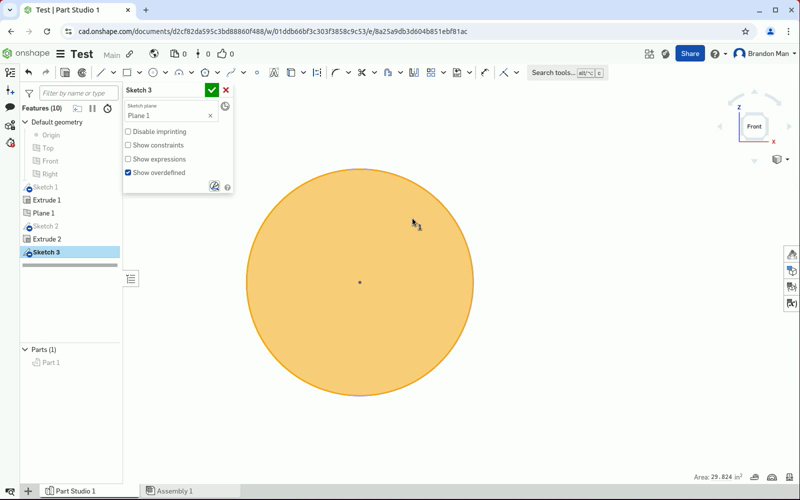
scroll(-6)
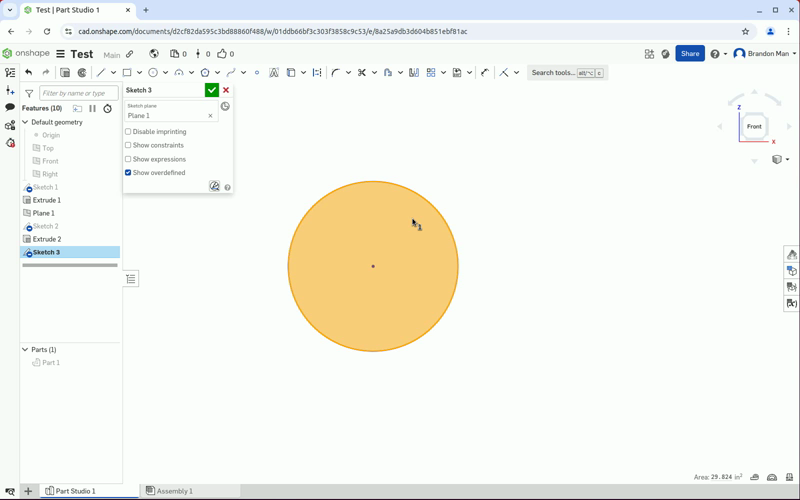
scroll(-6)
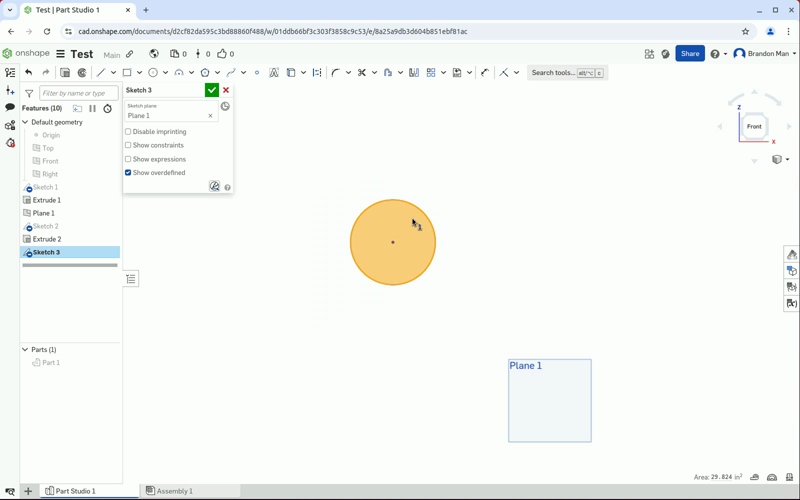
scroll(-6)
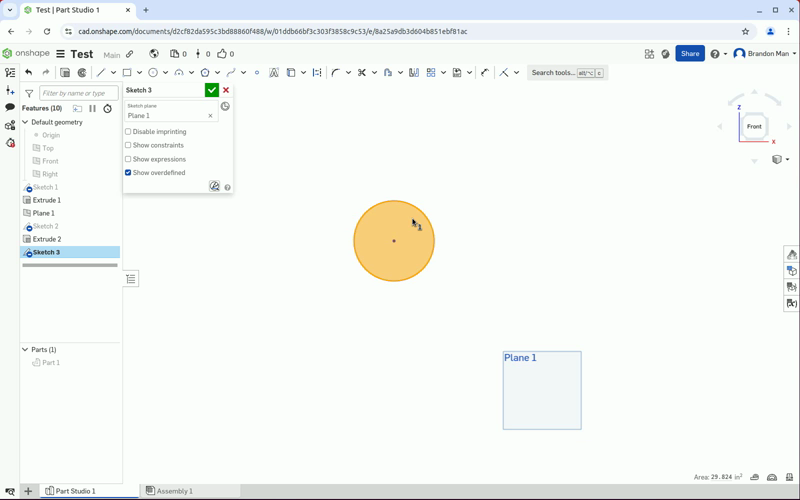
scroll(-6)
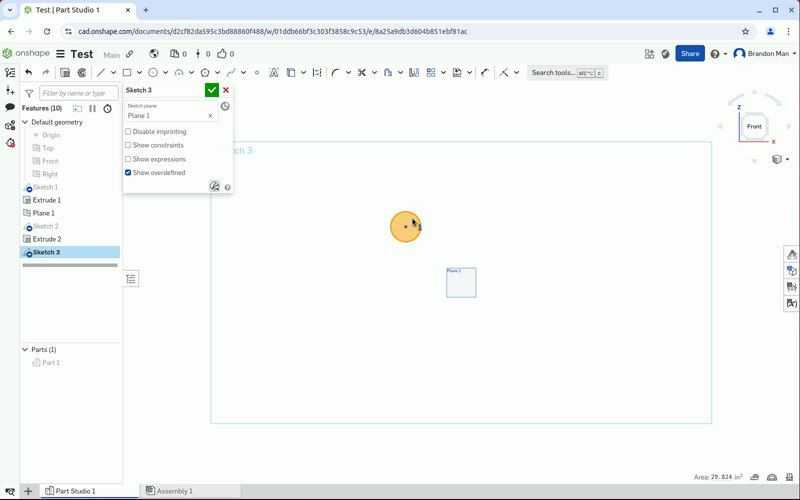
mouse_move(73, 352)
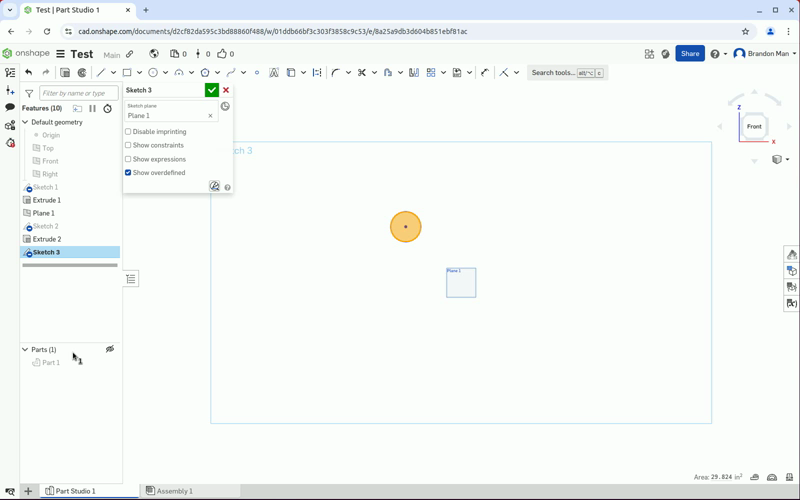
key(shift+y)
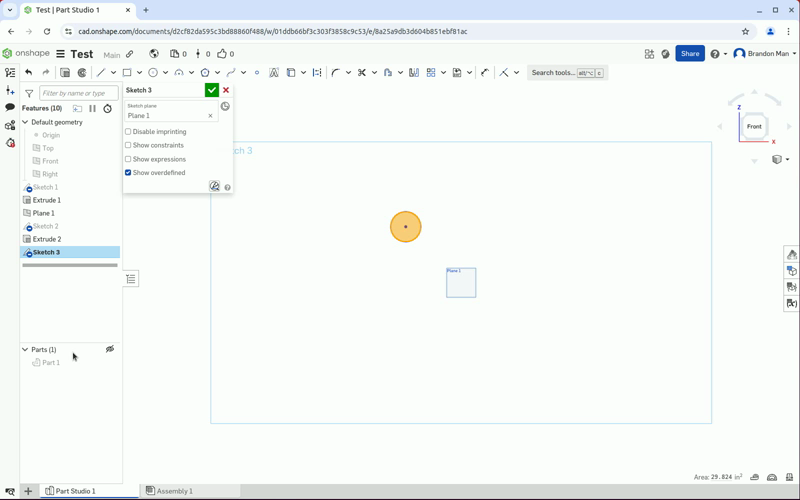
key(shift+e)
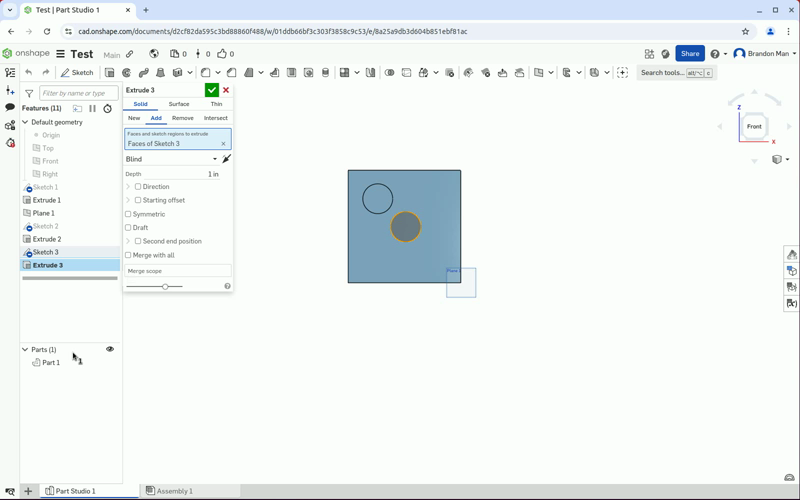
mouse_move(143, 106)
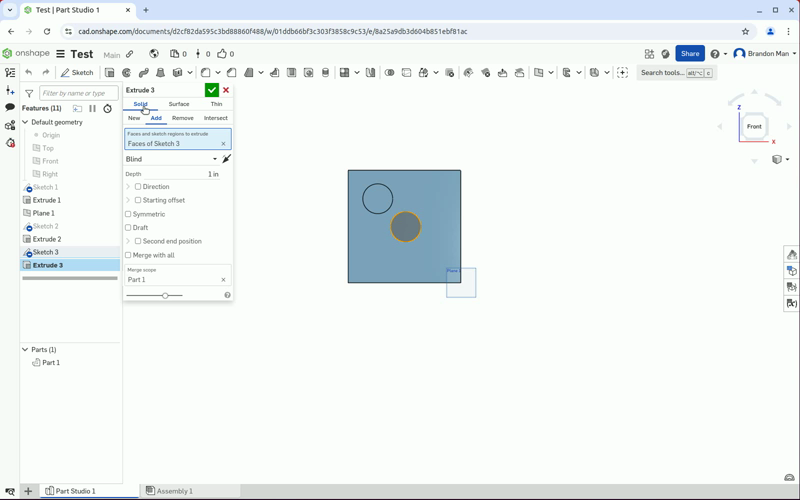
click(143, 106)
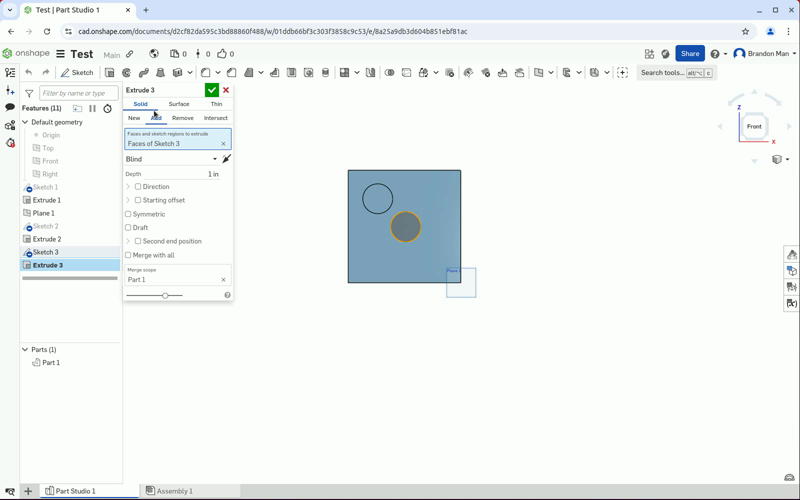
mouse_move(186, 120)
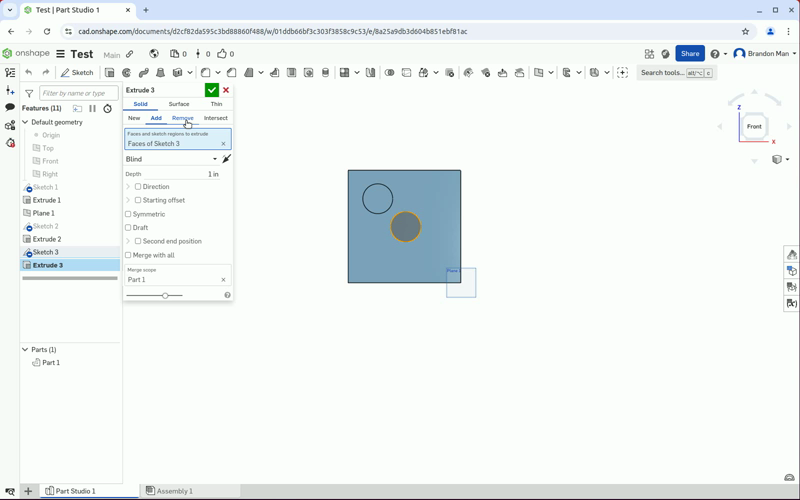
click(186, 120)
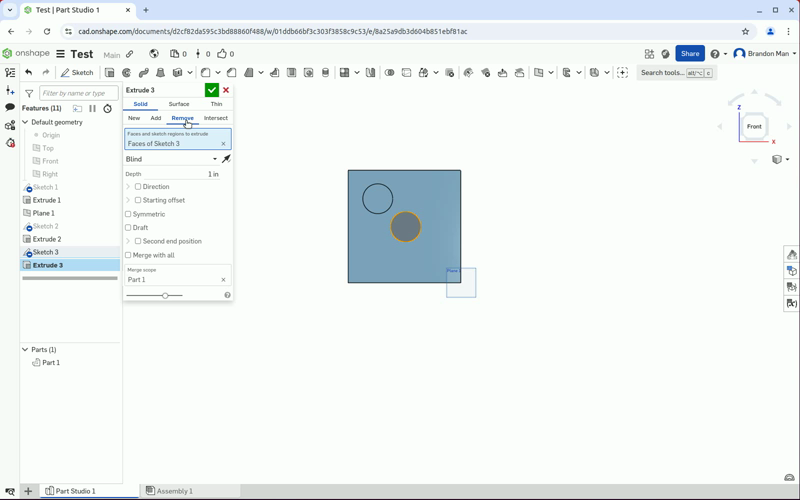
key(tab, 4)
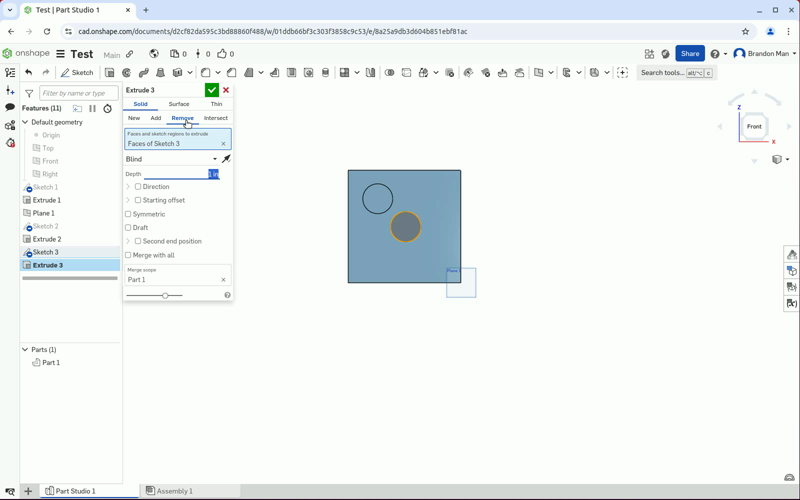
text(1.204)
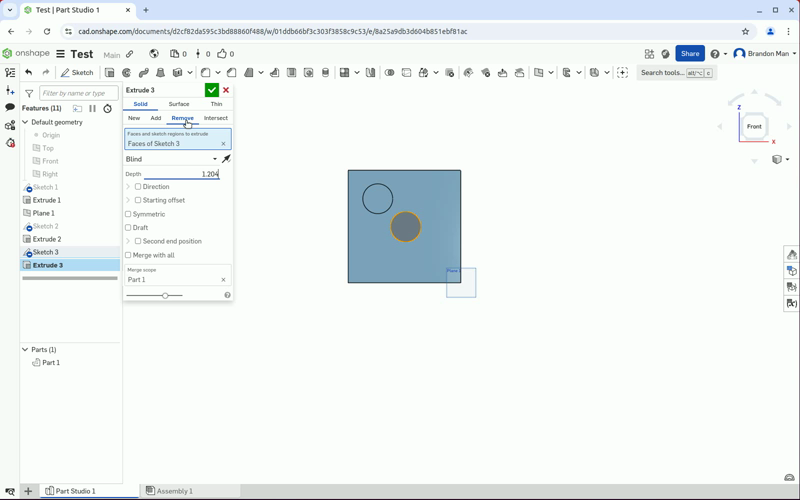
key(tab, 6)
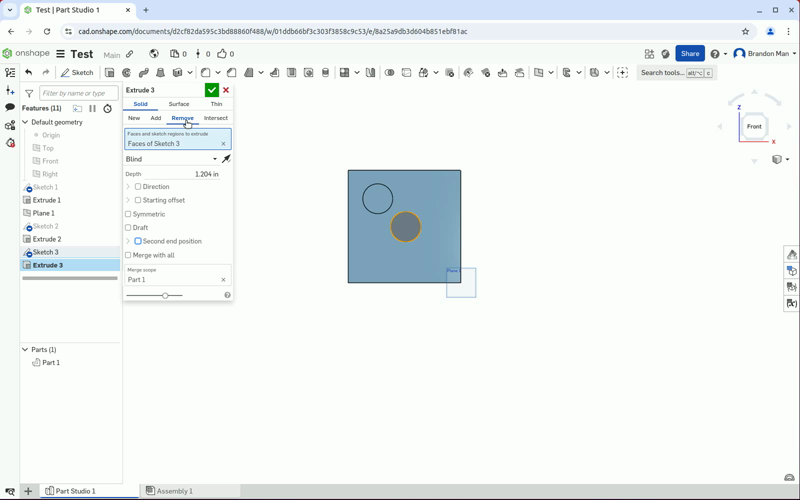
key(space)
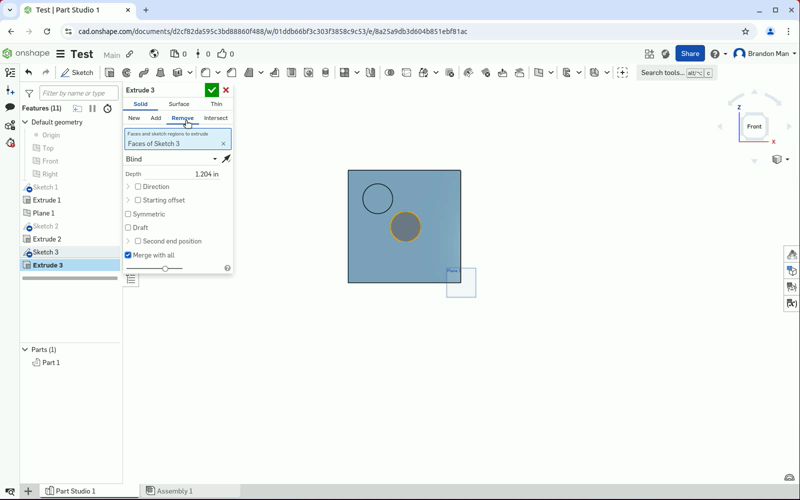
key(enter)
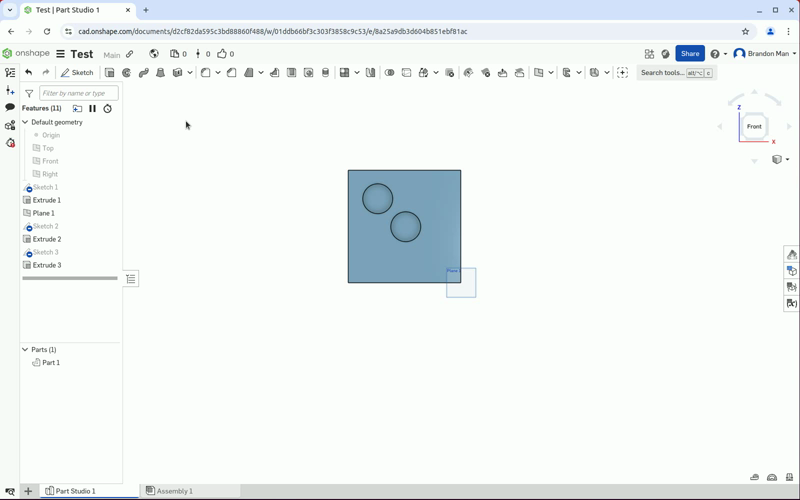
key(shift+h)
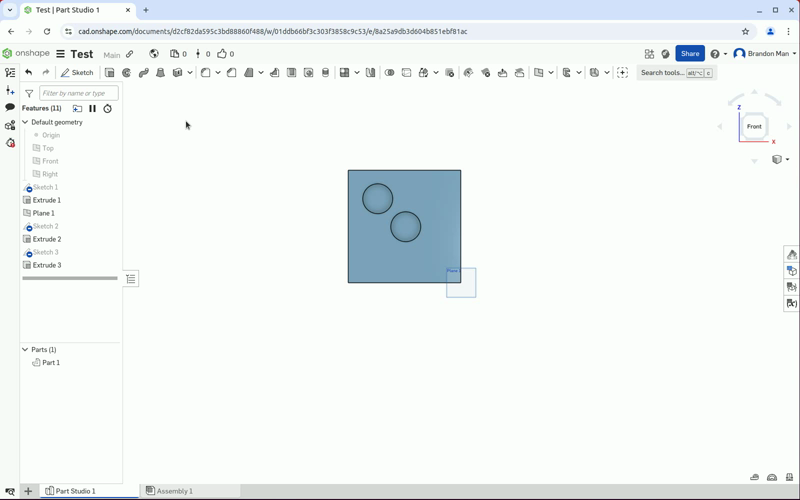
key(shift+h)
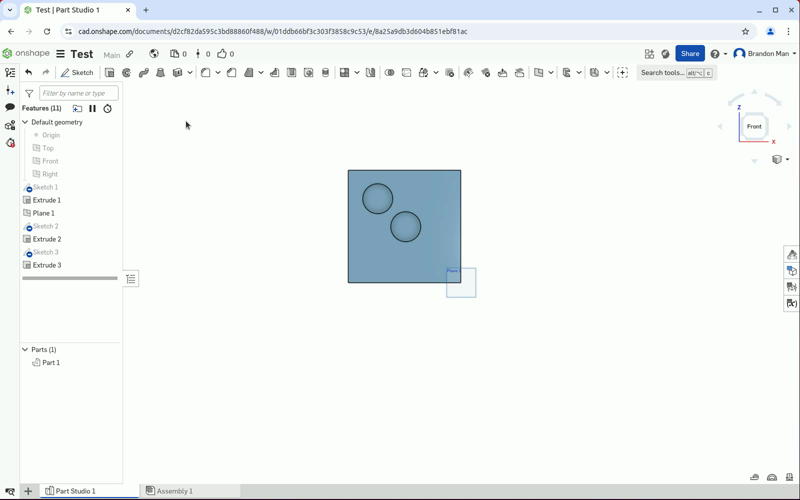
mouse_move(73, 189)
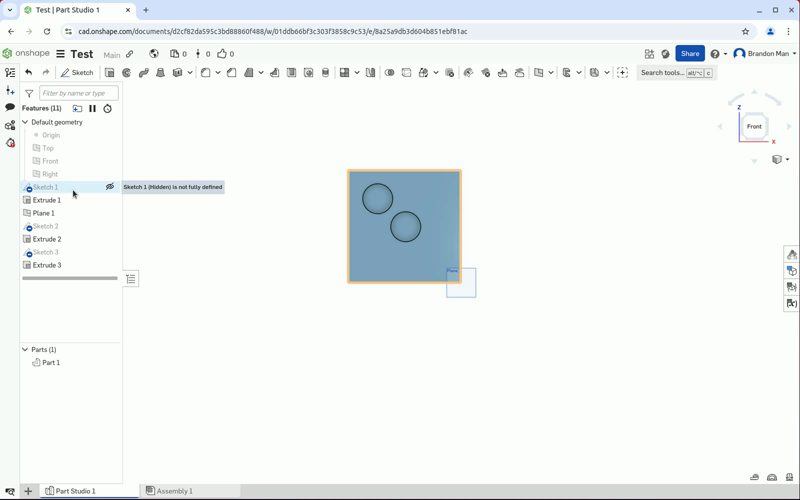
click(73, 189)
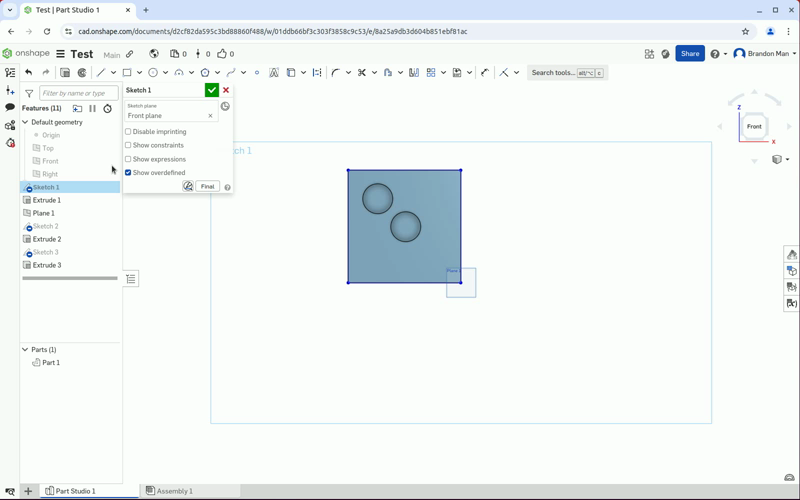
mouse_move(229, 92)
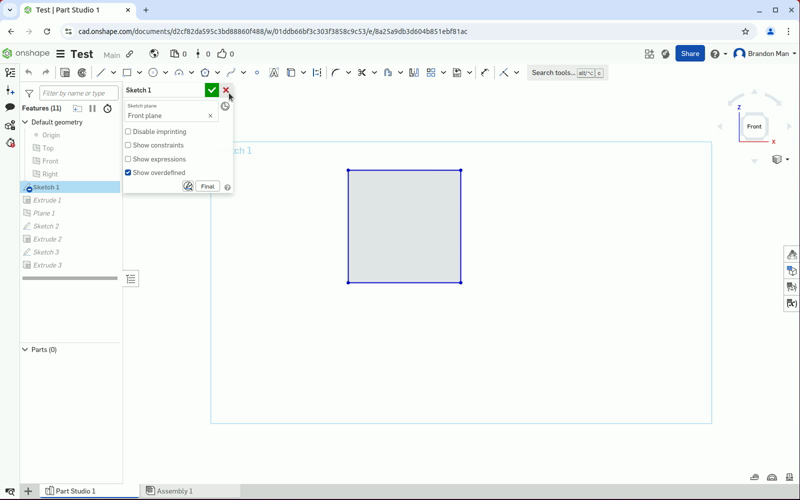
click(229, 92)
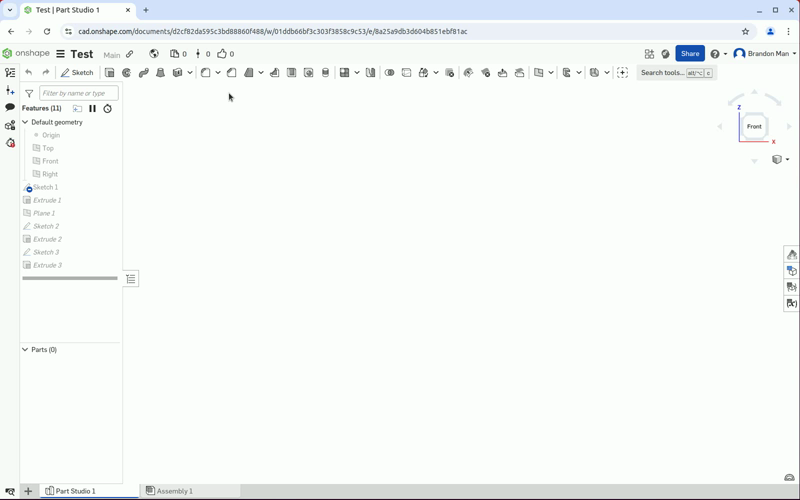
key(shift+s)
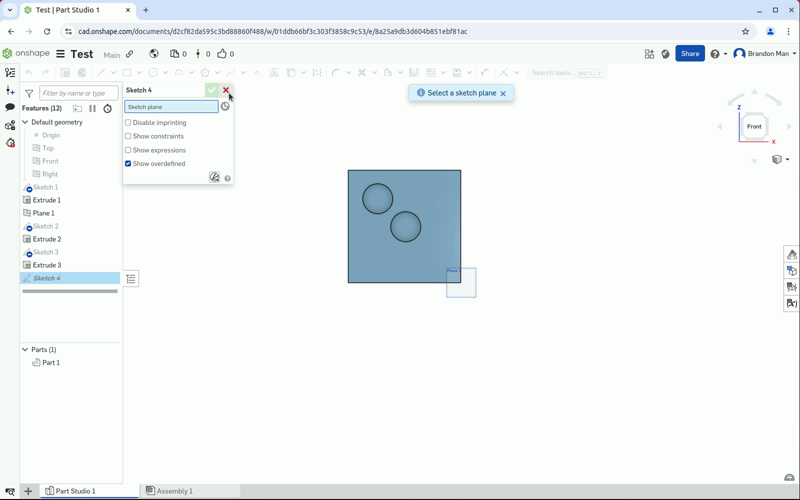
mouse_move(73, 215)
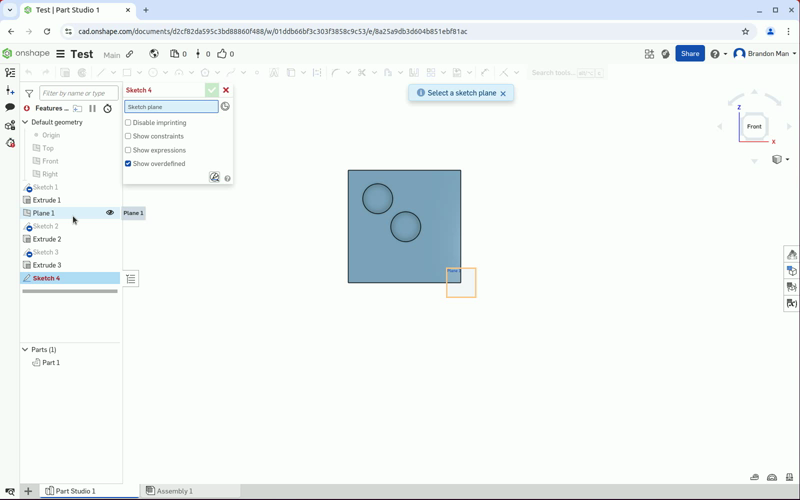
click(73, 215)
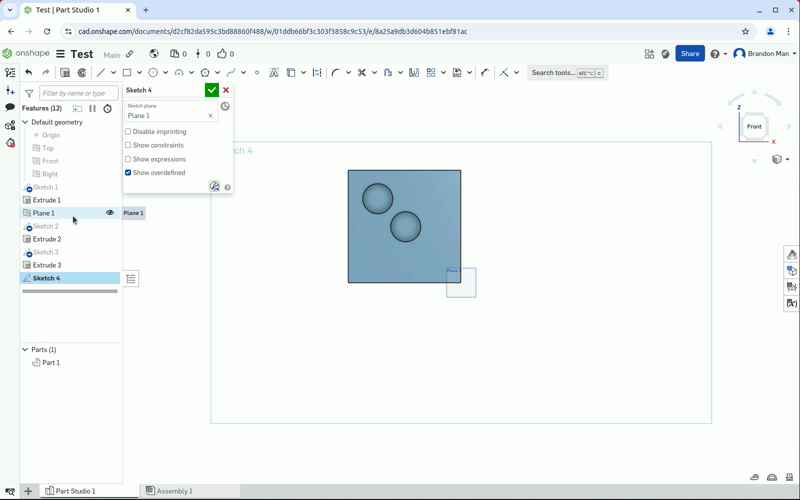
mouse_move(73, 352)
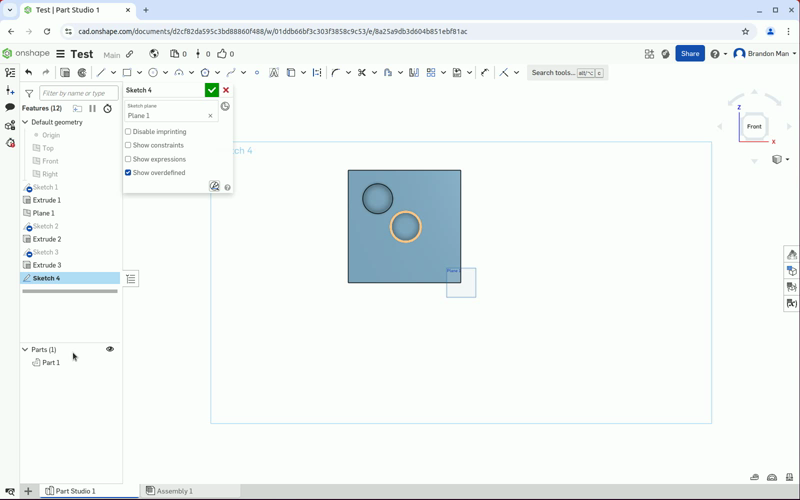
key(y)
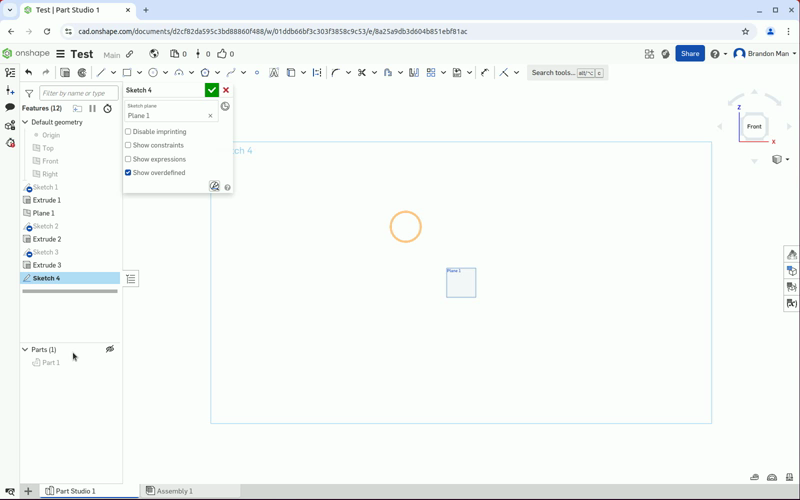
key(c)
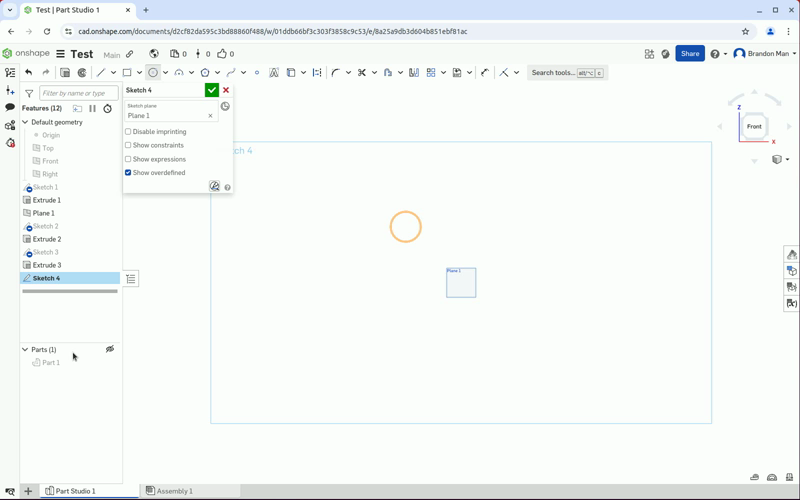
key_down(shift)
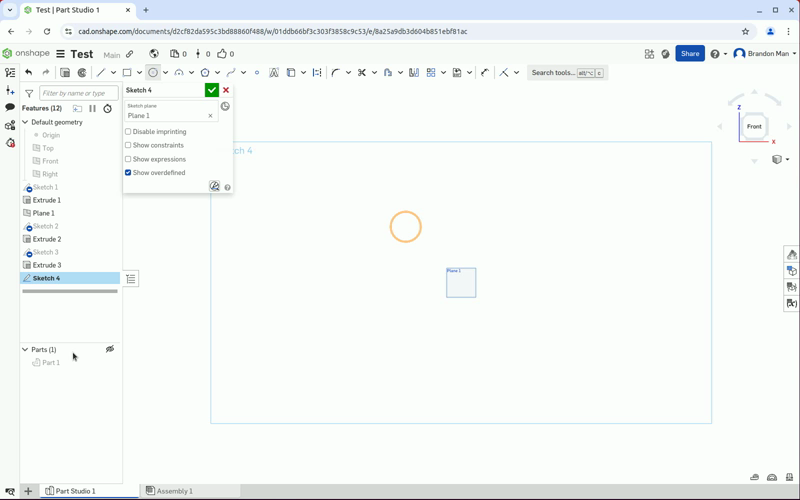
mouse_move(377, 254)
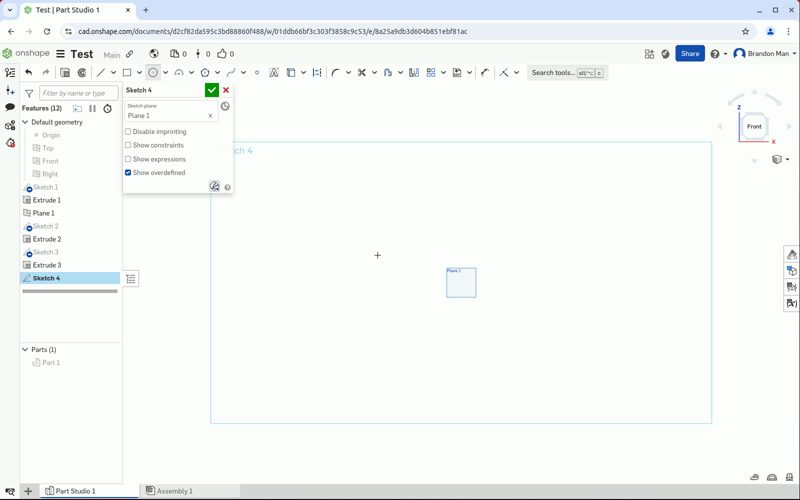
click(377, 254)
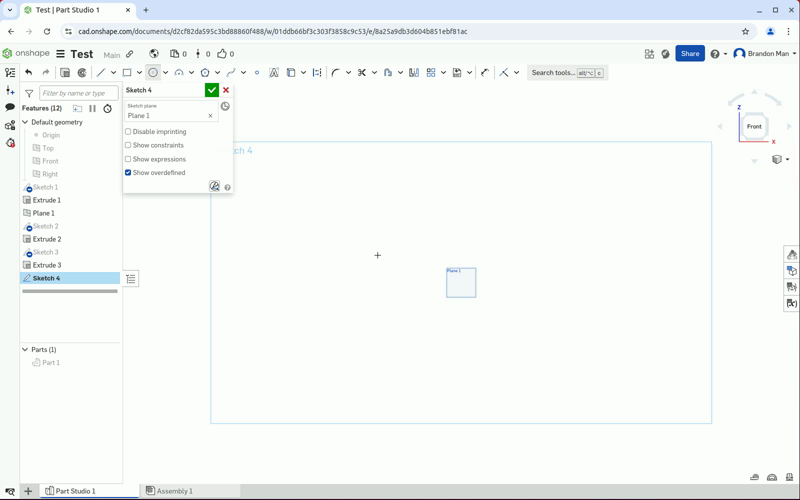
key_up(shift)
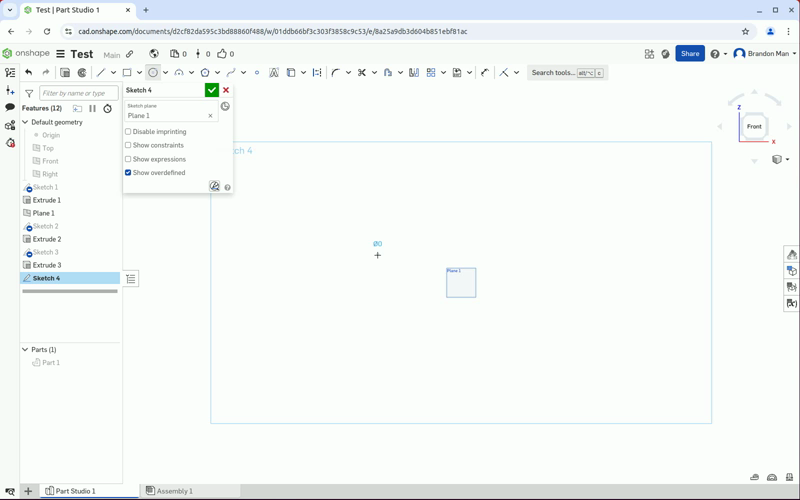
mouse_move(392, 254)
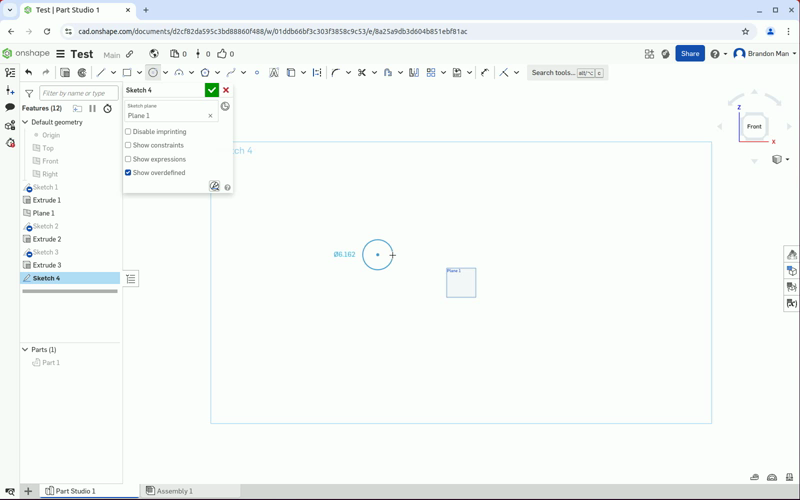
click(392, 254)
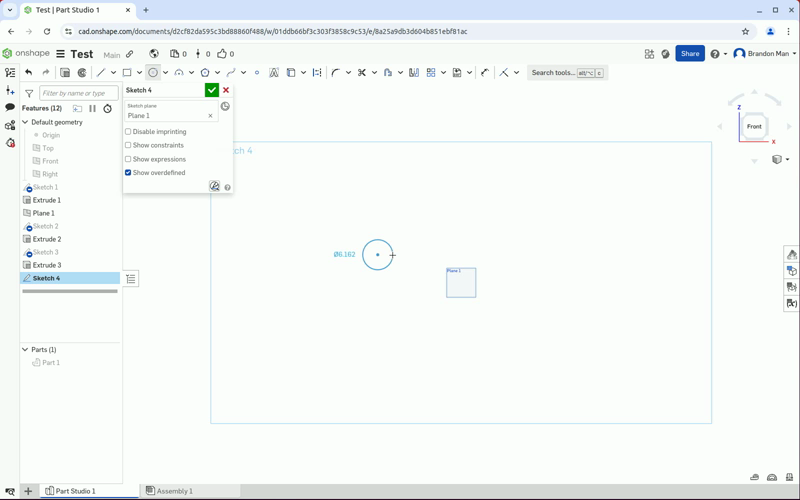
key(esc)
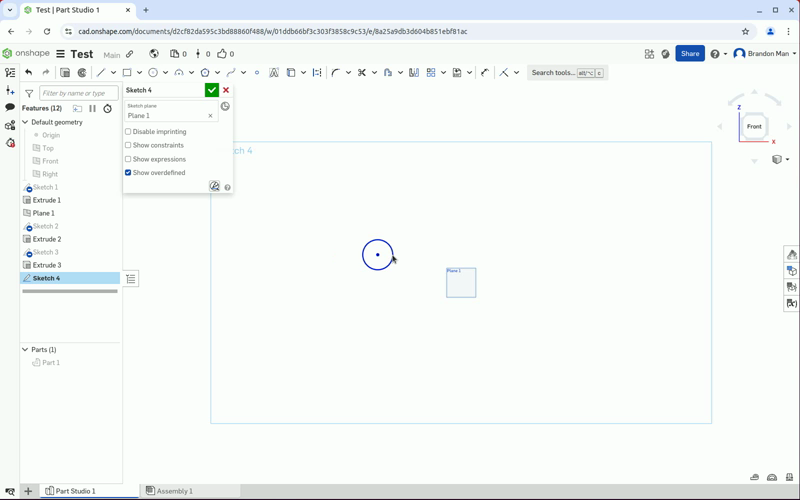
mouse_move(377, 248)
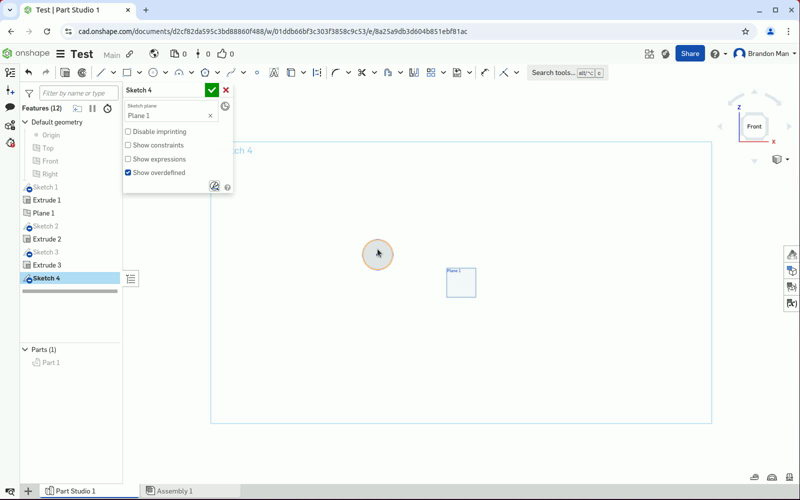
scroll(6)
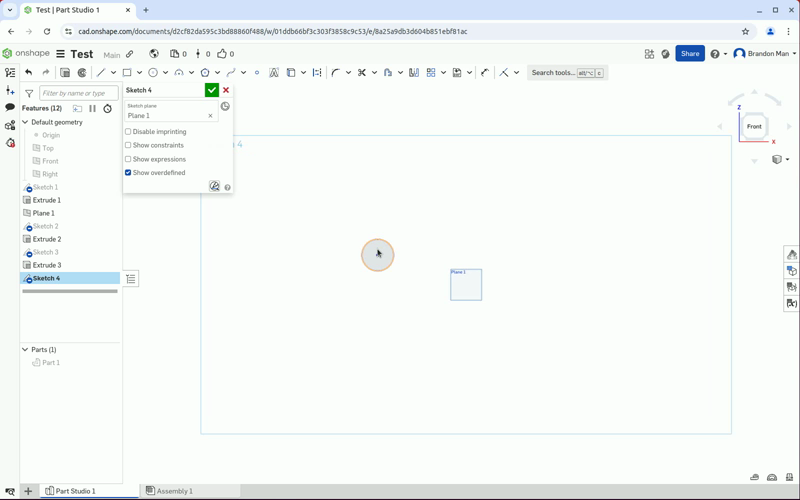
scroll(6)
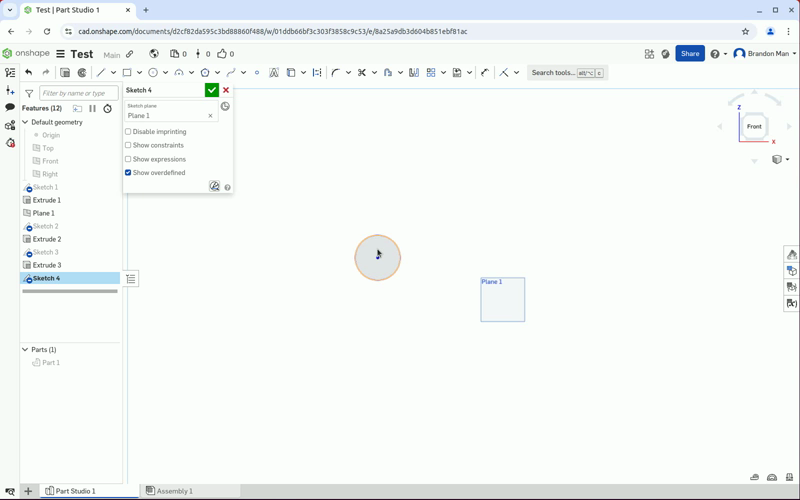
scroll(6)
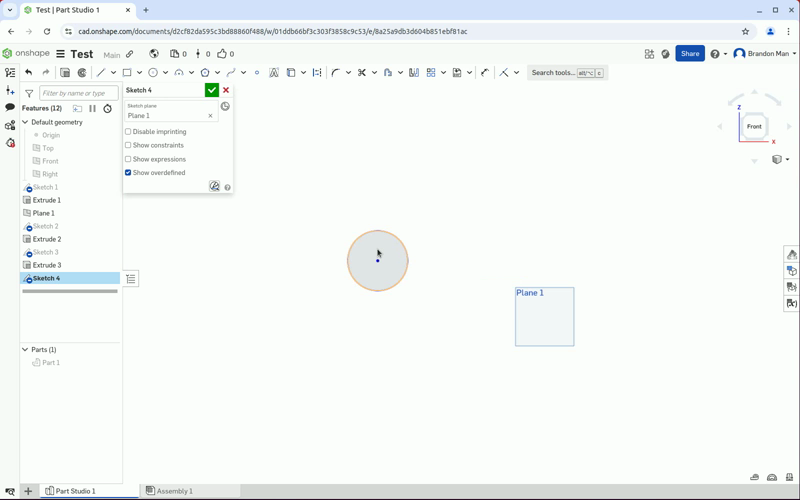
scroll(6)
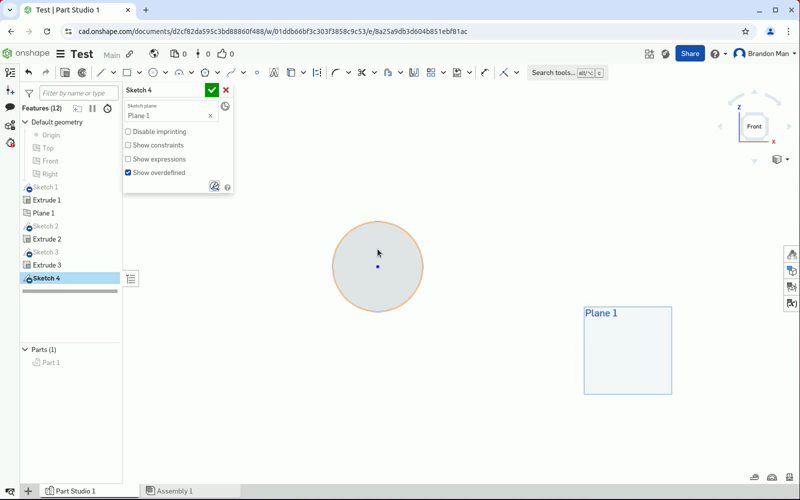
scroll(6)
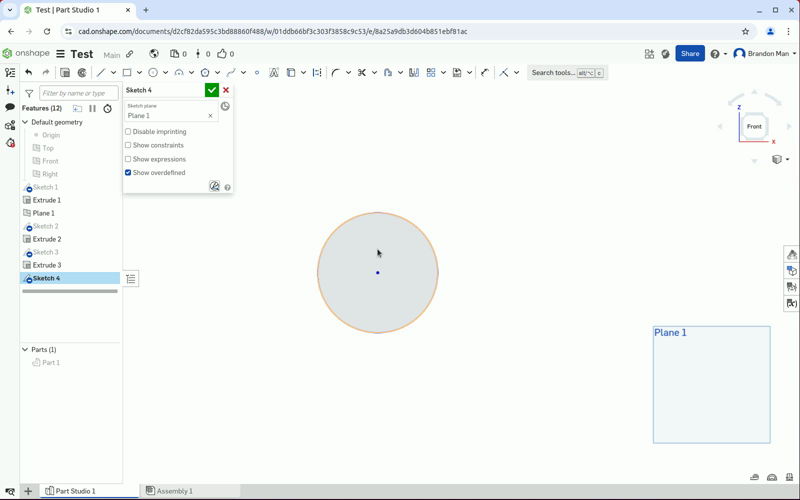
scroll(6)
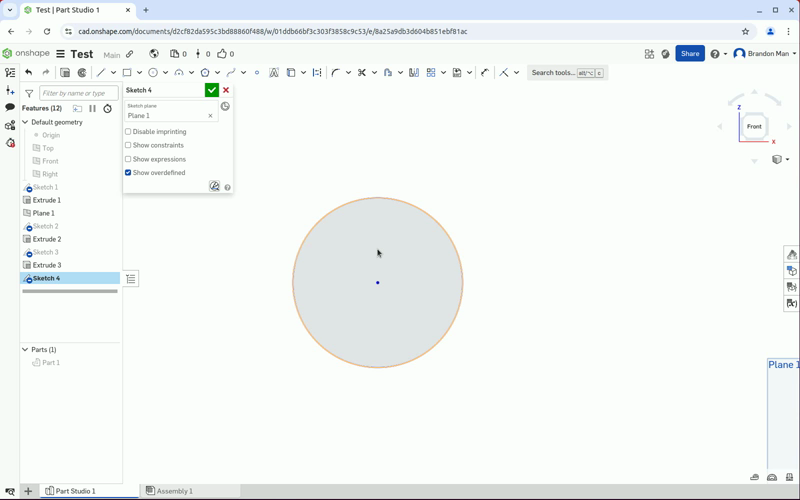
scroll(6)
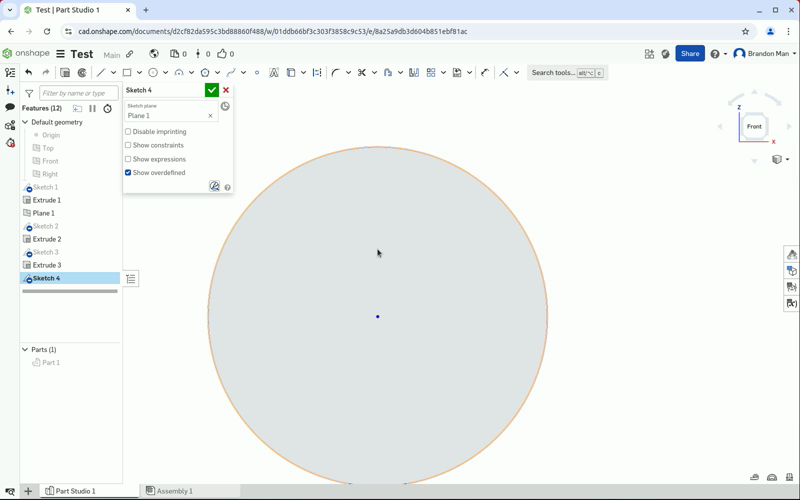
click(377, 248)
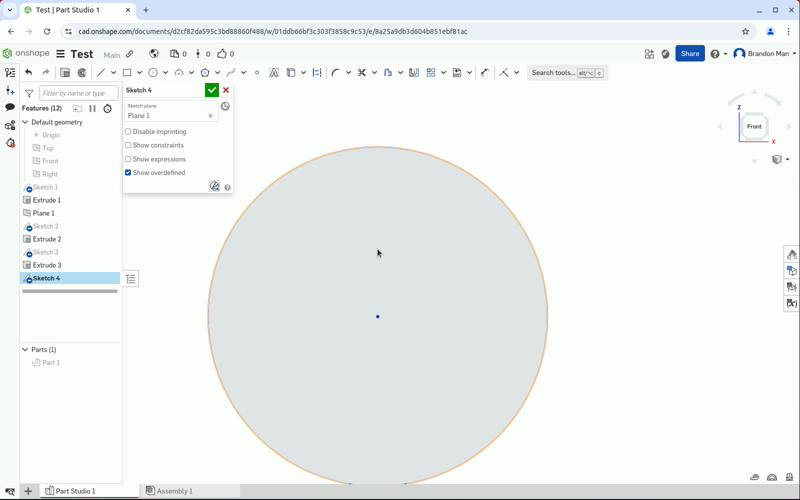
scroll(-6)
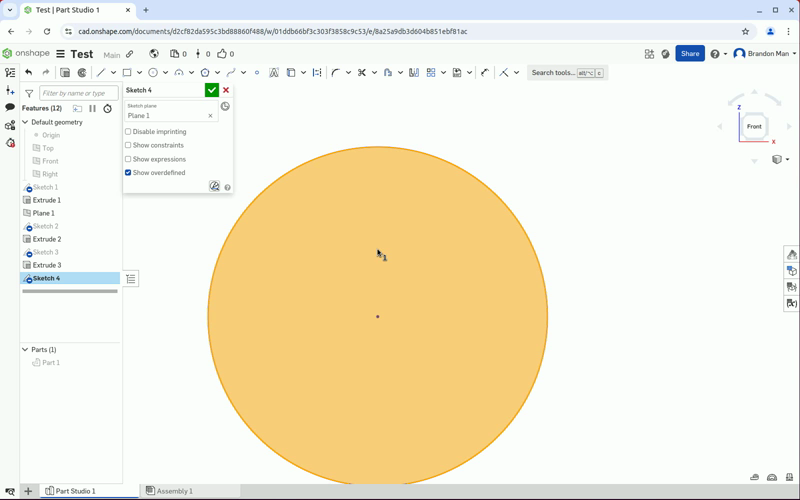
scroll(-6)
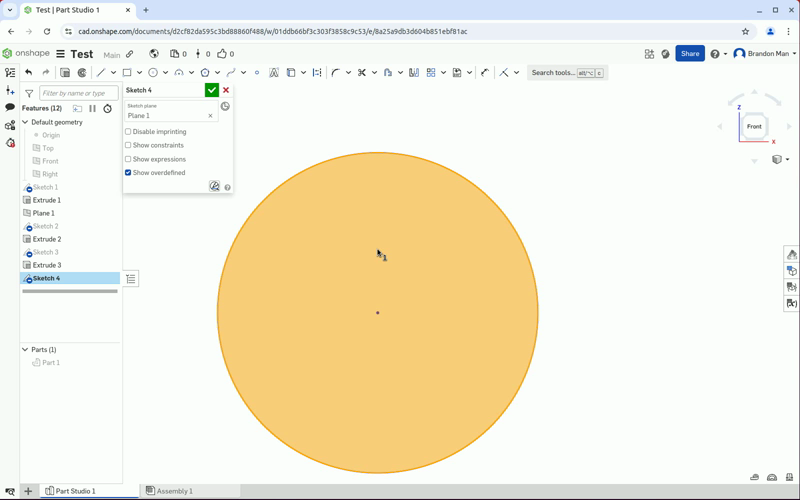
scroll(-6)
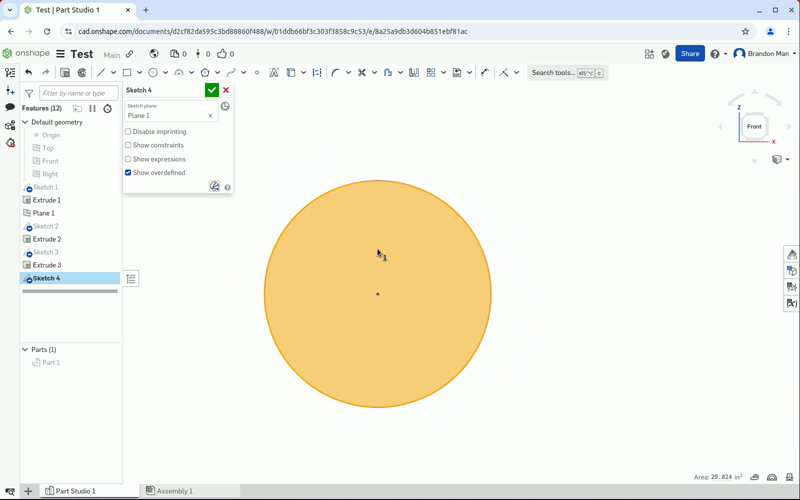
scroll(-6)
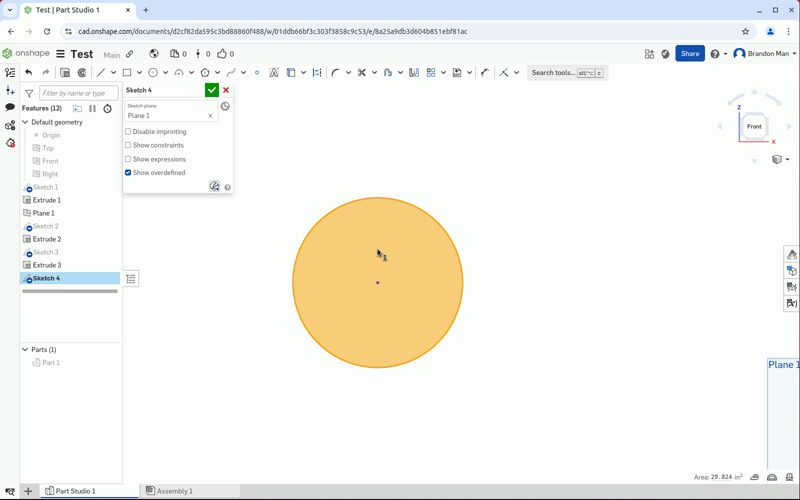
scroll(-6)
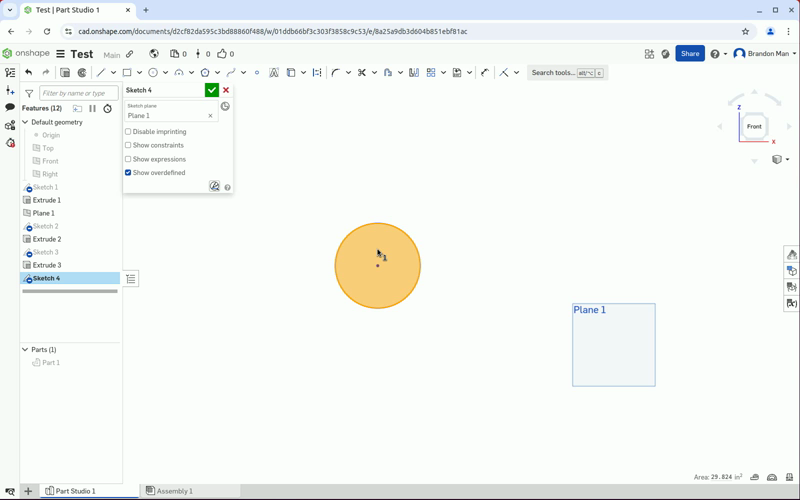
scroll(-6)
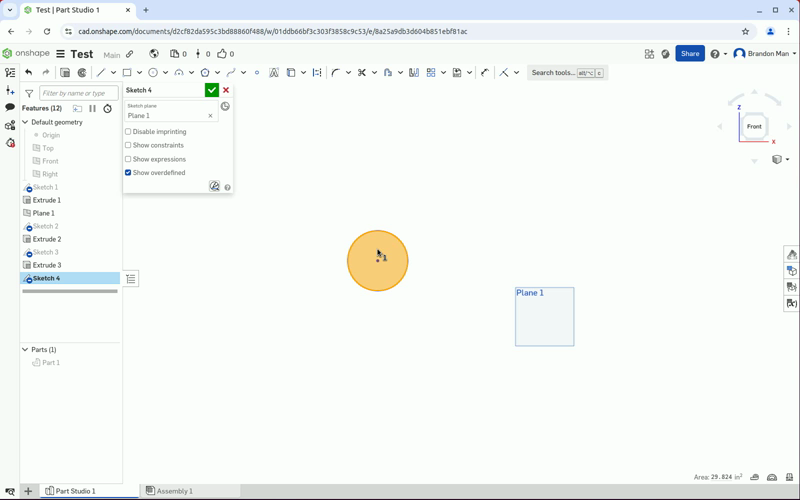
scroll(-6)
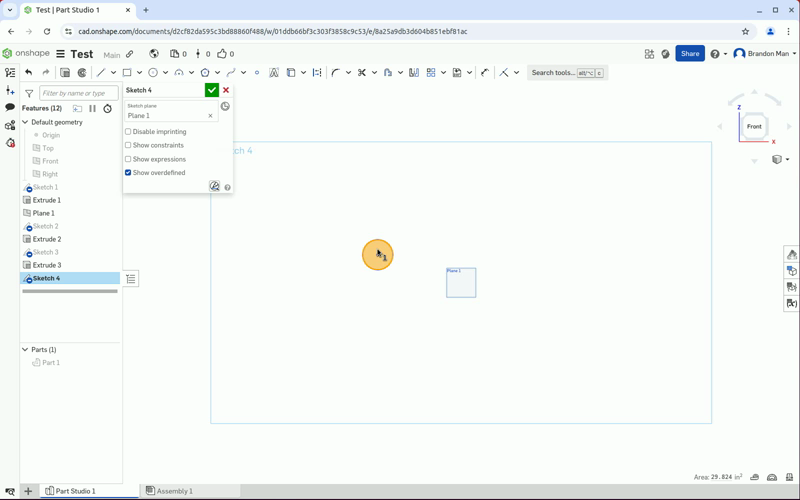
mouse_move(73, 352)
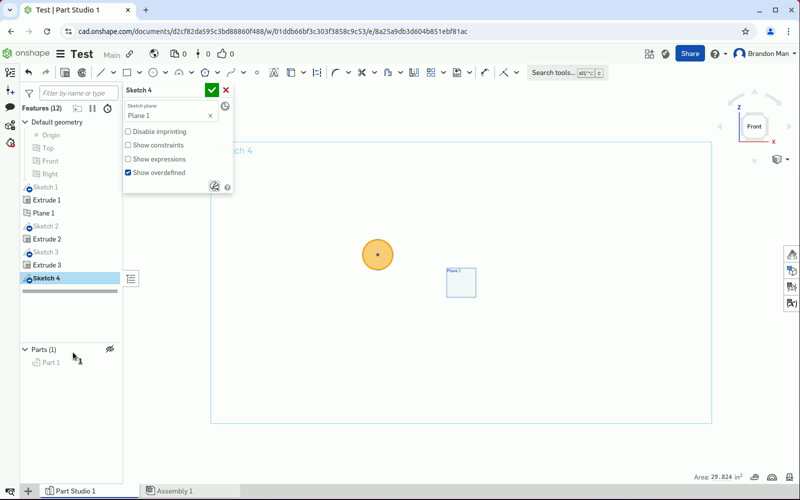
key(shift+y)
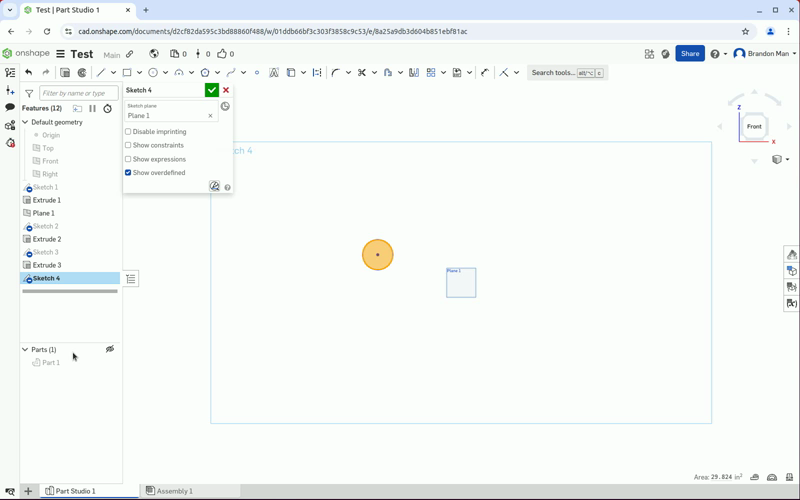
key(shift+e)
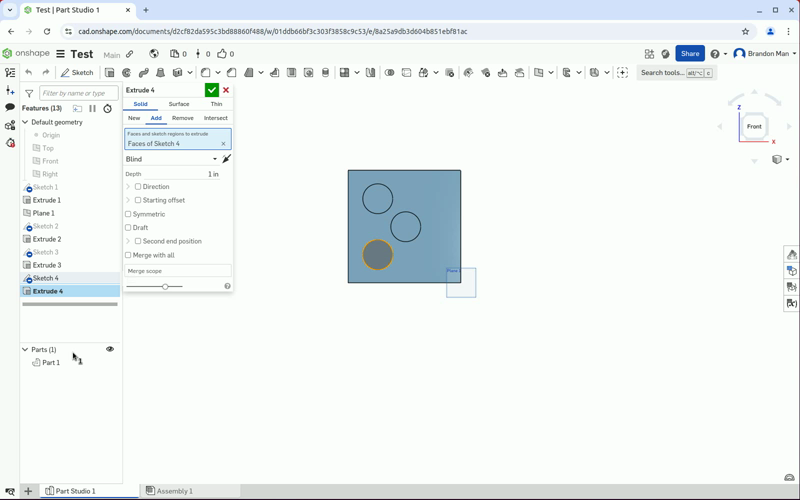
mouse_move(143, 106)
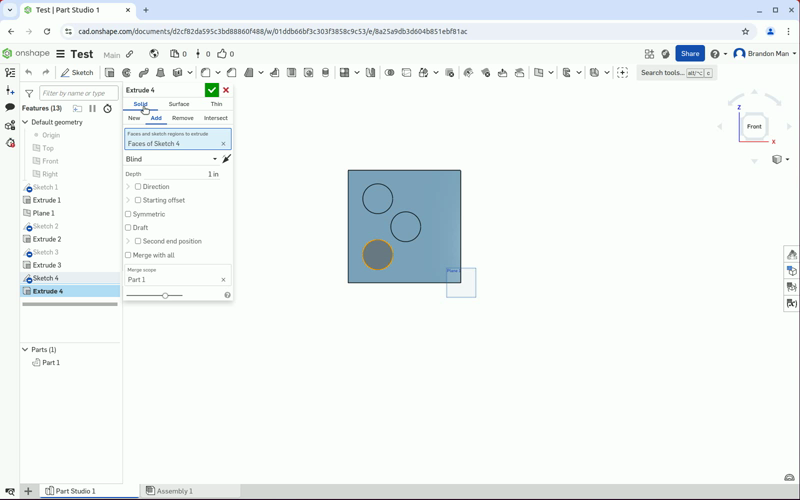
click(143, 106)
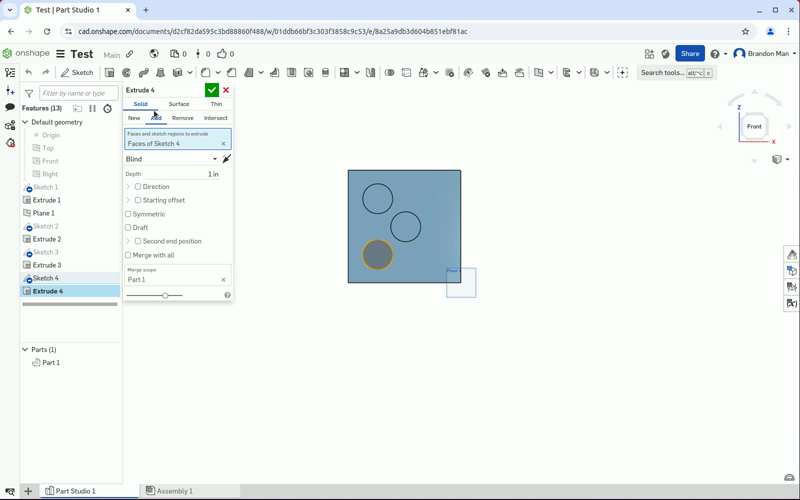
mouse_move(186, 120)
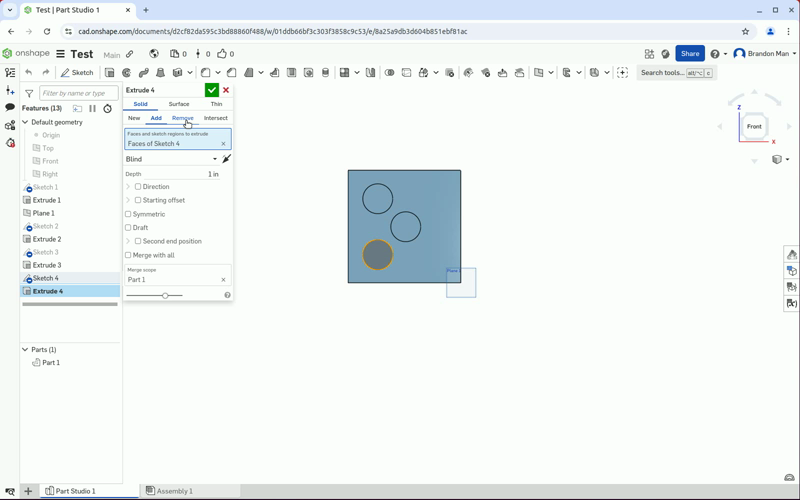
click(186, 120)
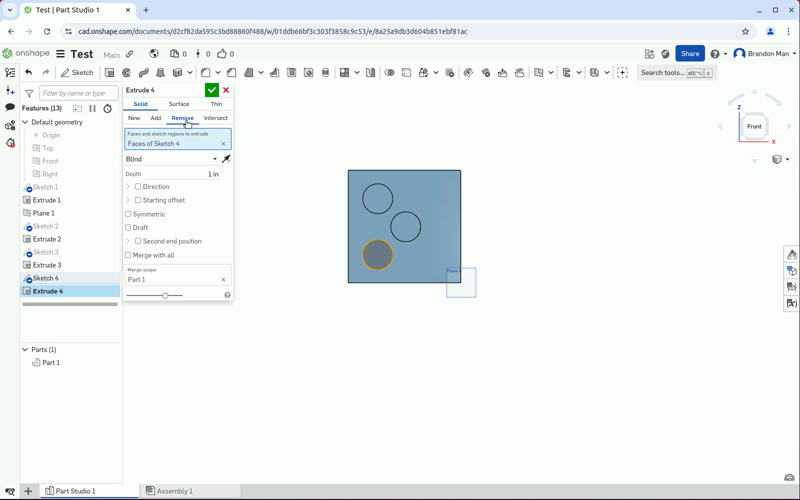
key(tab, 4)
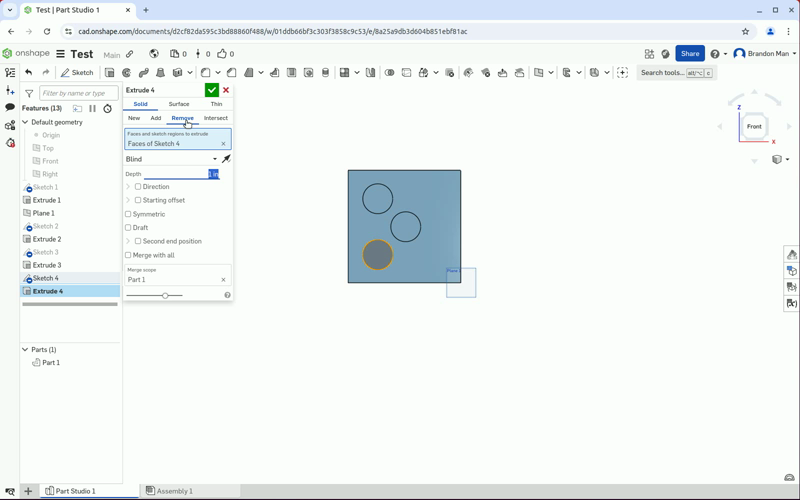
text(1.204)
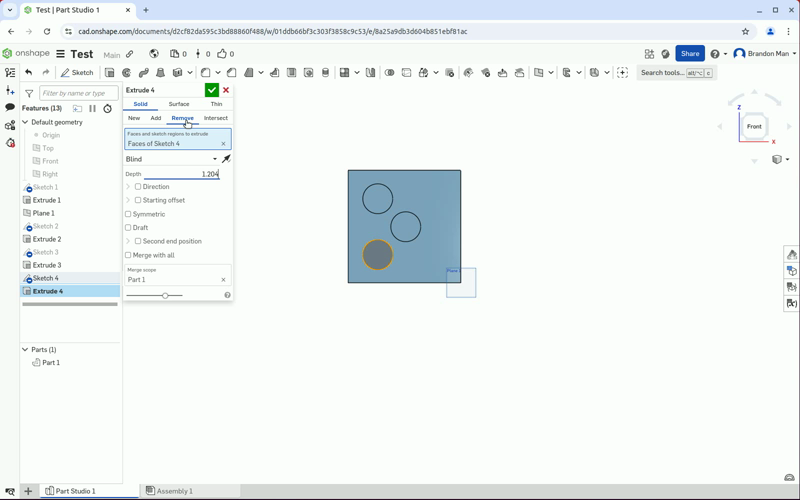
key(tab, 6)
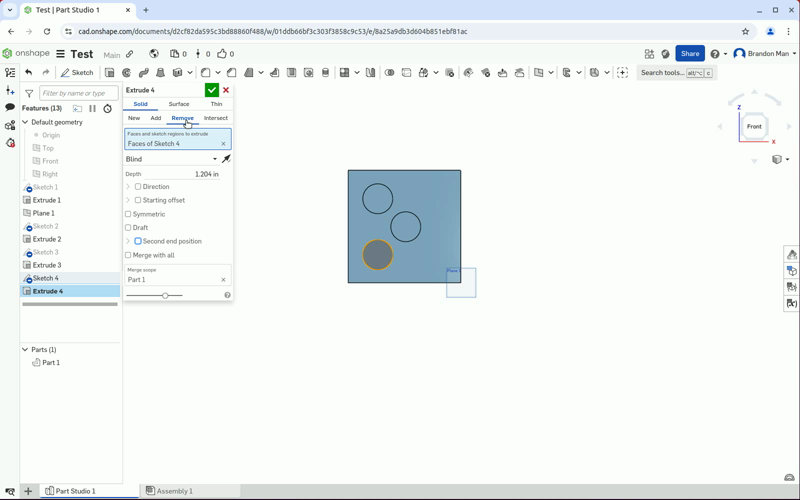
key(space)
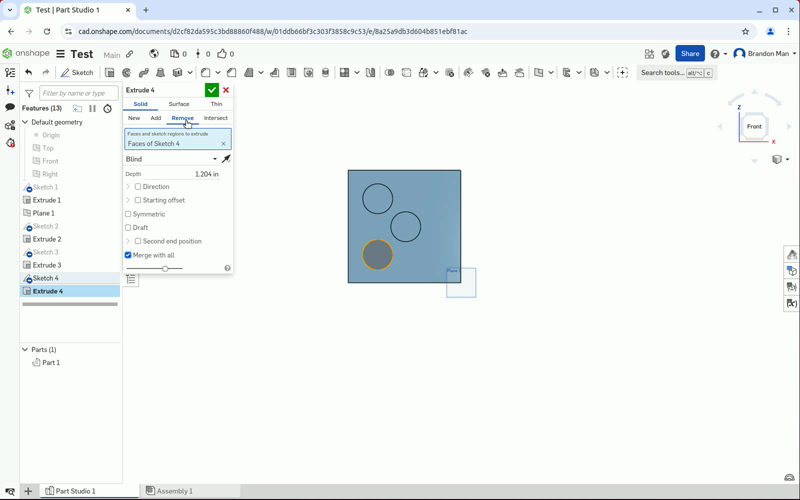
key(enter)
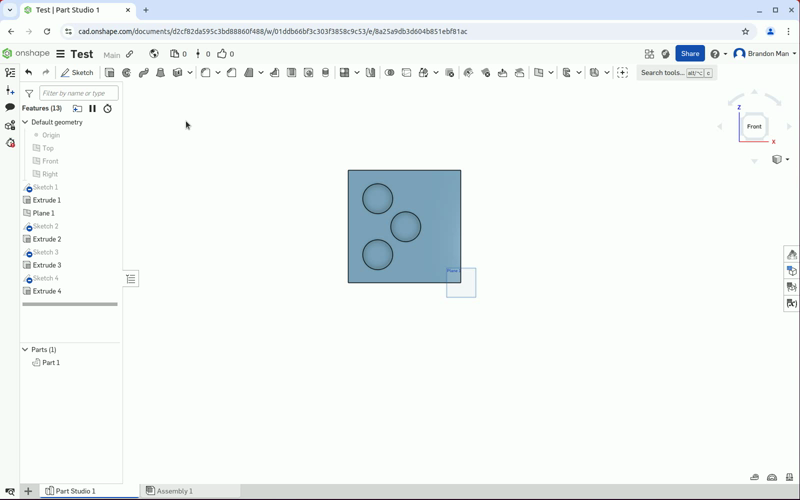
key(shift+h)
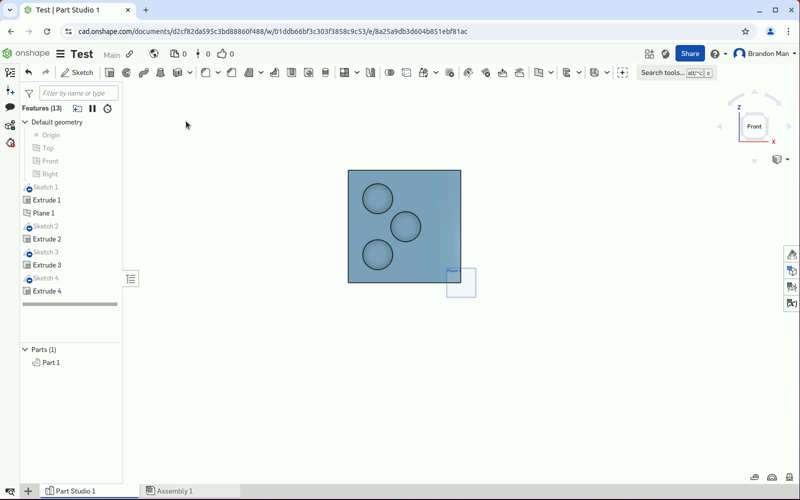
key(shift+h)
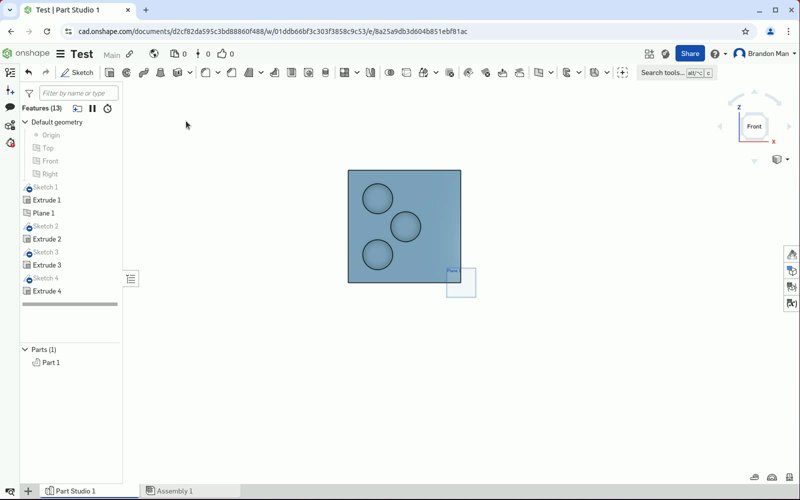
mouse_move(73, 189)
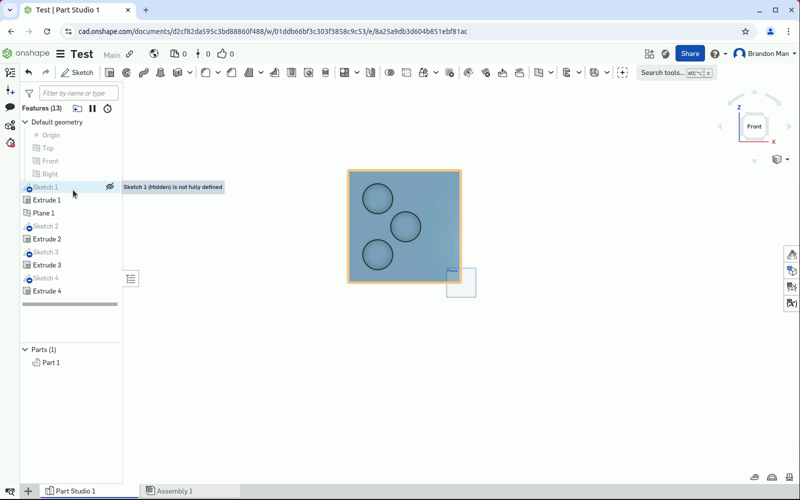
click(73, 189)
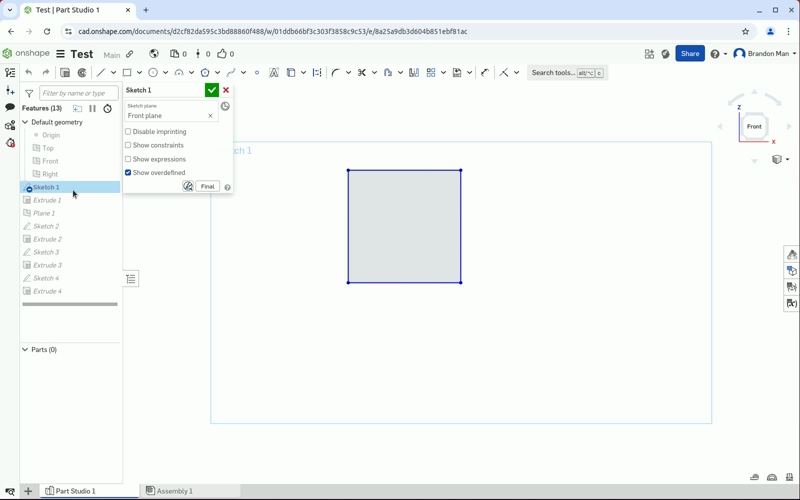
mouse_move(229, 92)
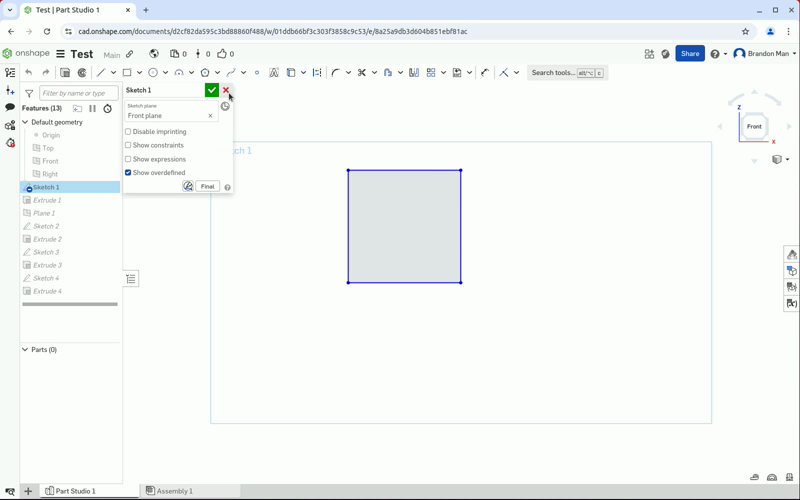
click(229, 92)
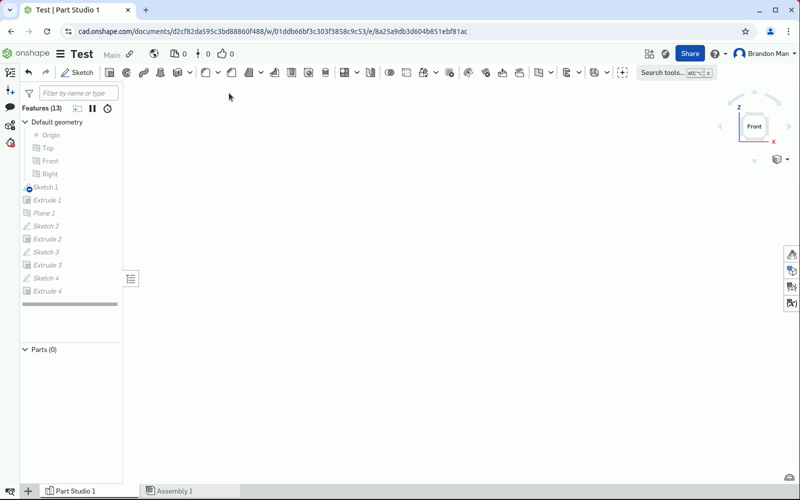
key(shift+s)
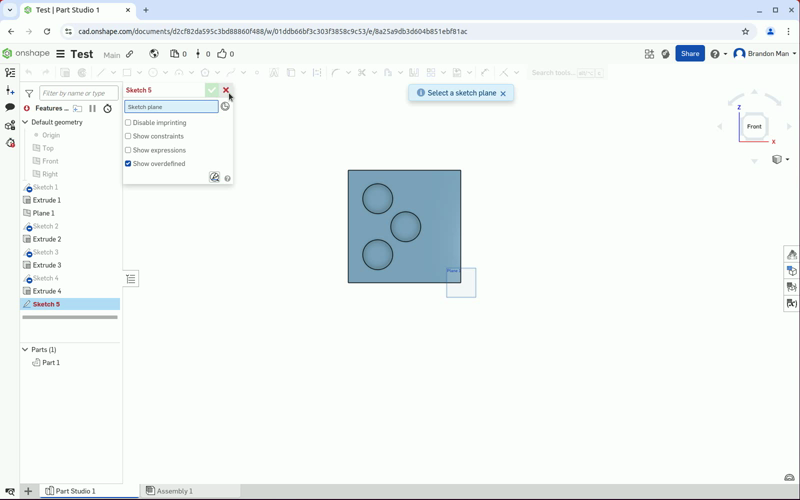
mouse_move(73, 215)
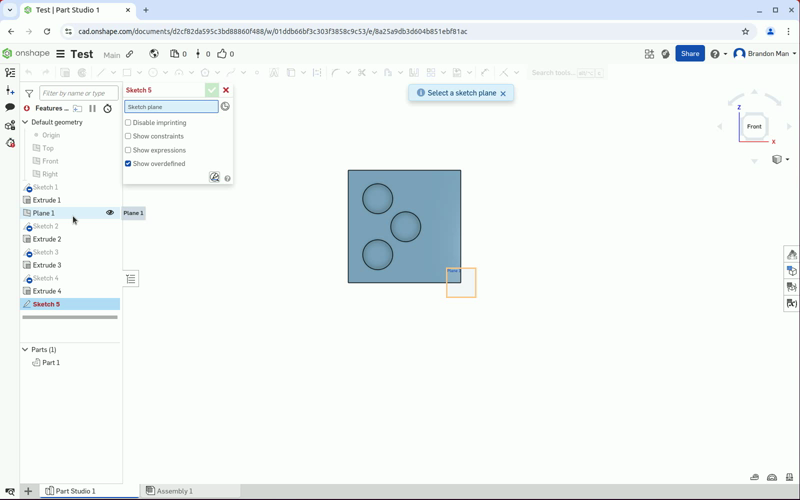
click(73, 215)
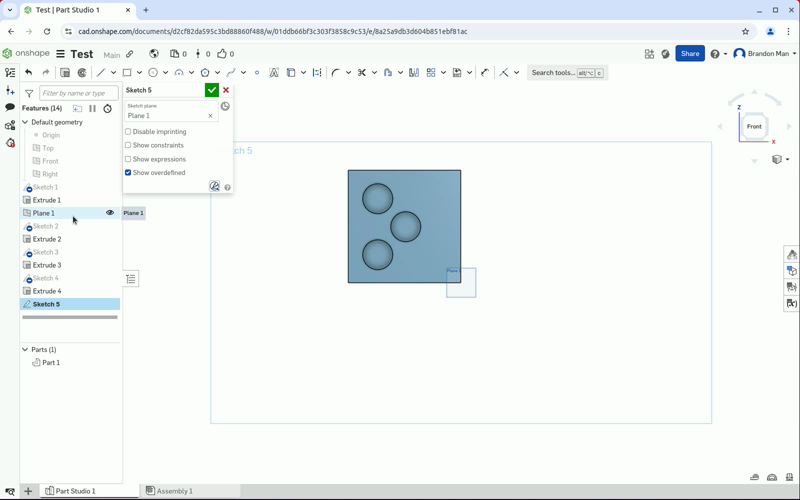
mouse_move(73, 352)
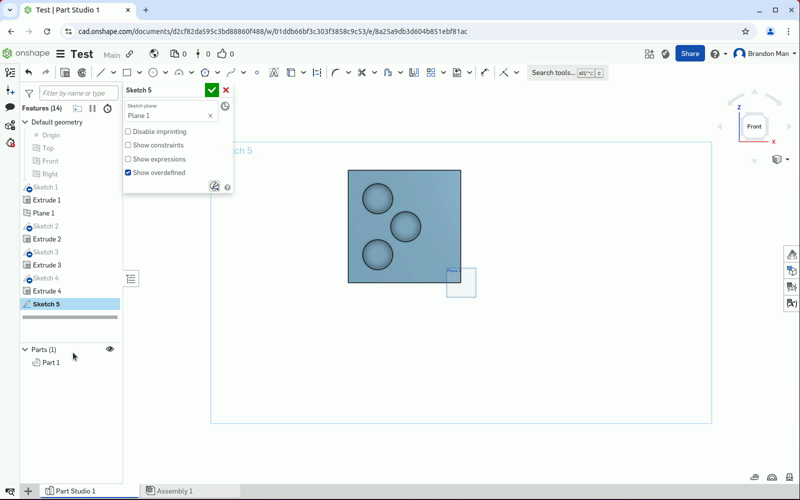
key(y)
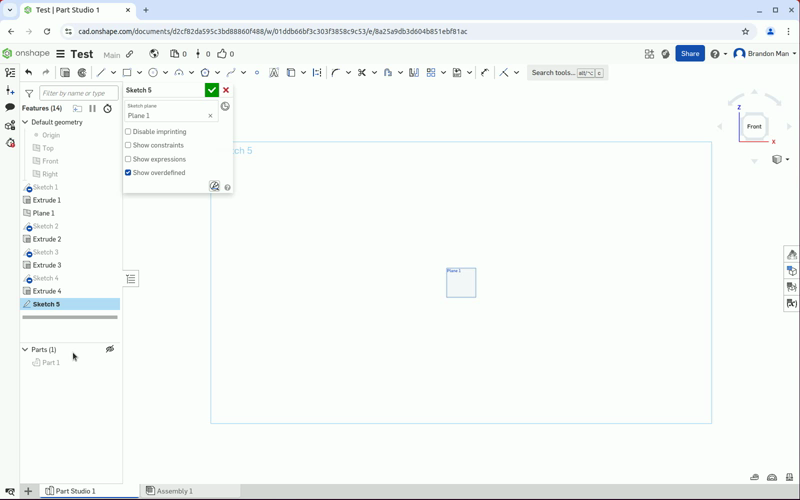
key(c)
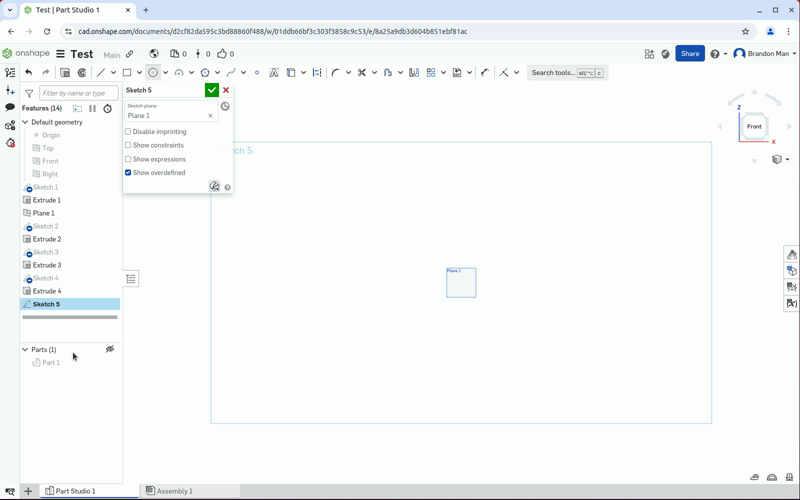
key_down(shift)
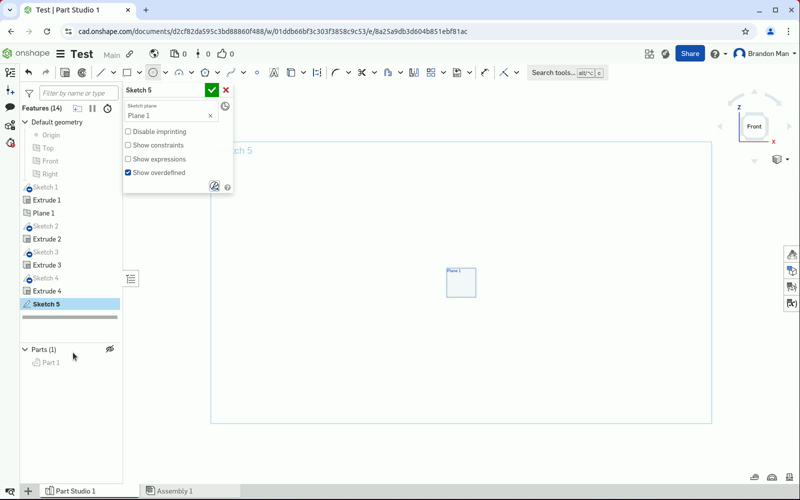
mouse_move(433, 198)
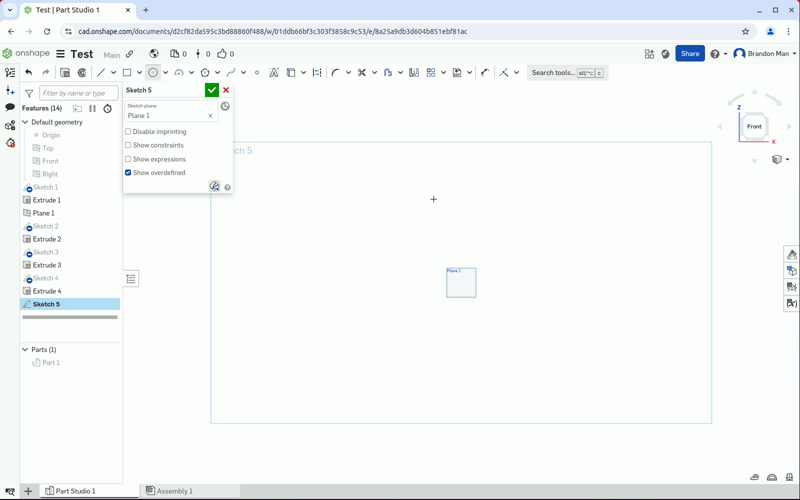
click(433, 198)
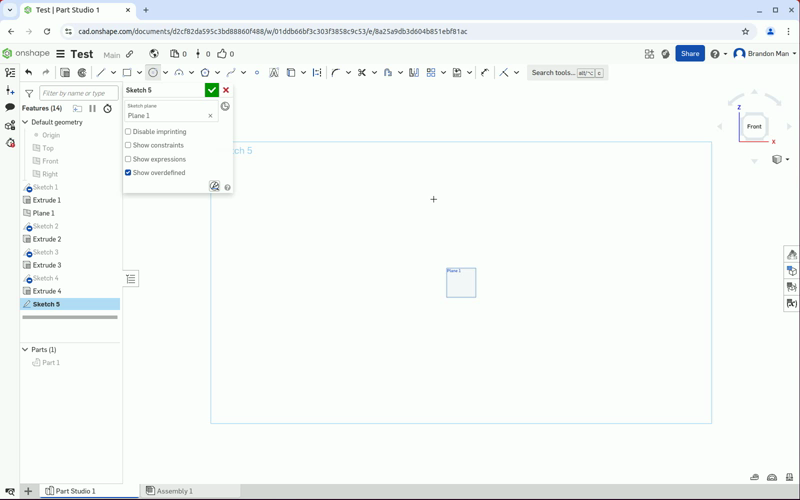
key_up(shift)
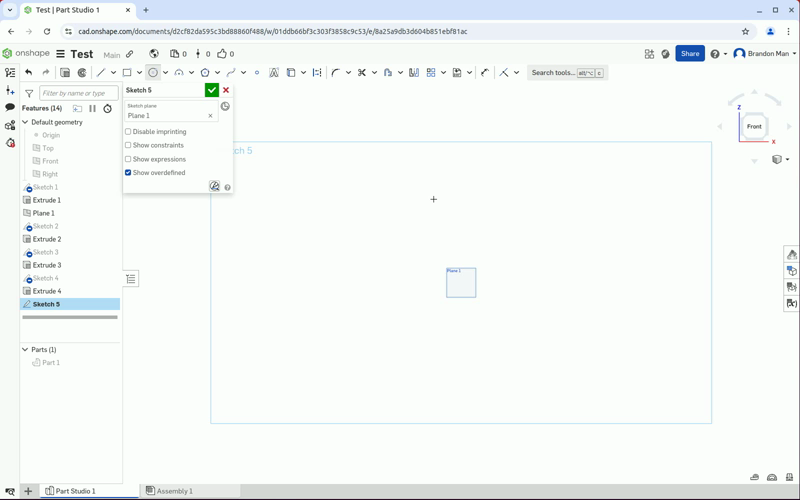
mouse_move(449, 198)
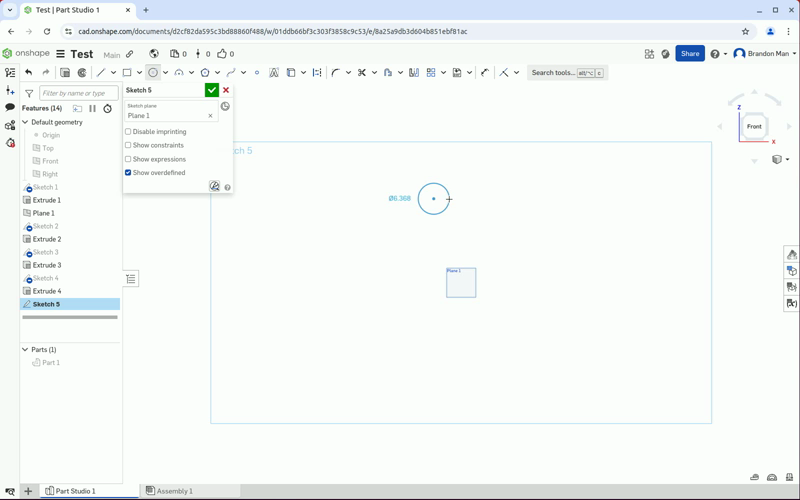
click(449, 198)
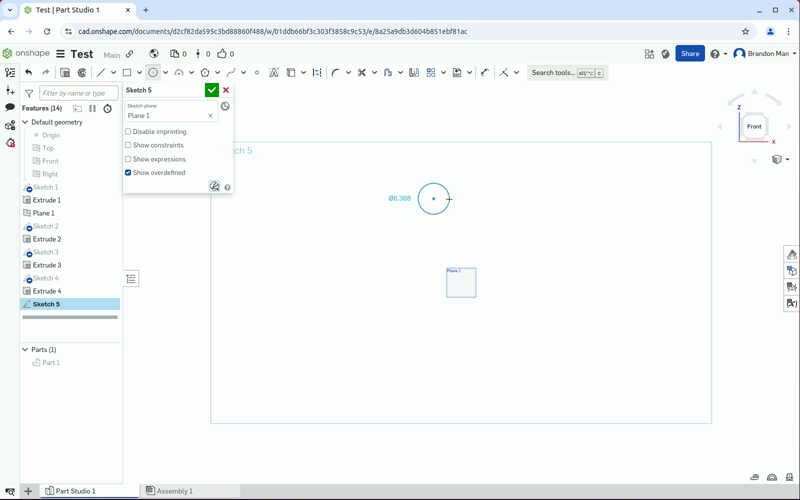
key(esc)
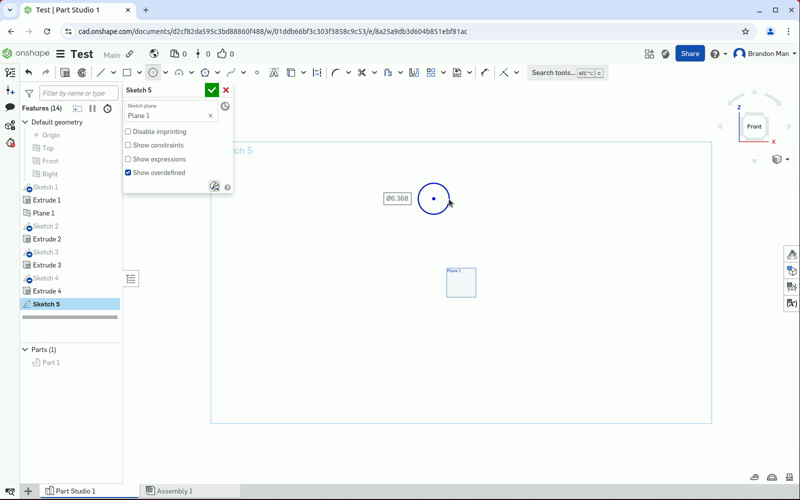
mouse_move(422, 191)
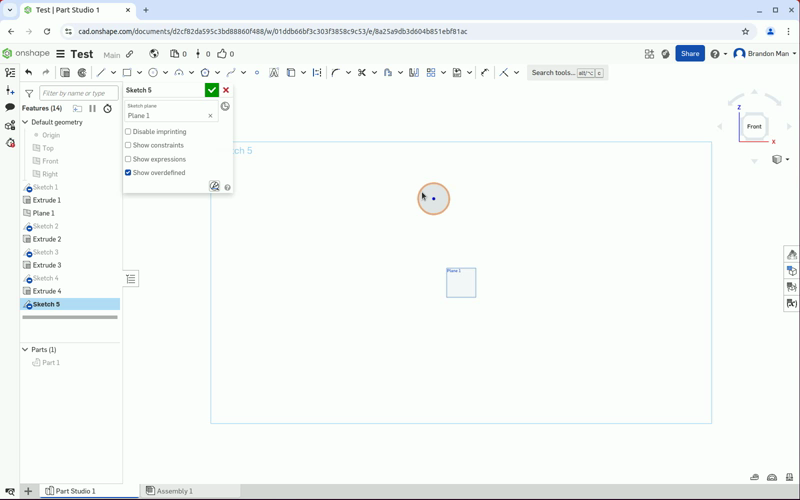
scroll(6)
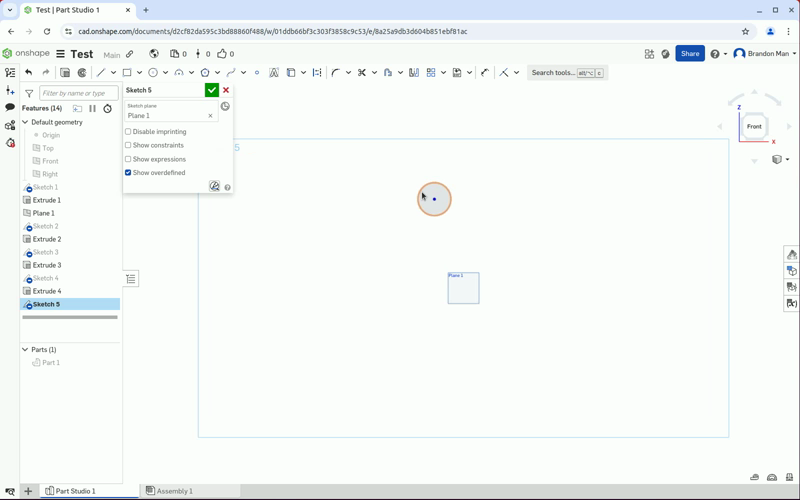
scroll(6)
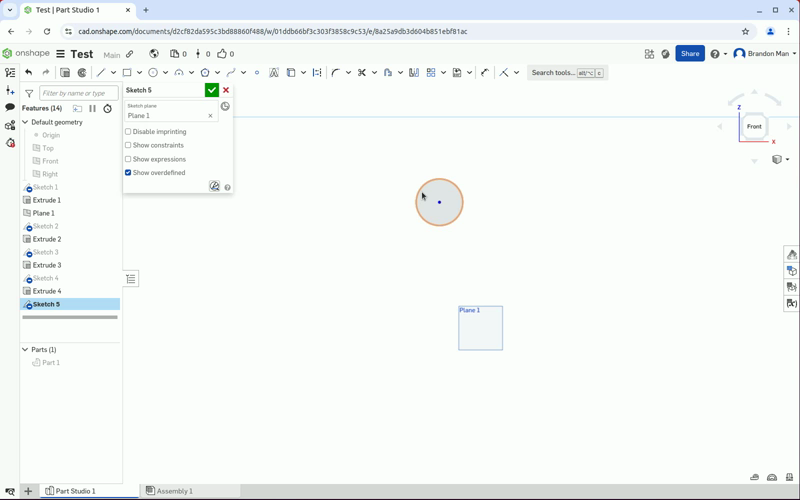
scroll(6)
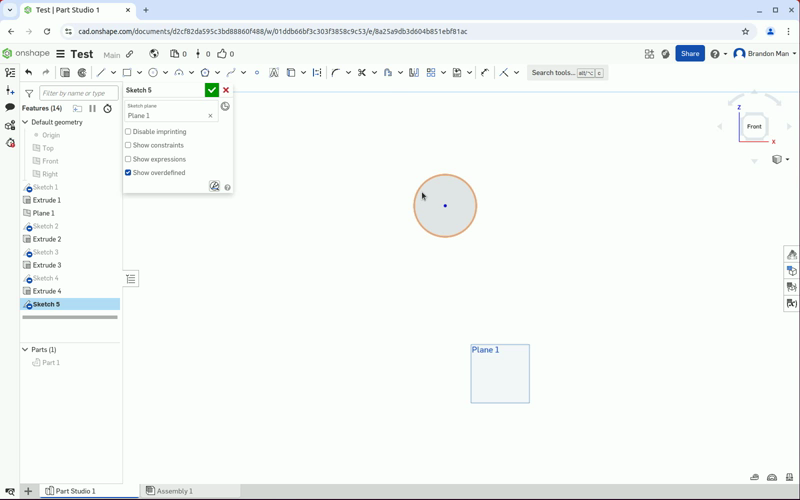
scroll(6)
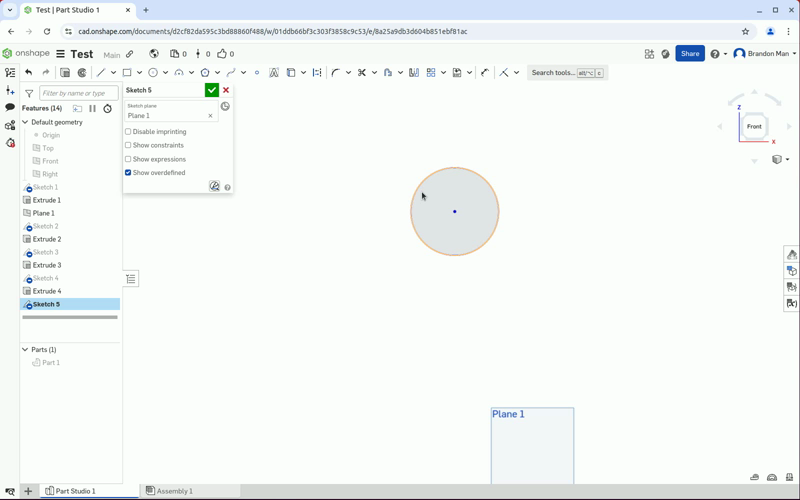
scroll(6)
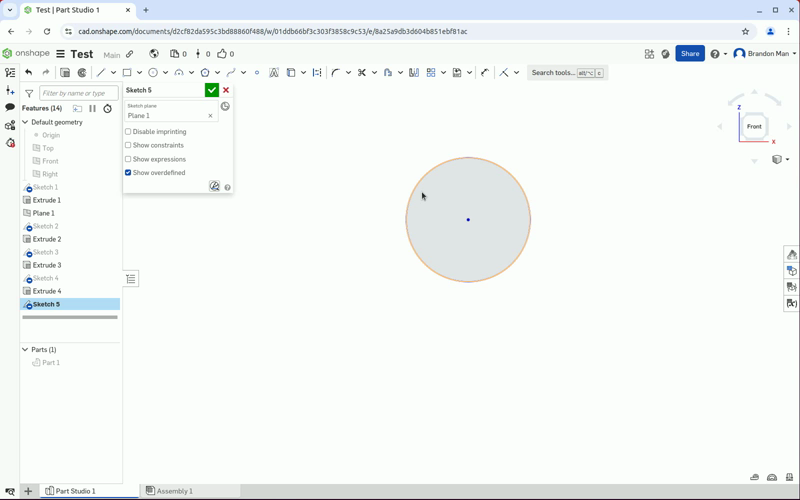
scroll(6)
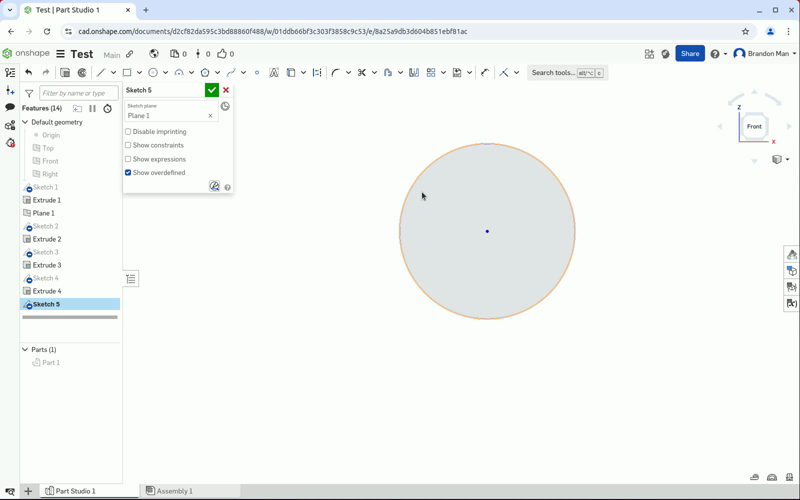
scroll(6)
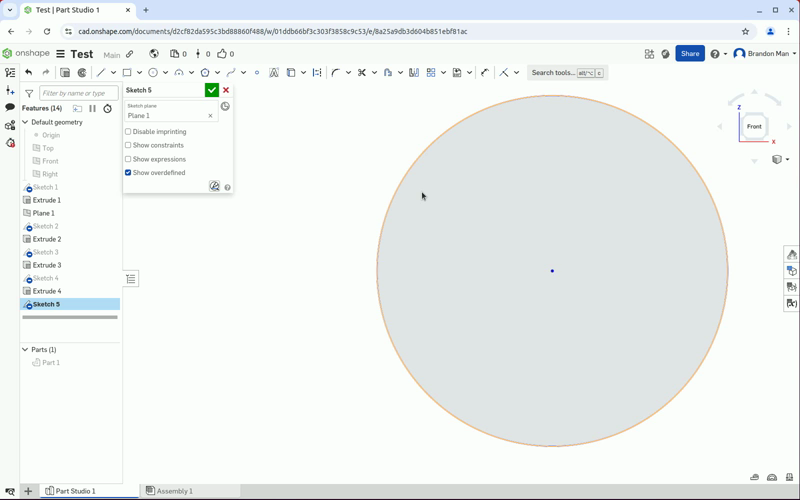
click(422, 191)
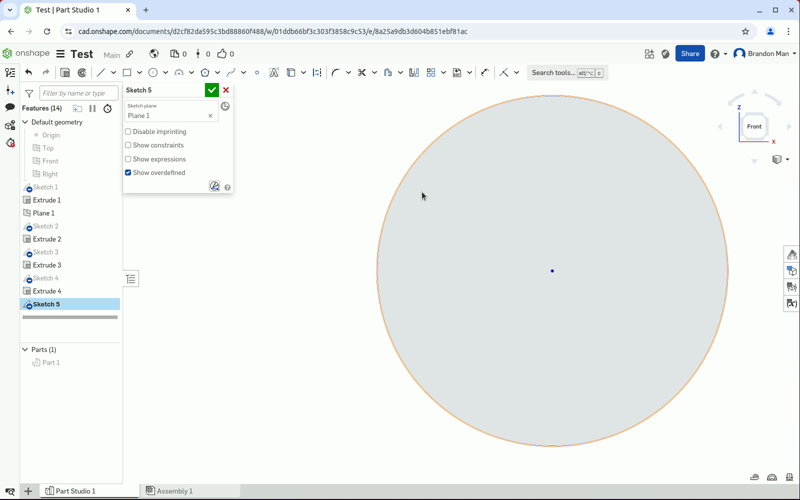
scroll(-6)
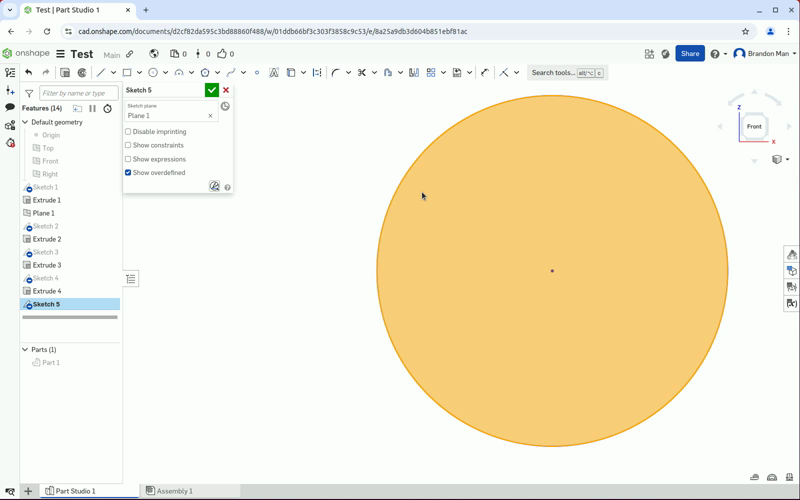
scroll(-6)
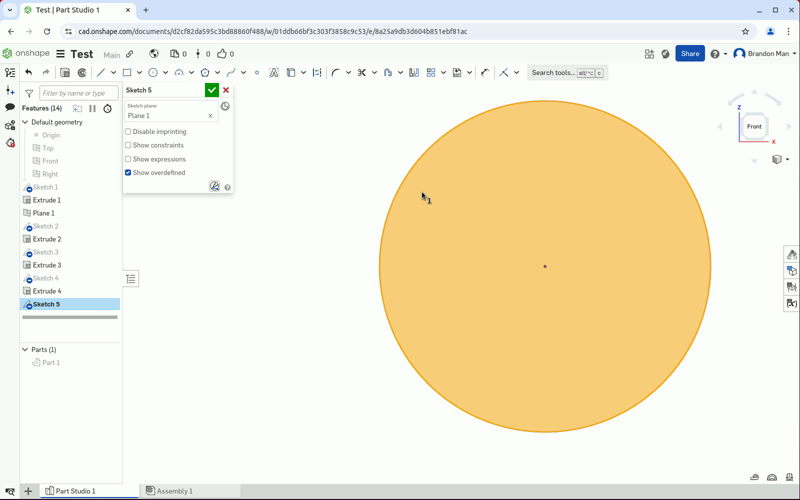
scroll(-6)
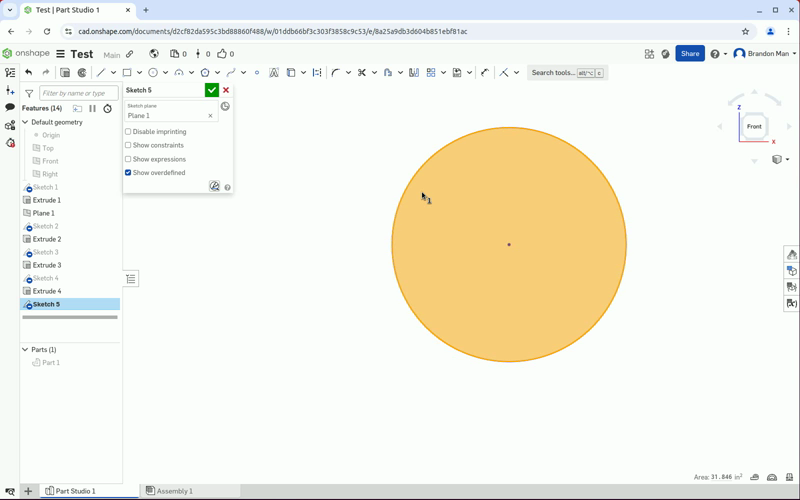
scroll(-6)
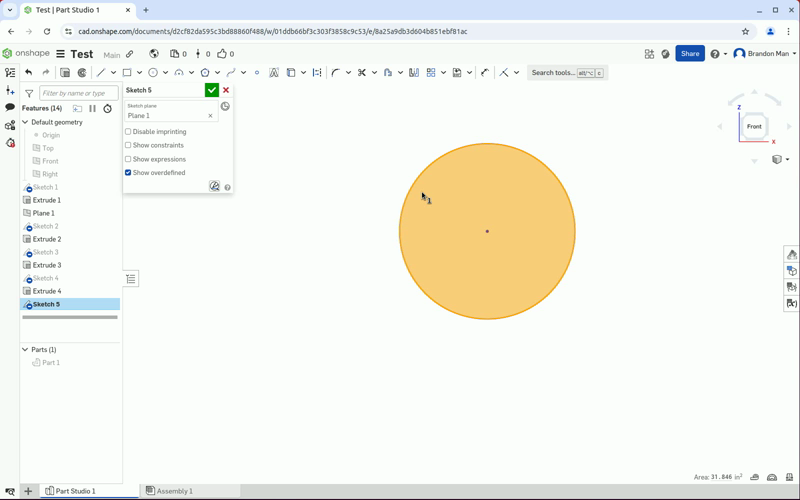
scroll(-6)
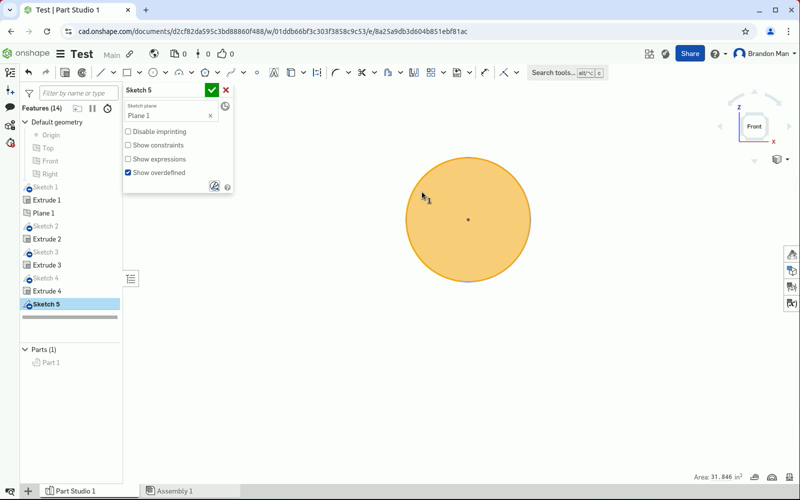
scroll(-6)
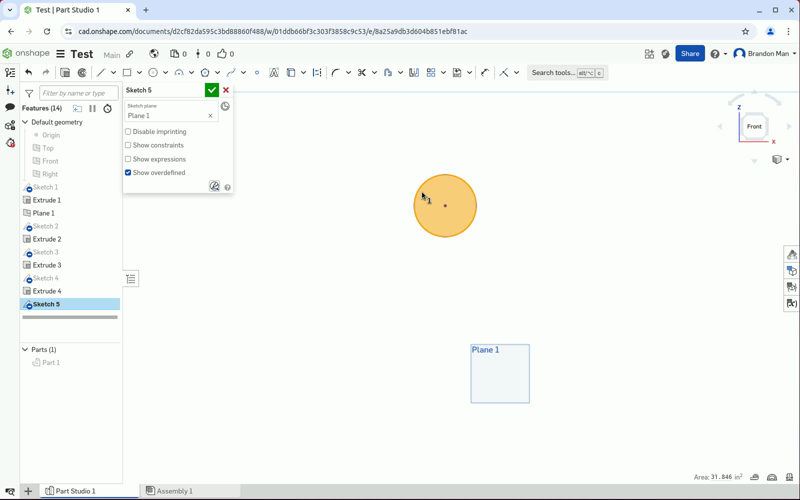
scroll(-6)
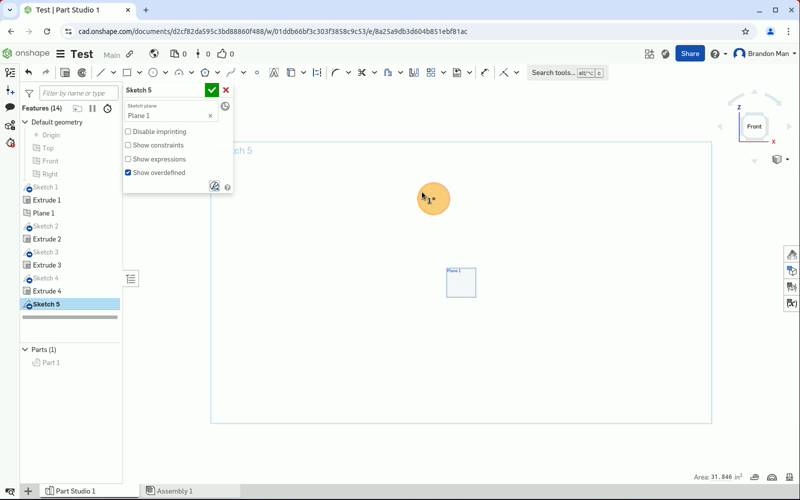
mouse_move(73, 352)
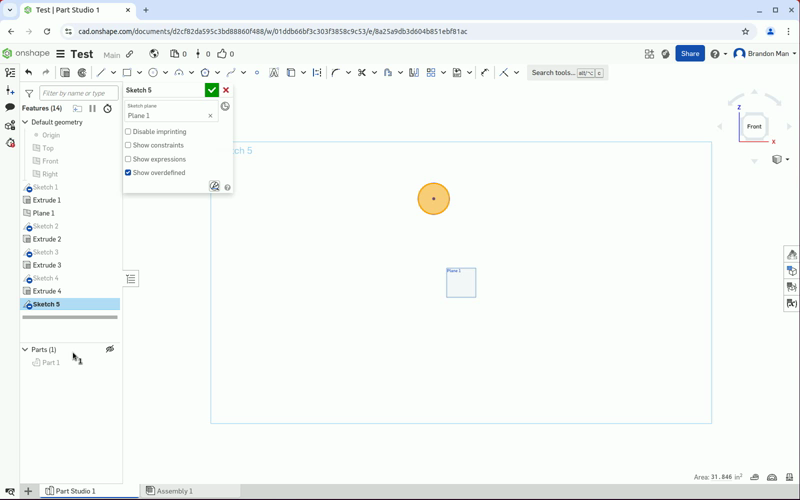
key(shift+y)
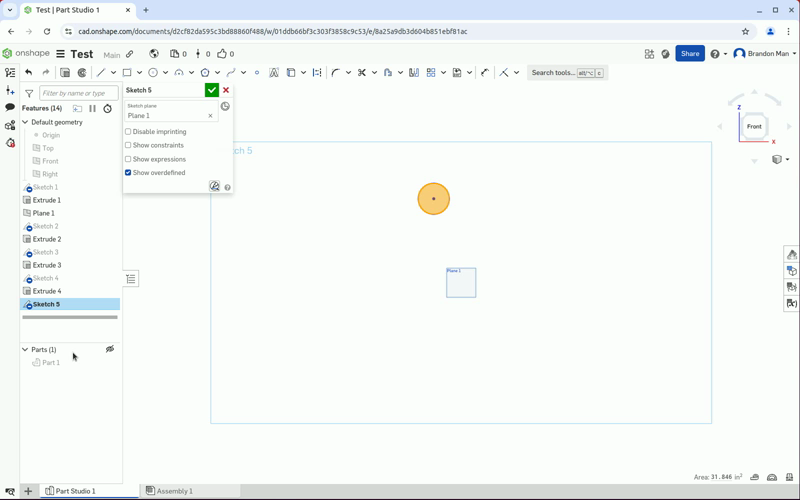
key(shift+e)
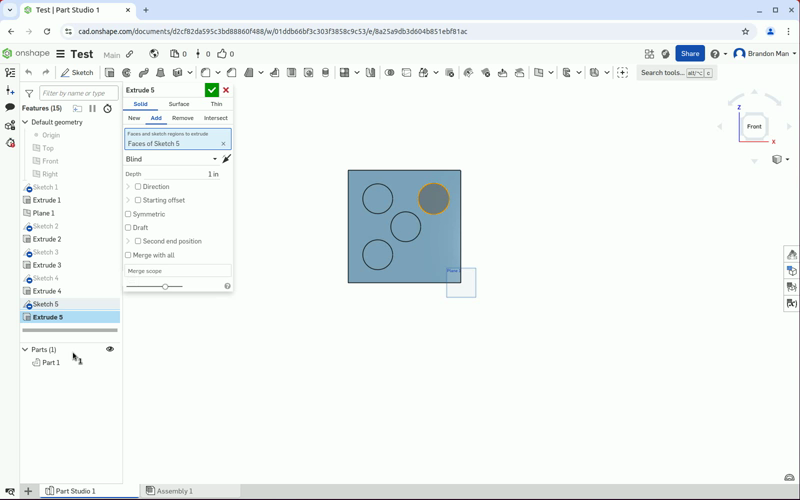
mouse_move(143, 106)
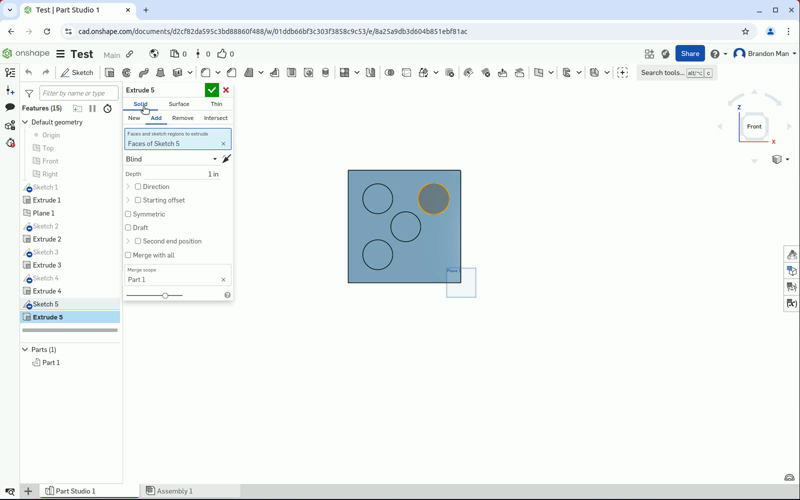
click(143, 106)
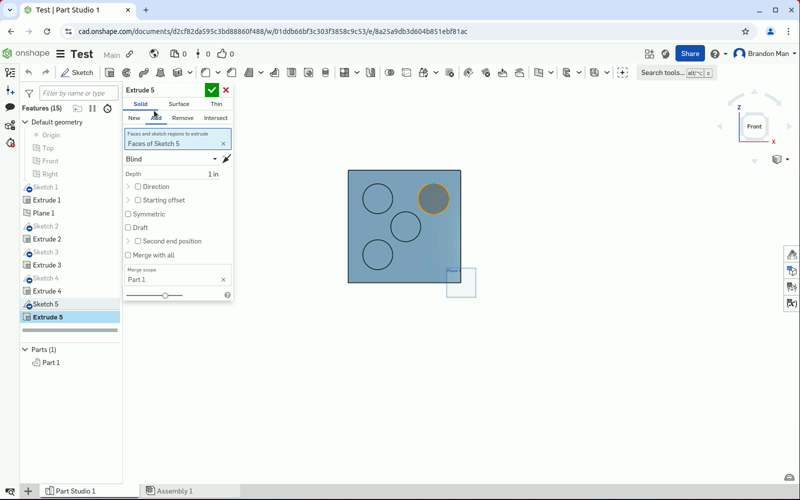
mouse_move(186, 120)
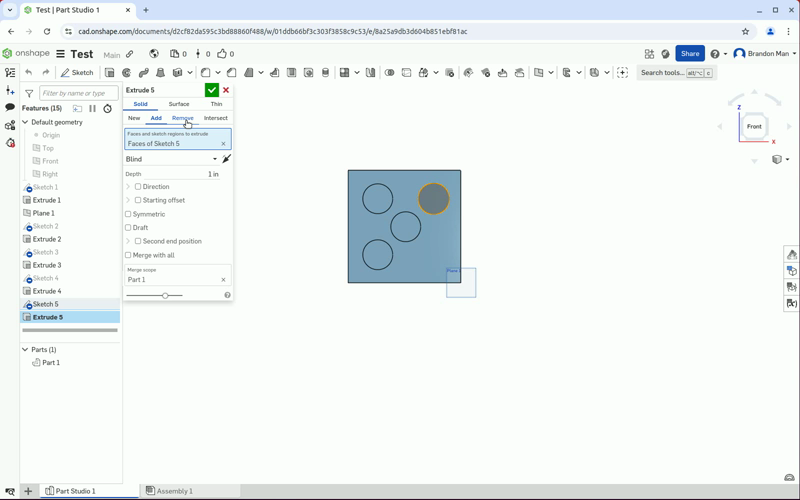
click(186, 120)
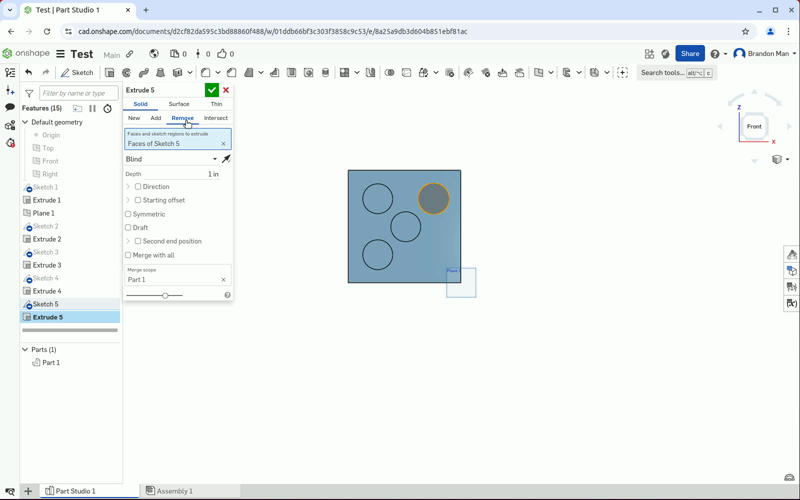
key(tab, 4)
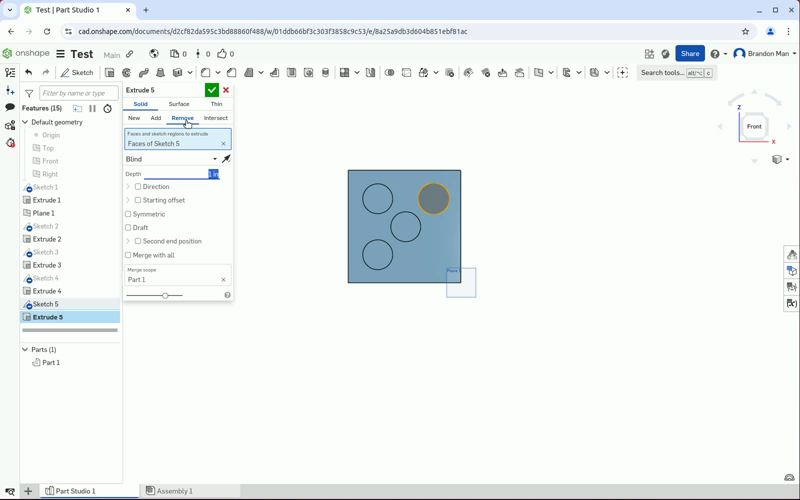
text(1.204)
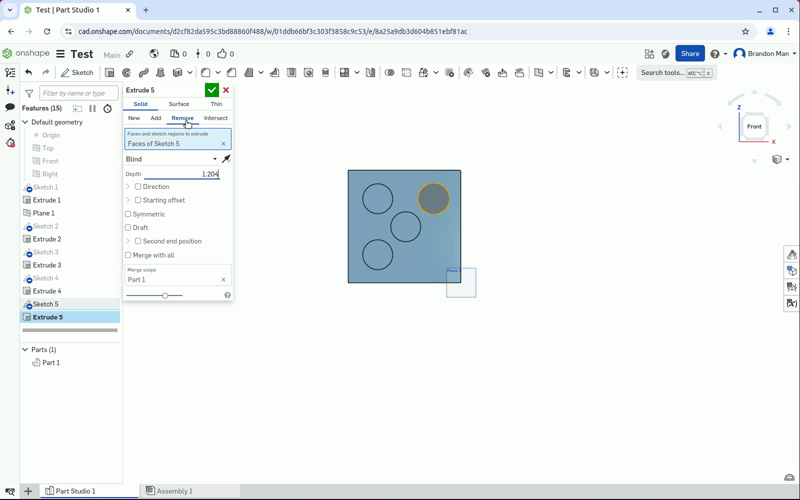
key(tab, 6)
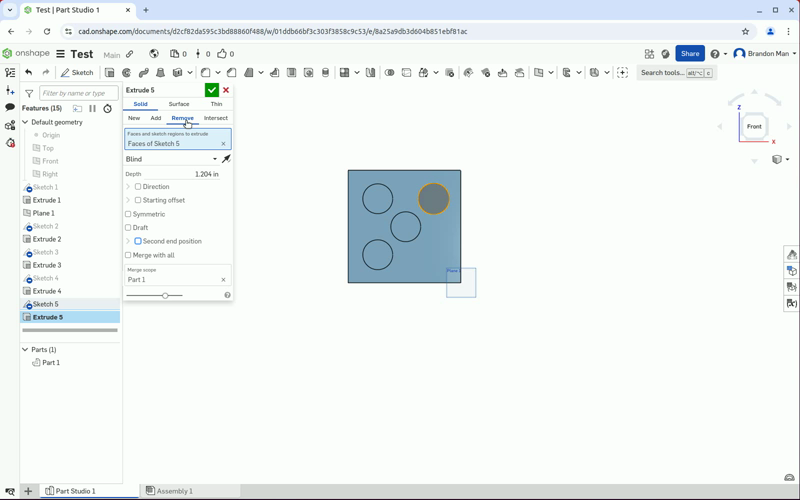
key(space)
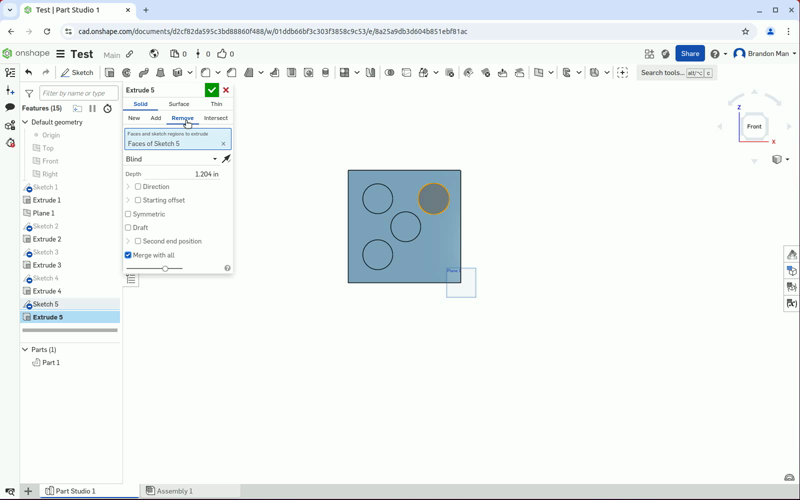
key(enter)
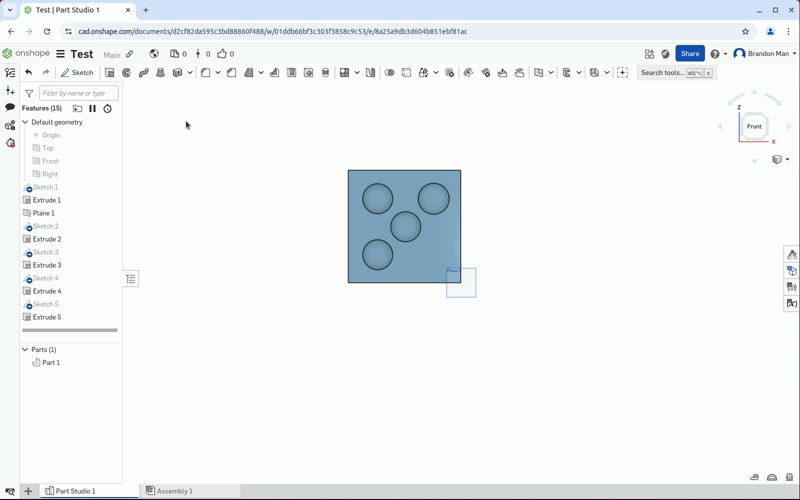
key(shift+h)
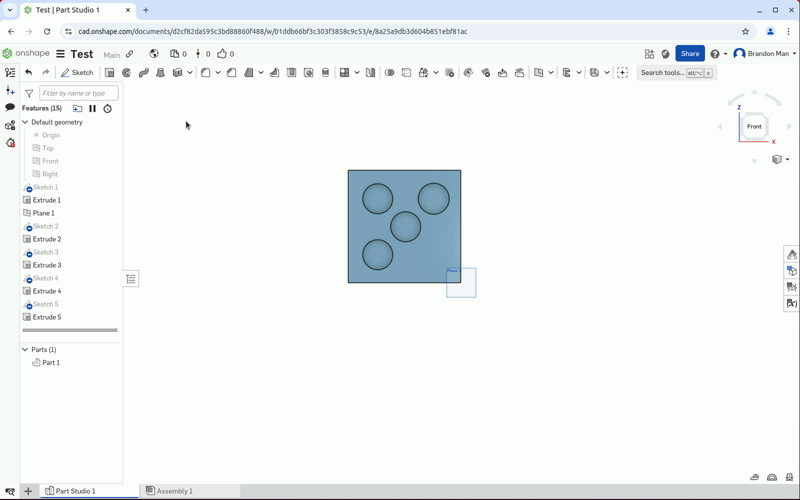
key(shift+h)
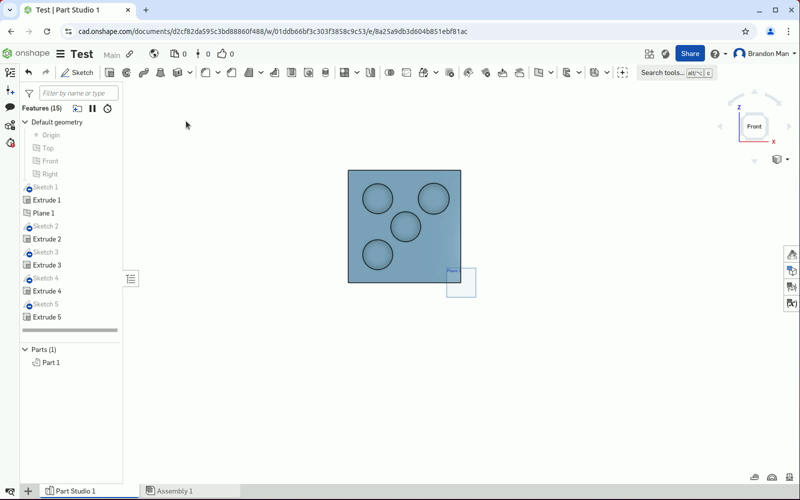
mouse_move(73, 189)
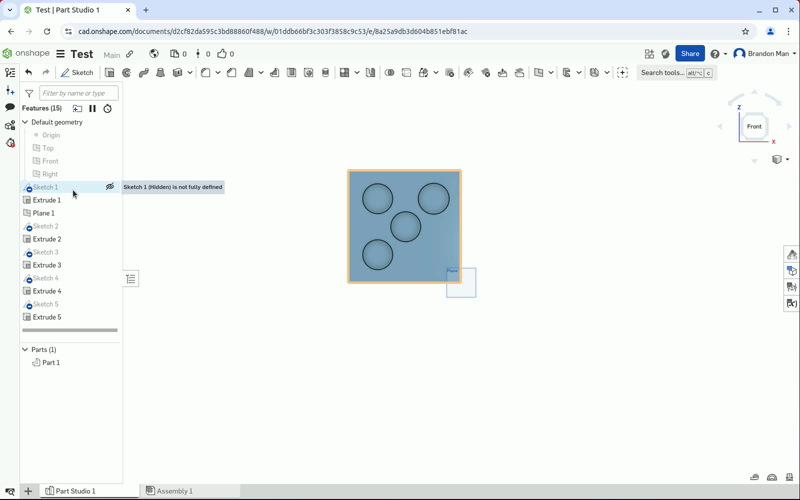
click(73, 189)
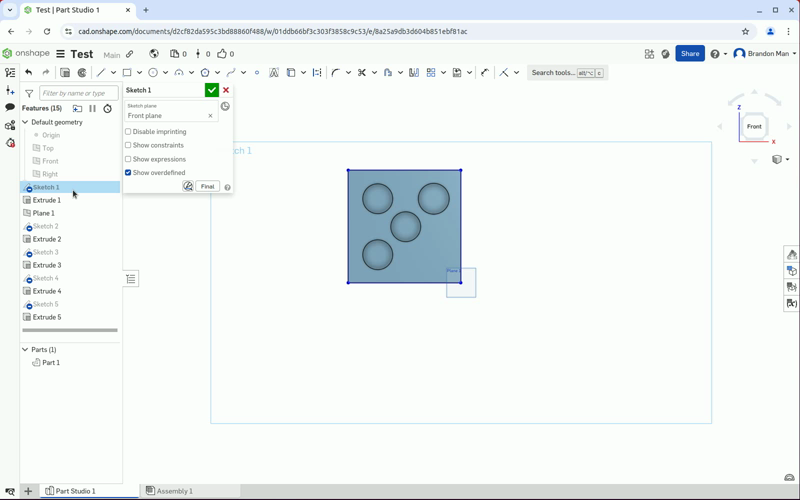
mouse_move(229, 92)
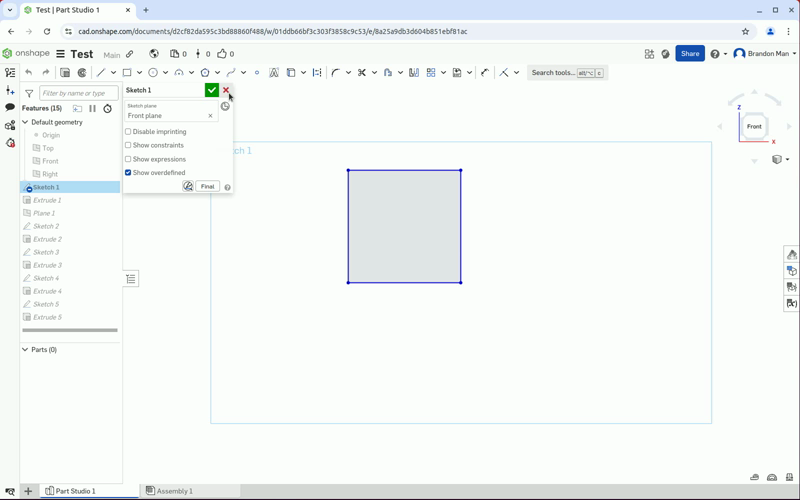
click(229, 92)
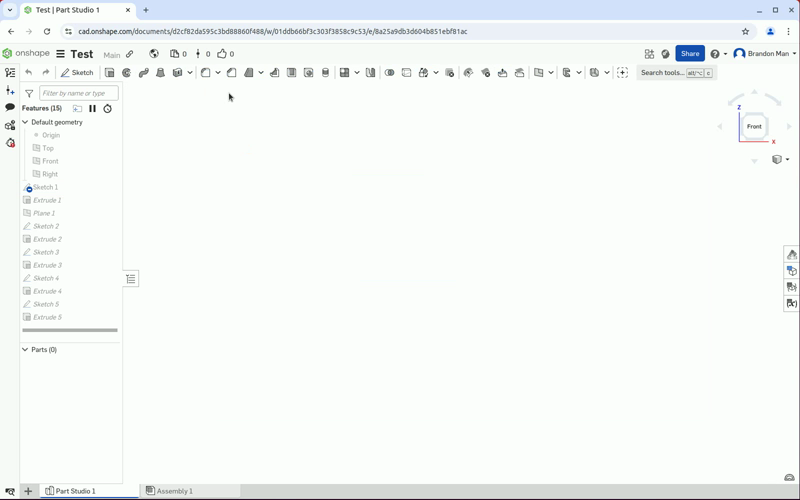
key(shift+s)
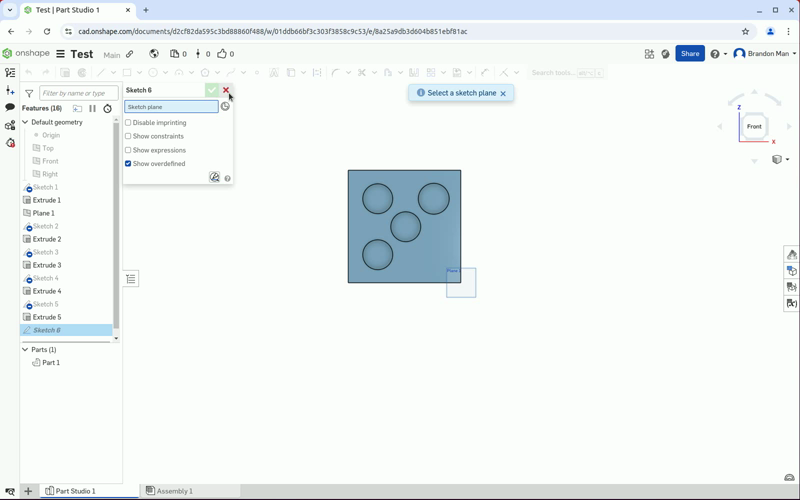
mouse_move(69, 215)
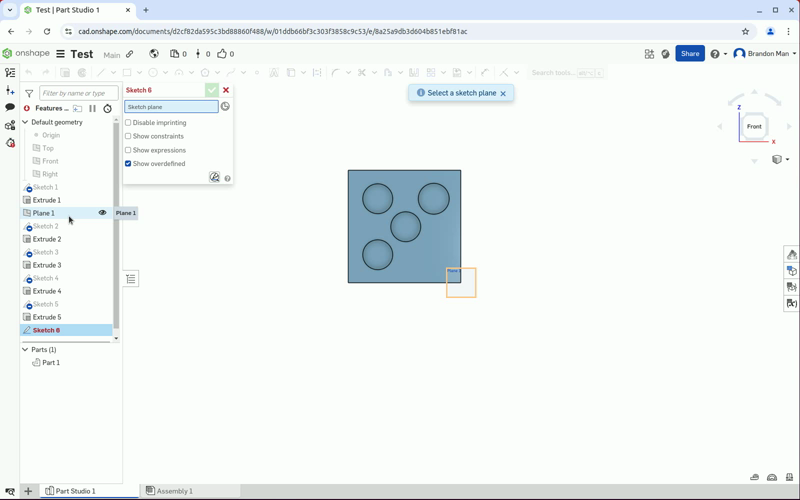
click(69, 215)
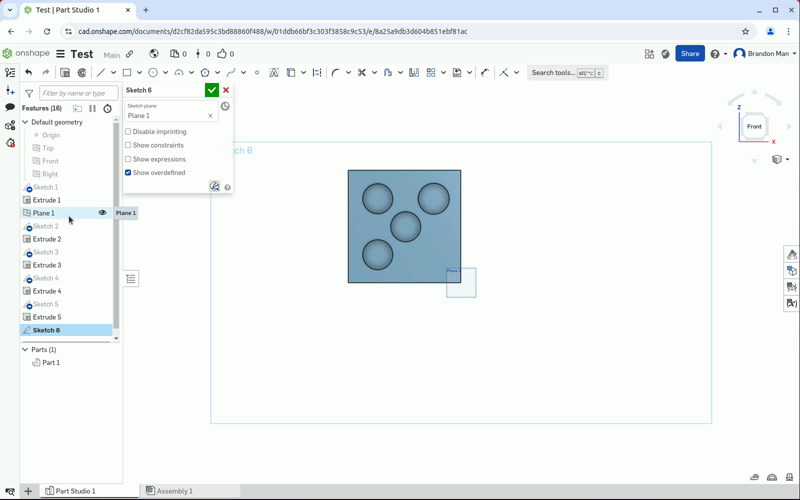
mouse_move(73, 352)
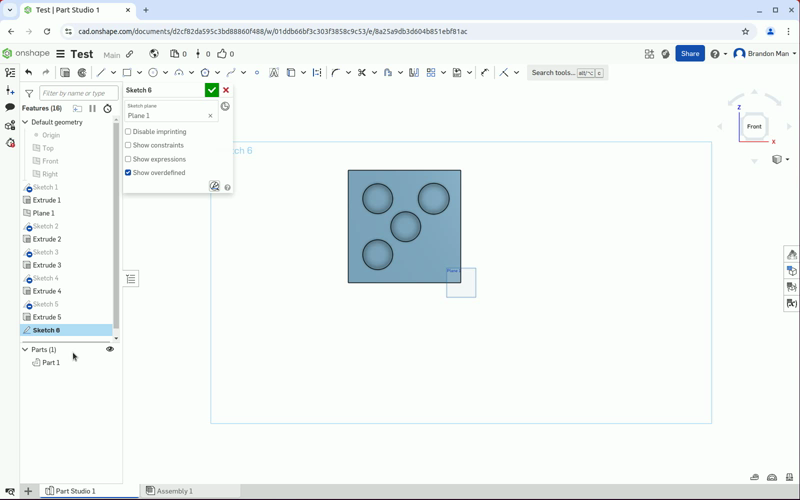
key(y)
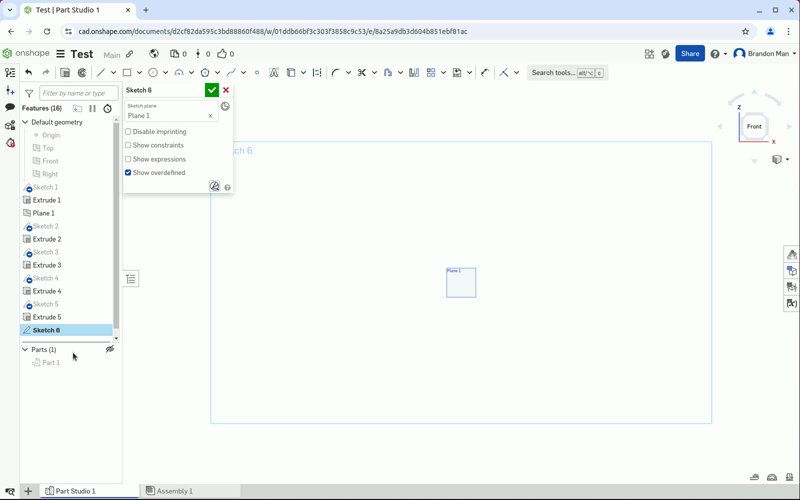
key(c)
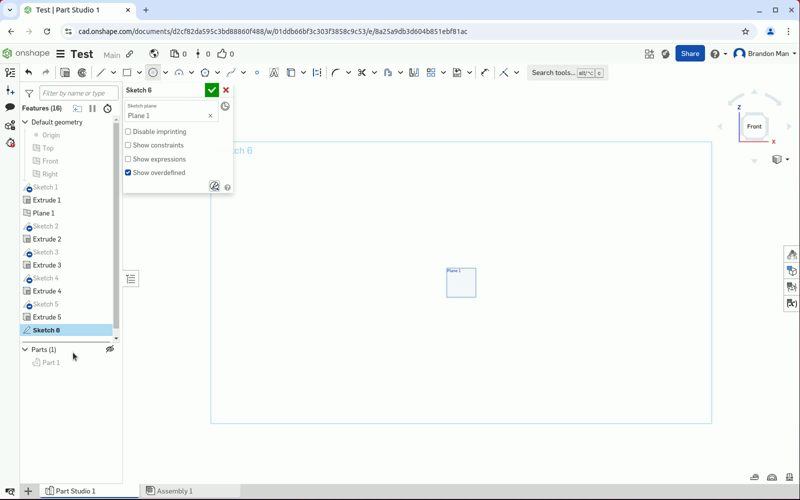
key_down(shift)
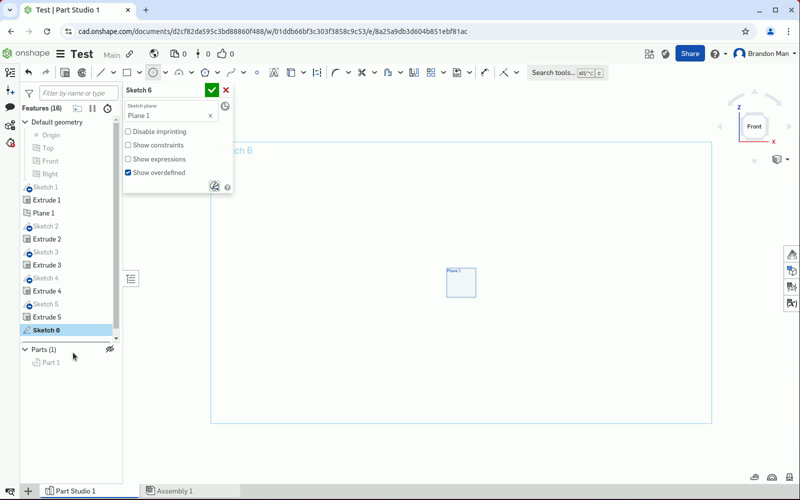
mouse_move(433, 254)
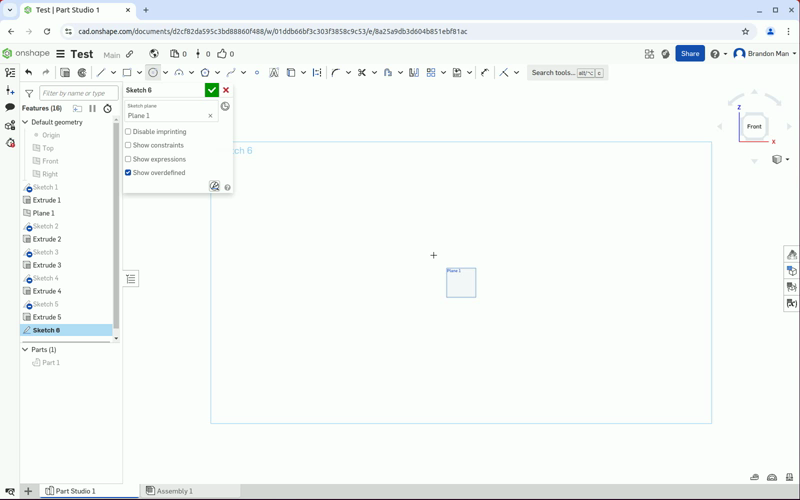
click(433, 254)
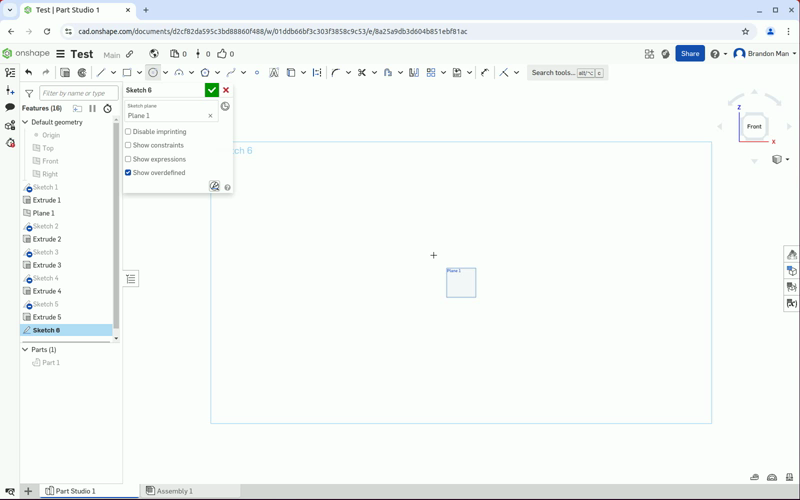
key_up(shift)
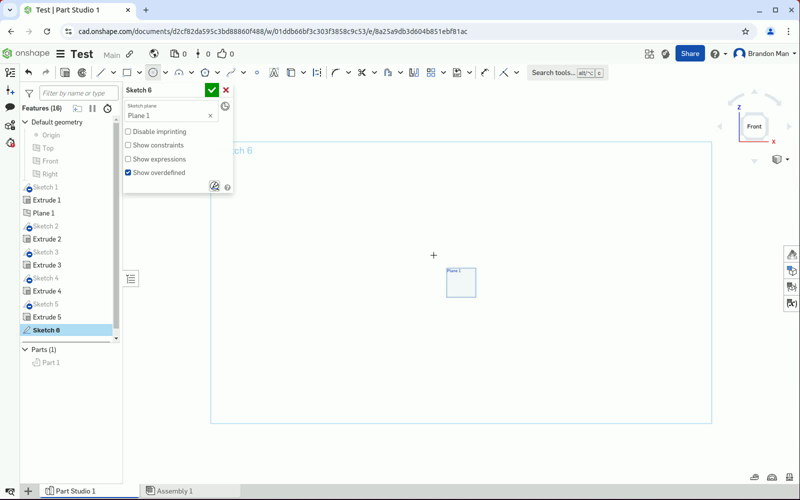
mouse_move(449, 254)
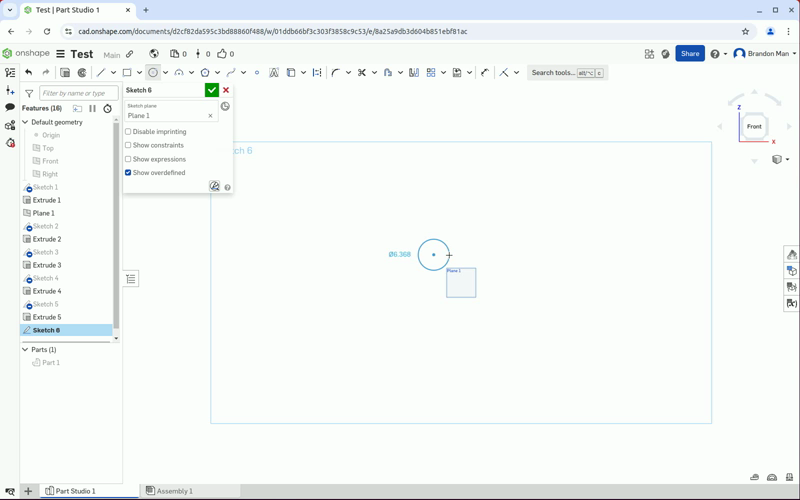
click(449, 254)
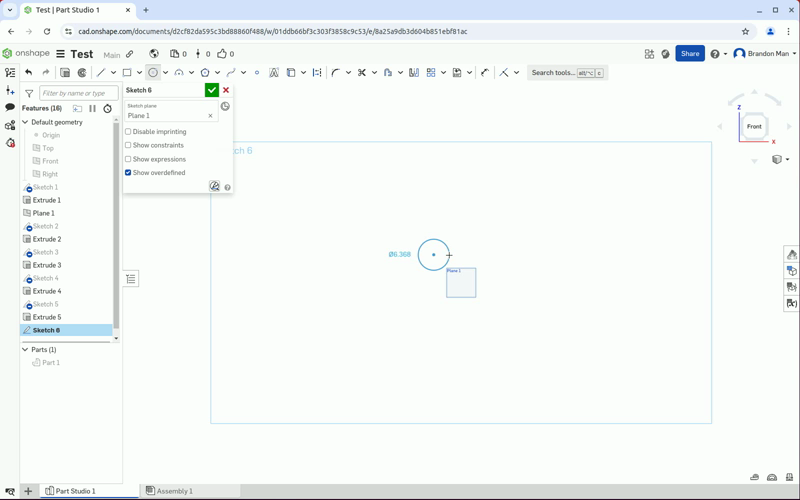
key(esc)
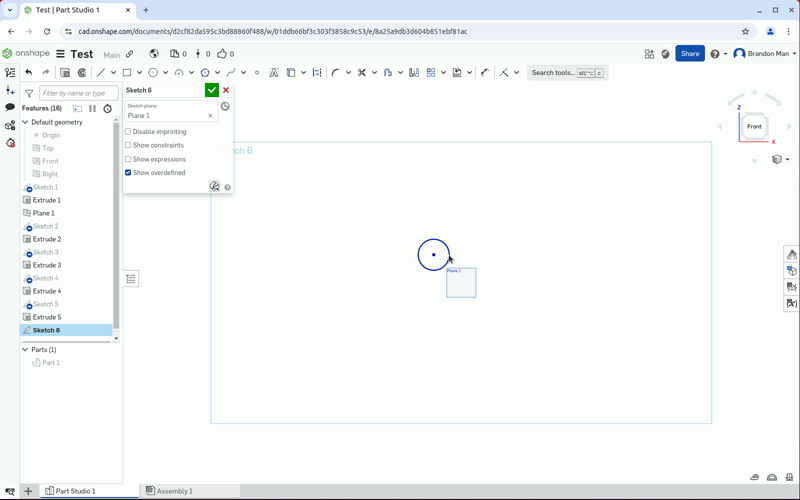
mouse_move(434, 268)
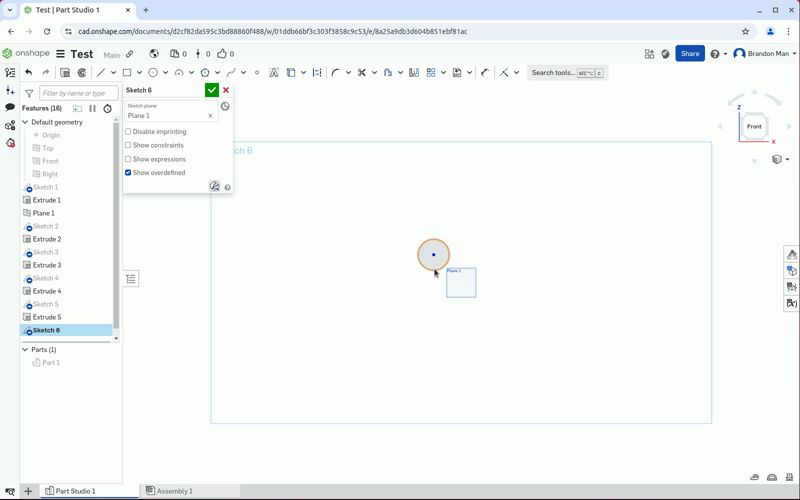
scroll(6)
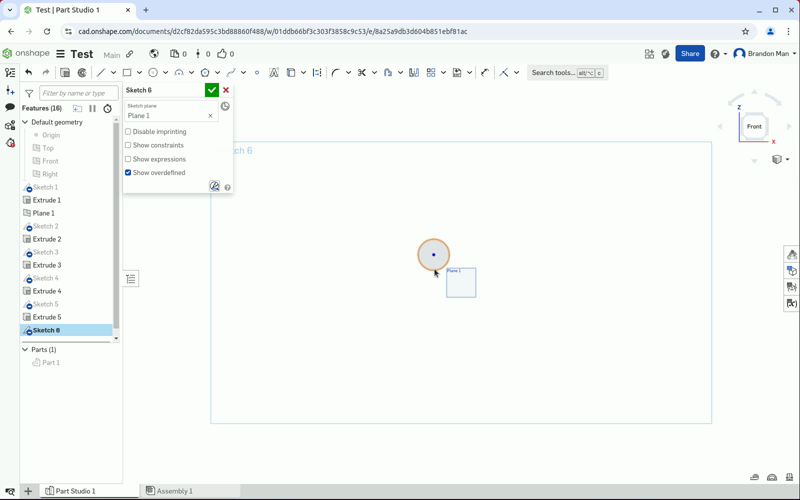
scroll(6)
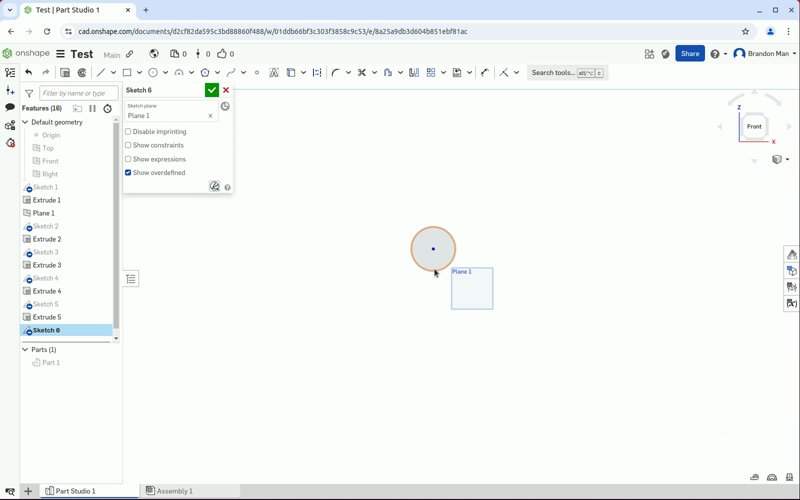
scroll(6)
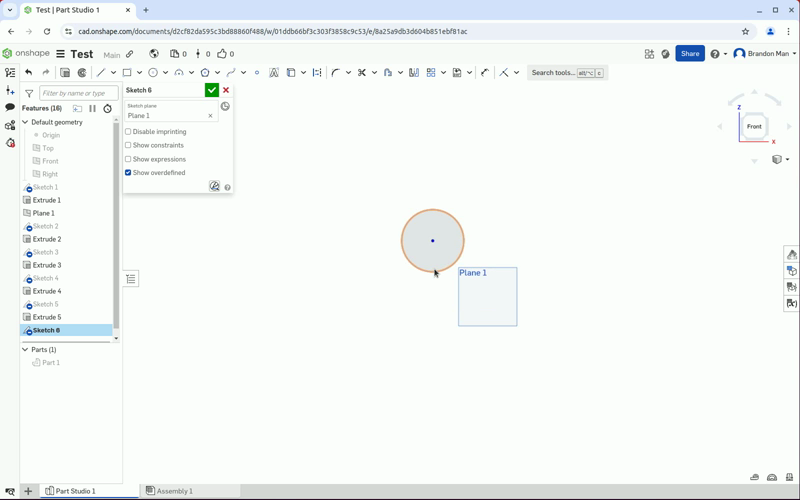
scroll(6)
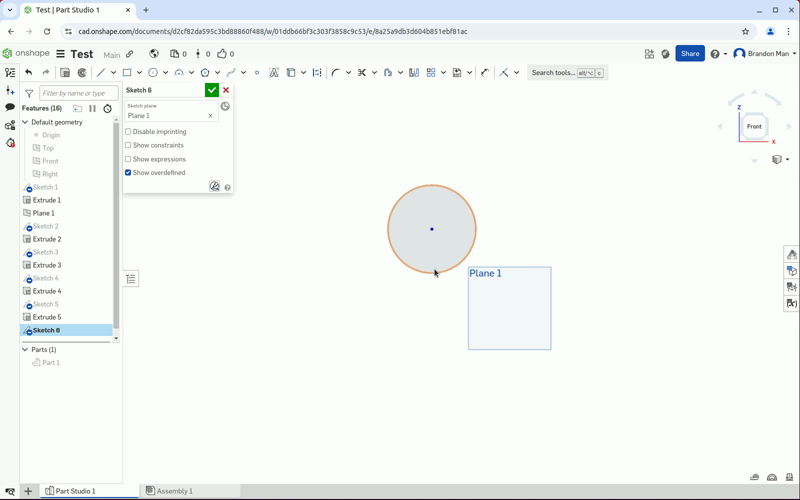
scroll(6)
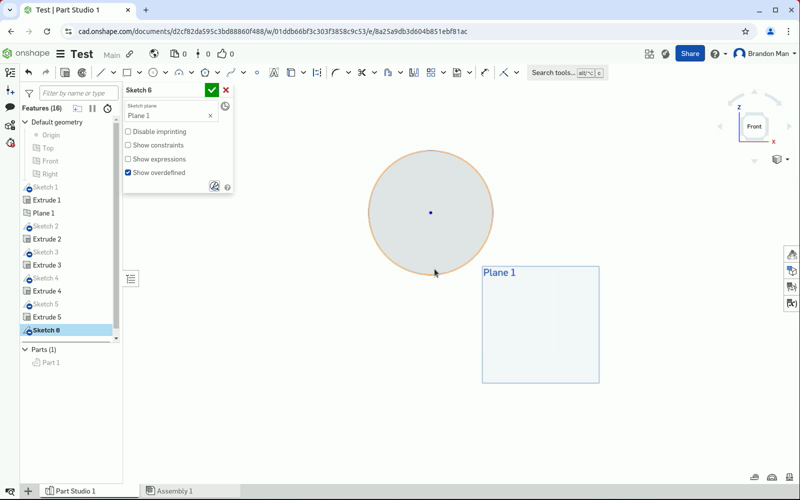
scroll(6)
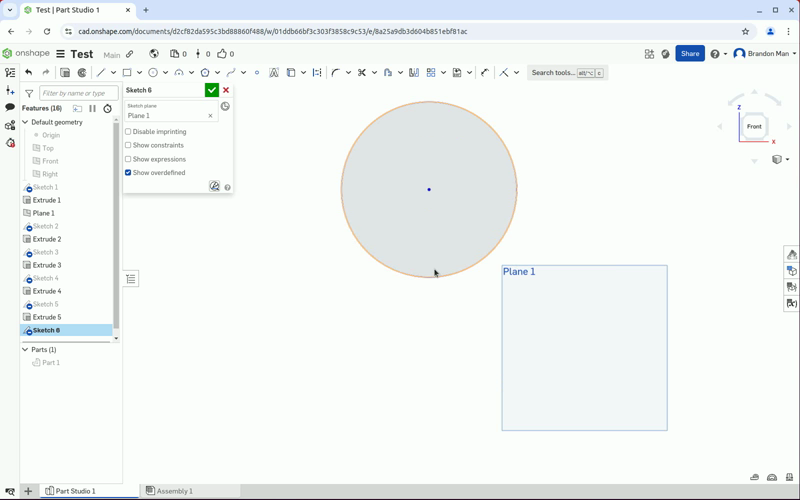
scroll(6)
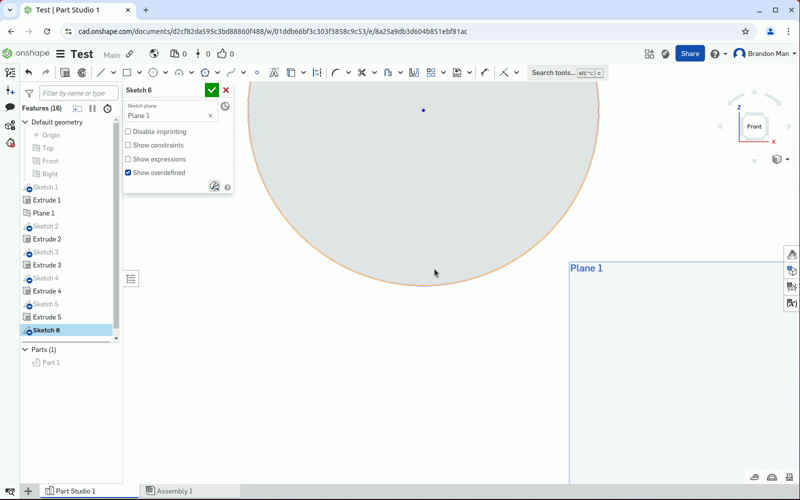
click(434, 268)
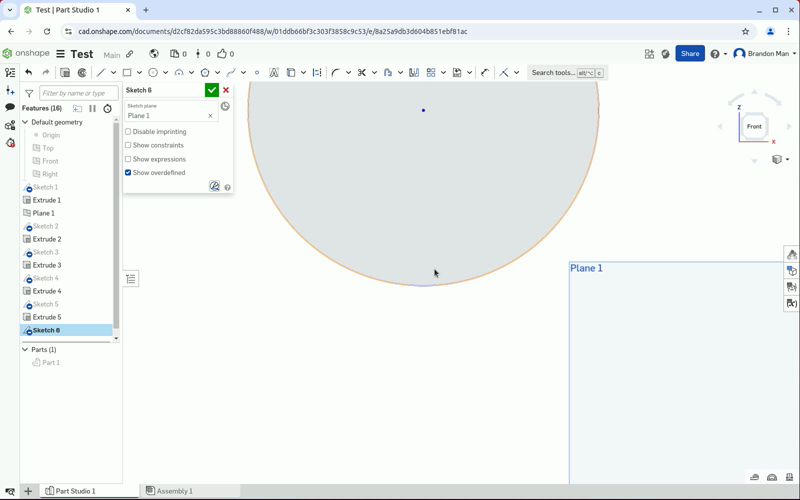
scroll(-6)
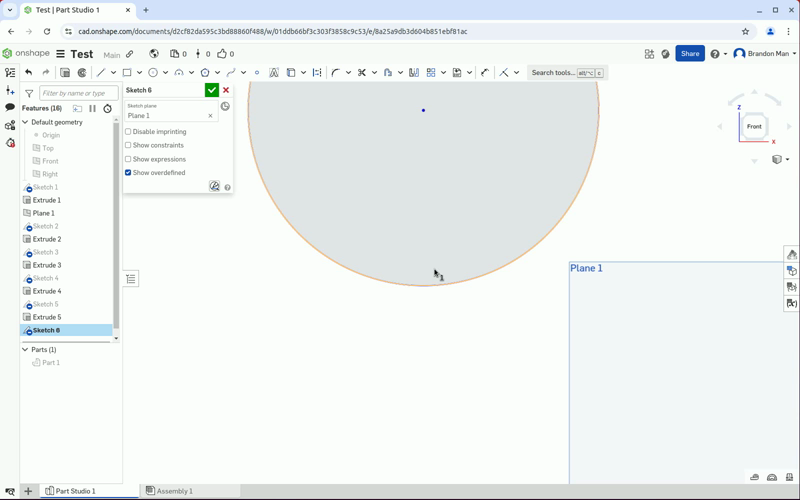
scroll(-6)
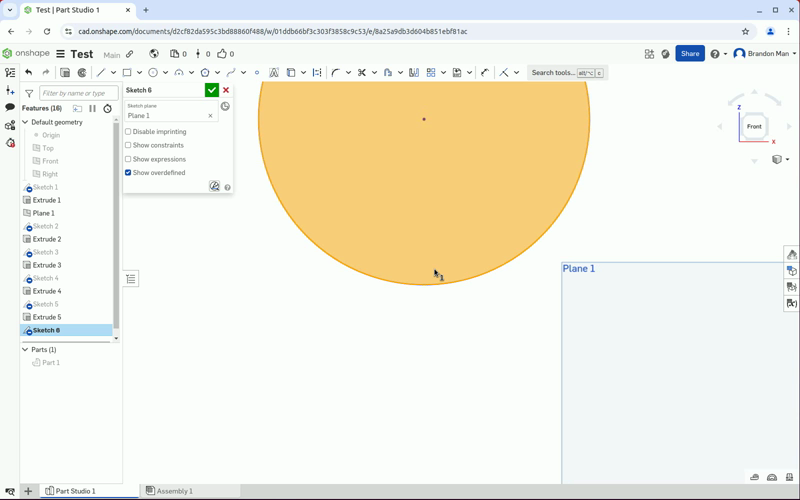
scroll(-6)
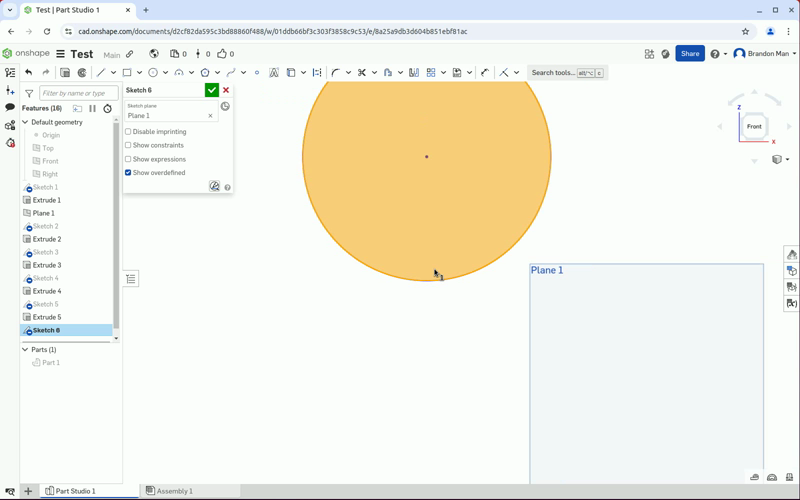
scroll(-6)
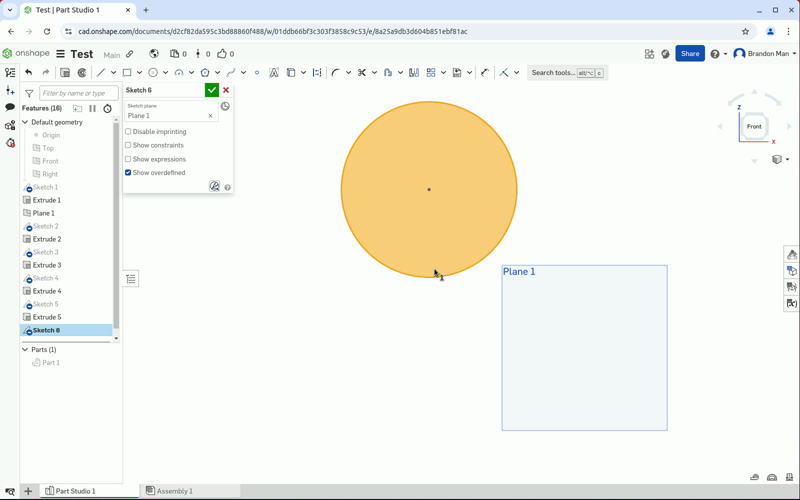
scroll(-6)
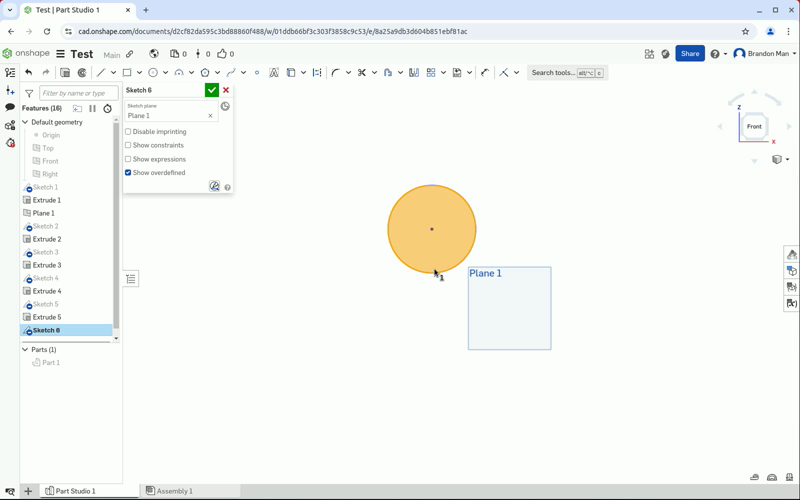
scroll(-6)
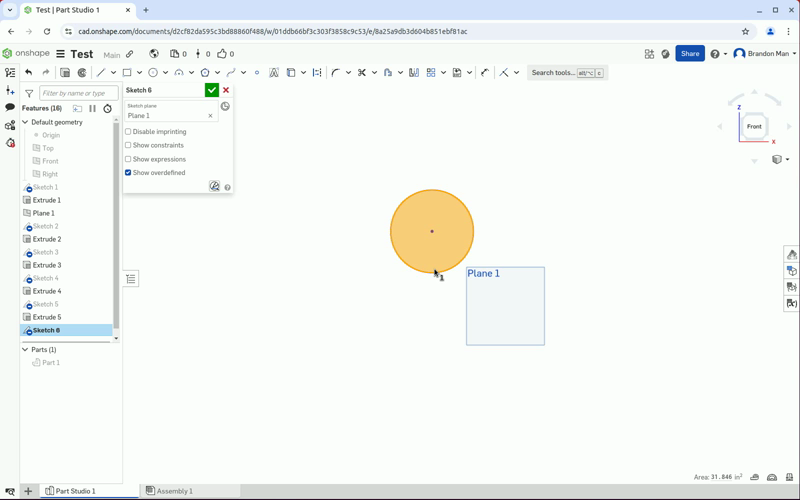
scroll(-6)
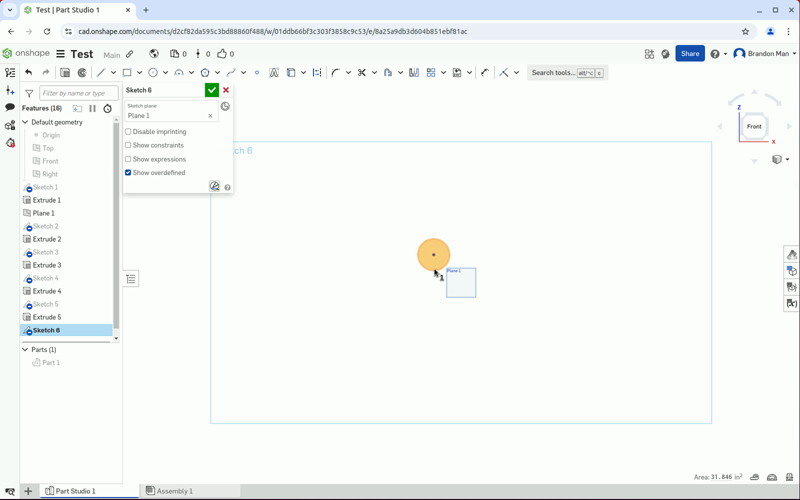
mouse_move(73, 352)
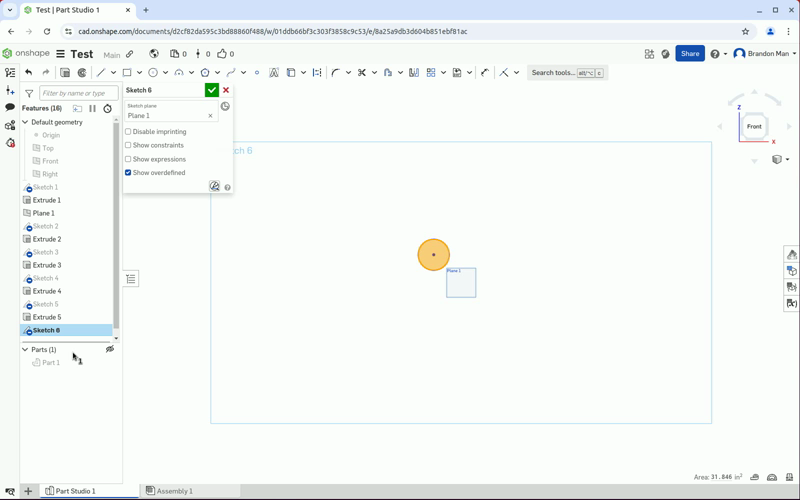
key(shift+y)
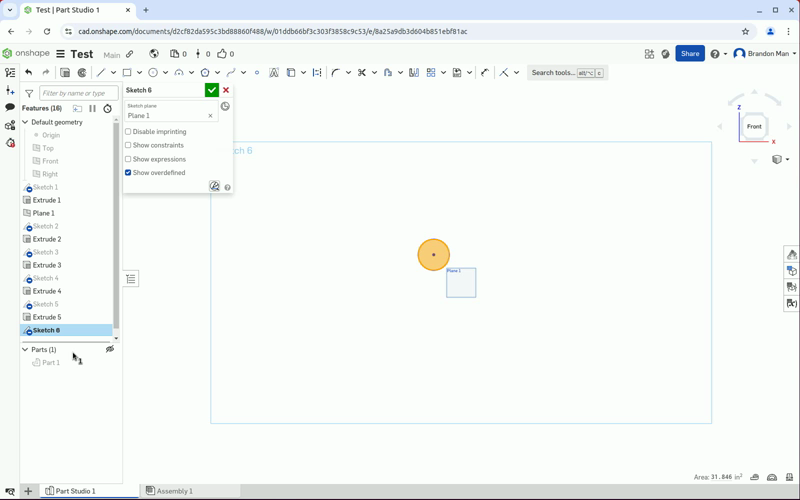
key(shift+e)
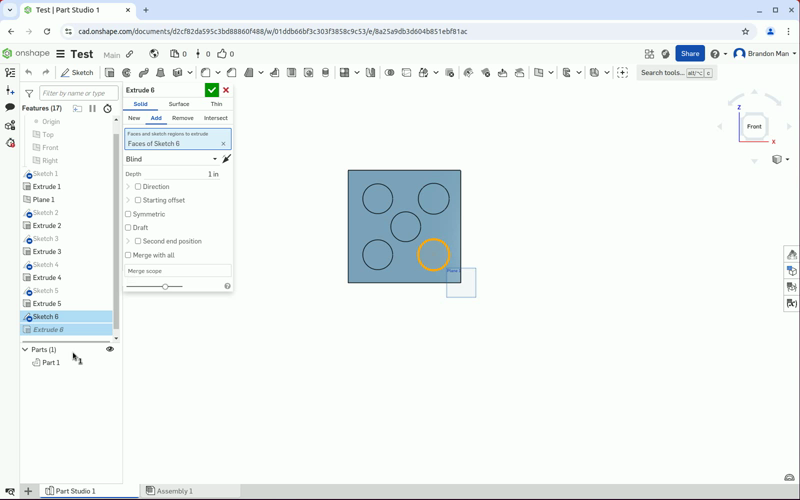
mouse_move(143, 106)
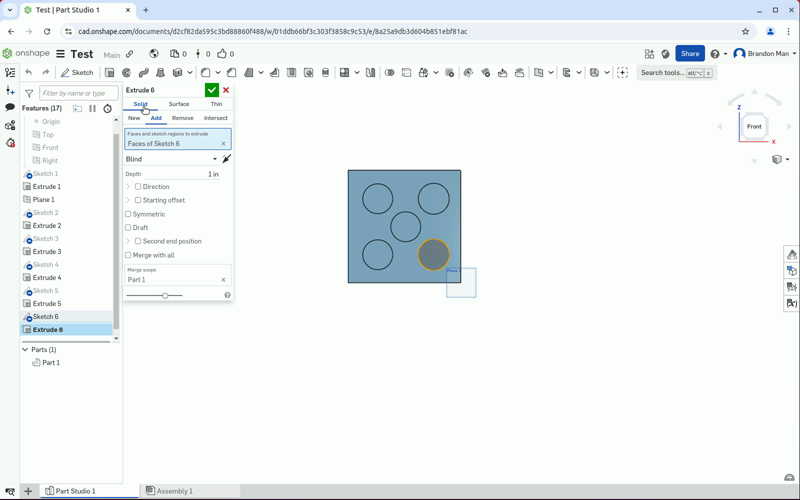
click(143, 106)
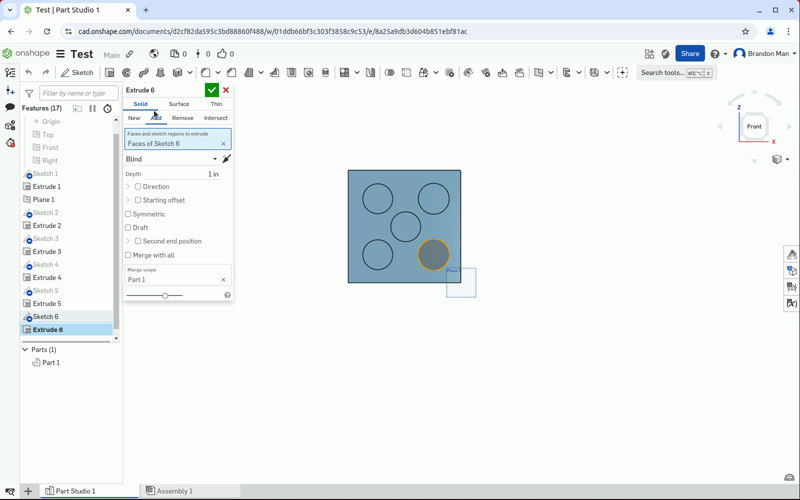
mouse_move(186, 120)
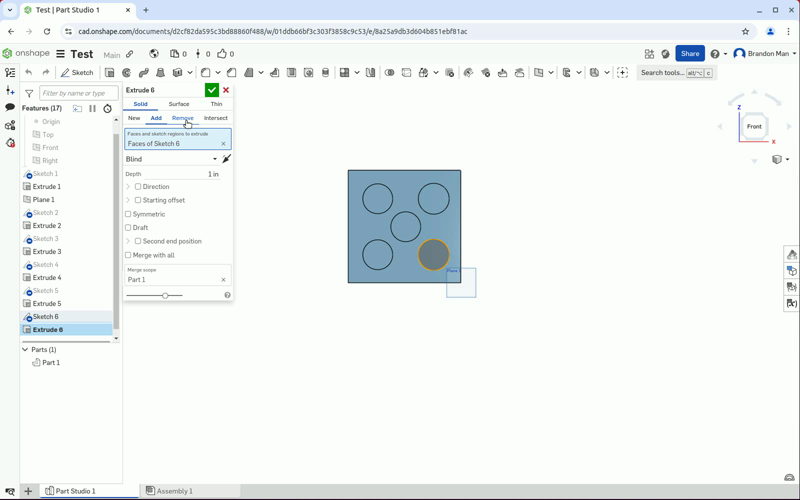
click(186, 120)
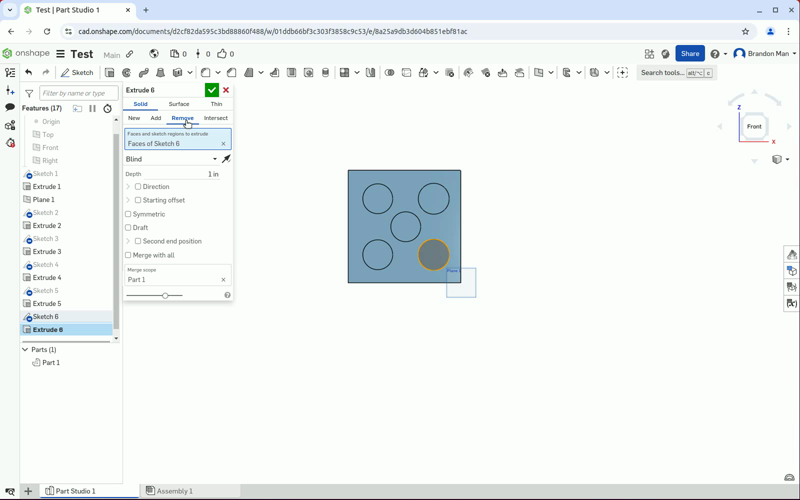
key(tab, 4)
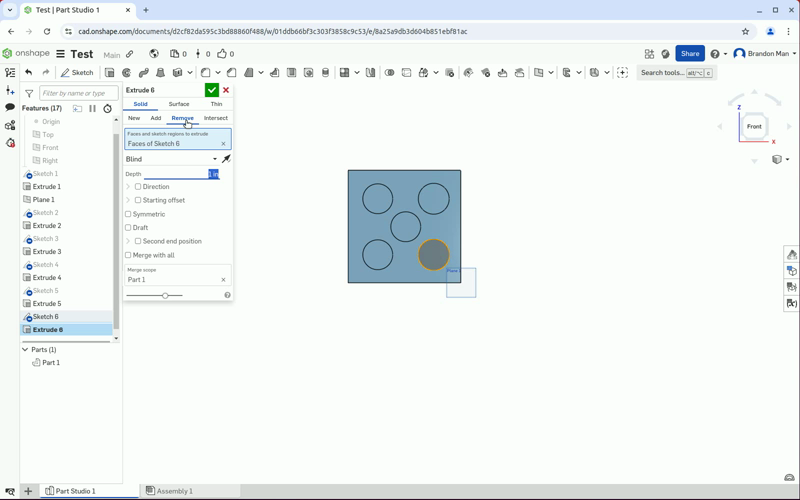
text(1.204)
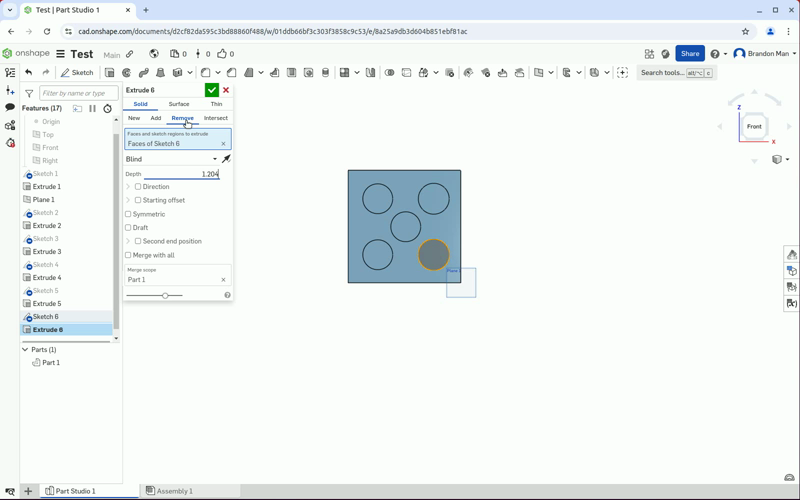
key(tab, 6)
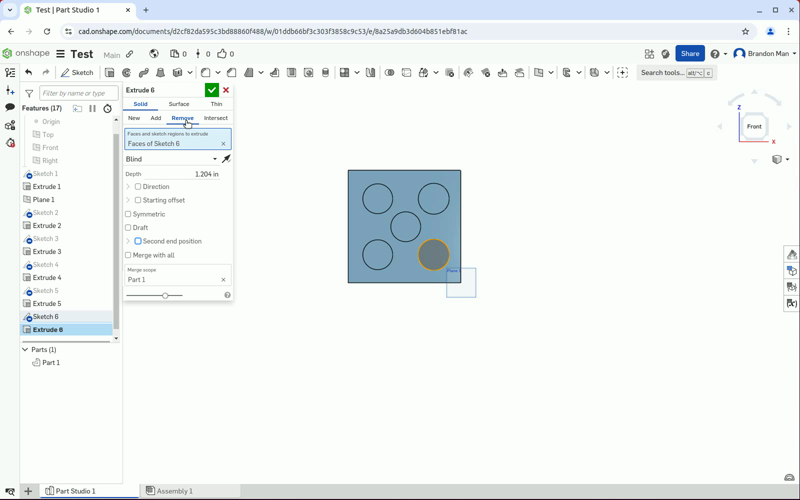
key(space)
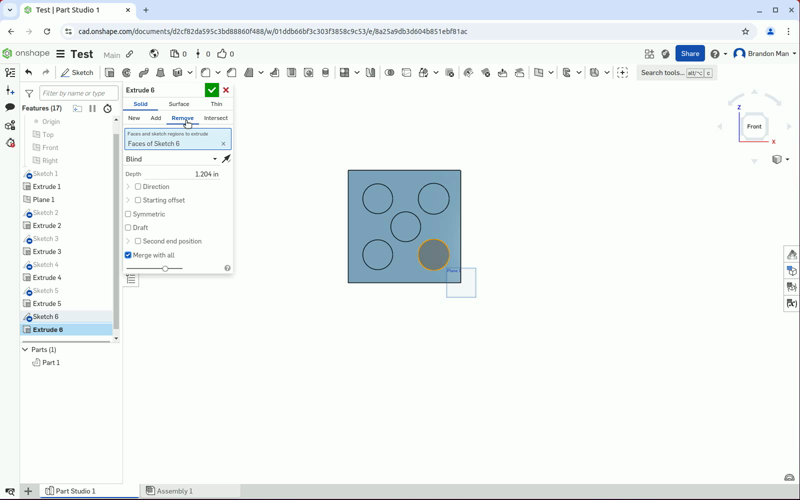
key(enter)
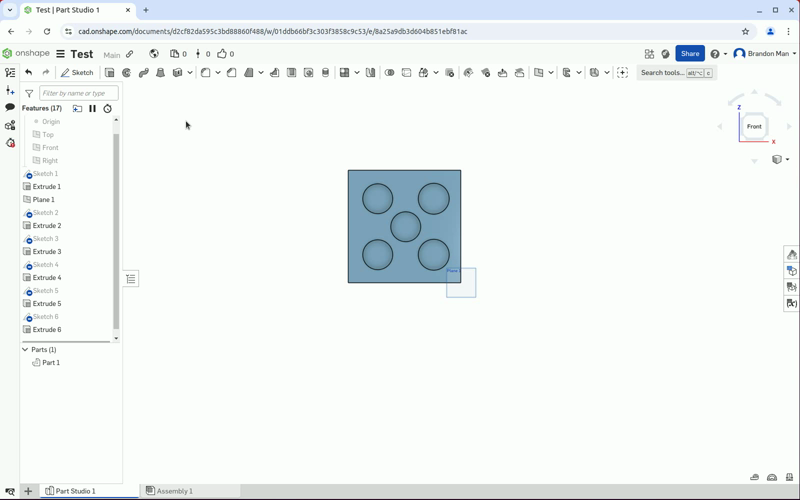
key(shift+h)
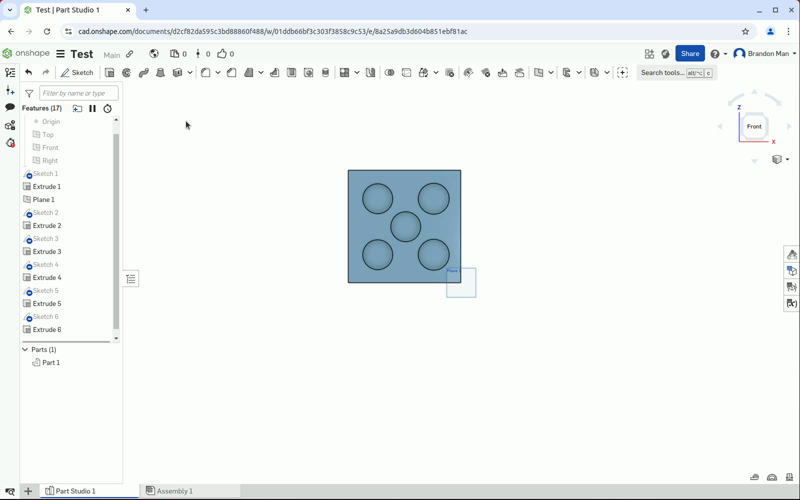
key(shift+h)
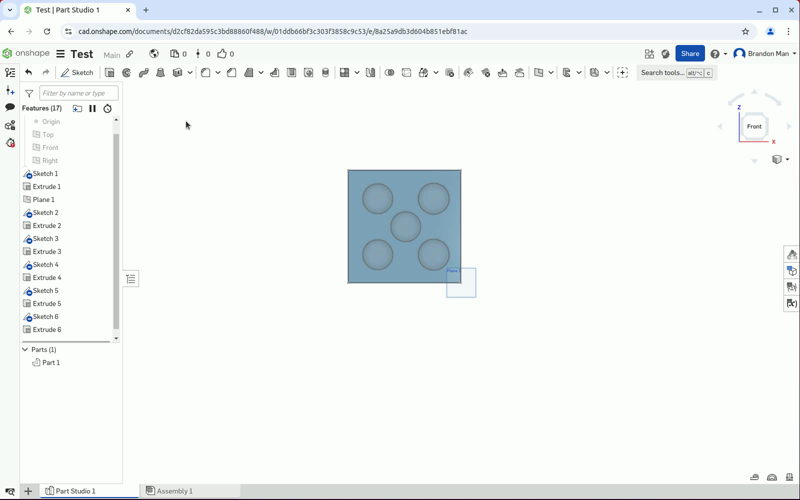
key(shift+7)
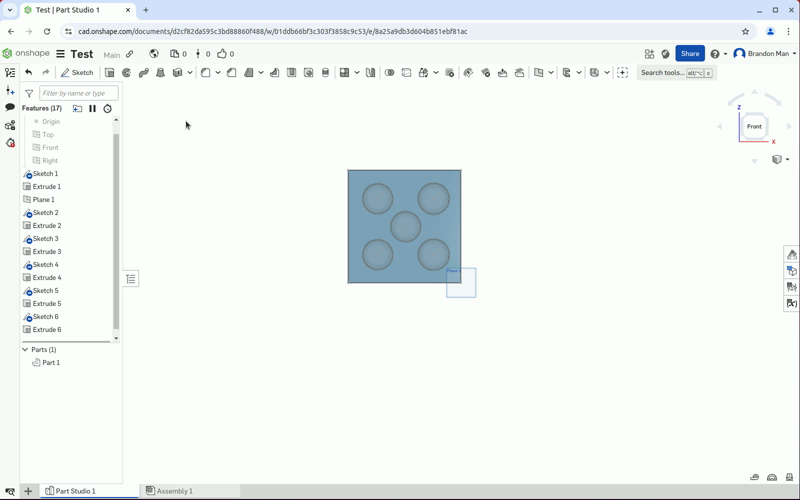
key(left, 2)
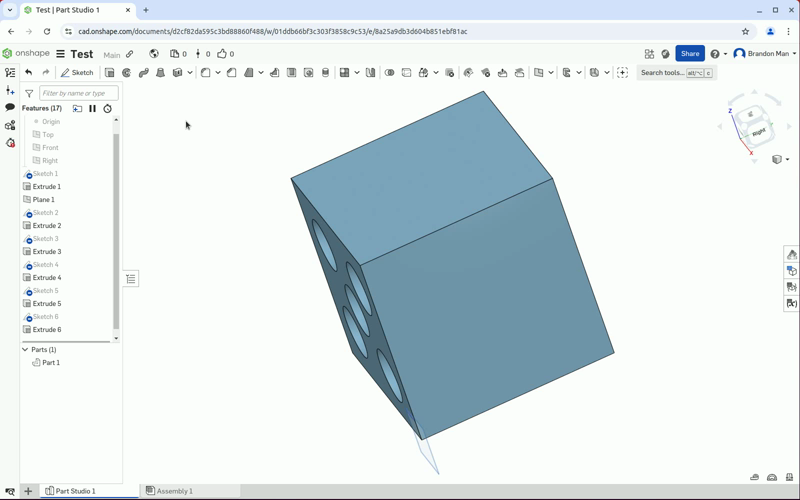
key(down, 2)
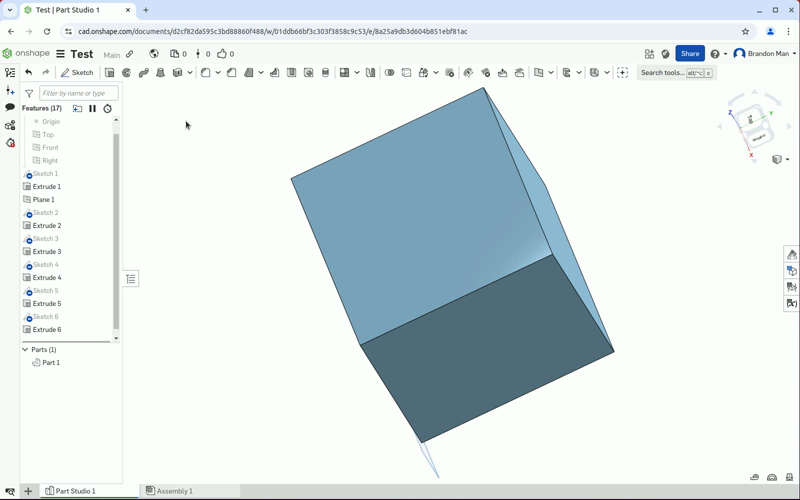
key(up, 2)
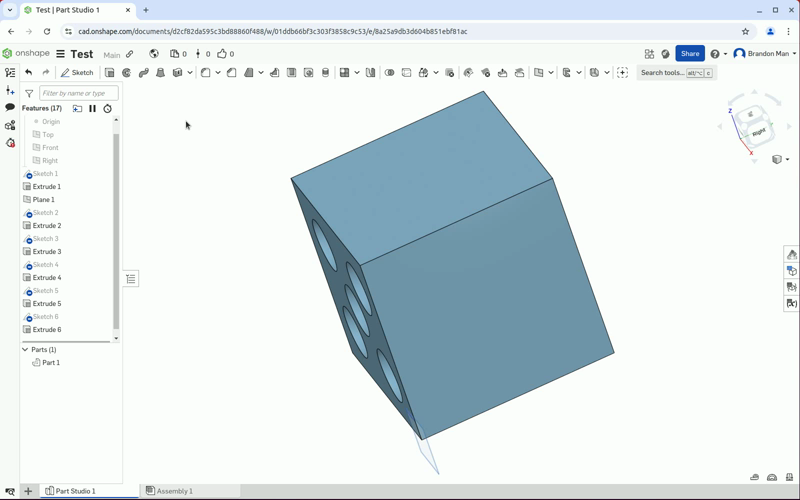
key(right, 2)
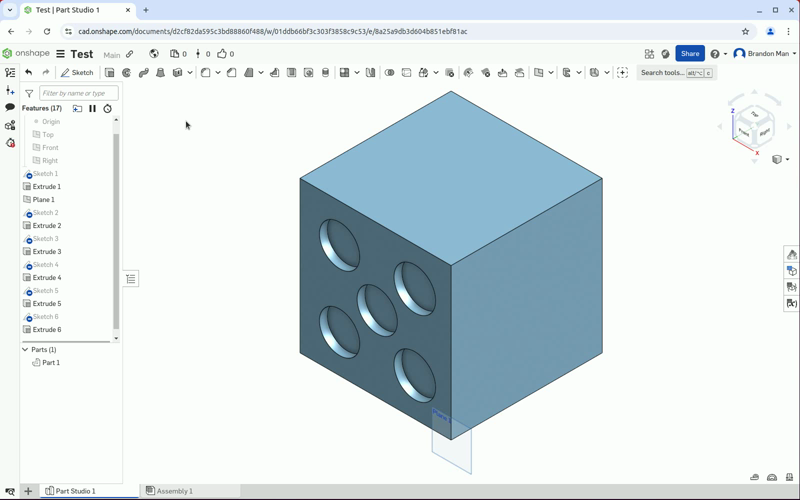
mouse_move(69, 176)
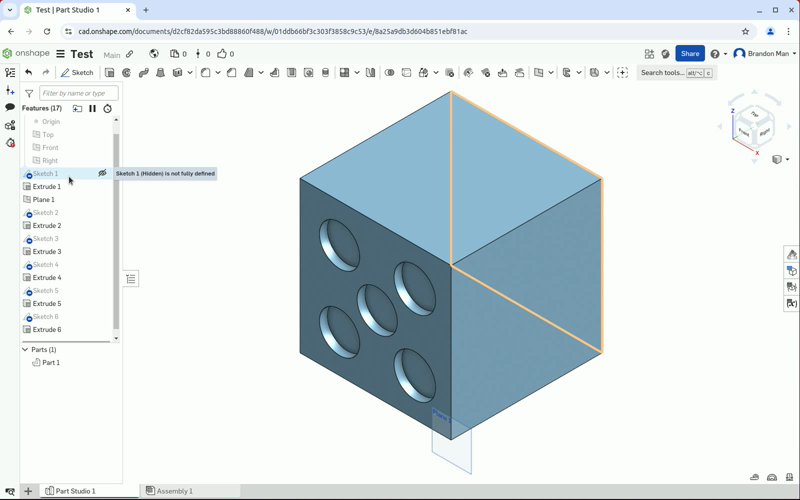
click(69, 176)